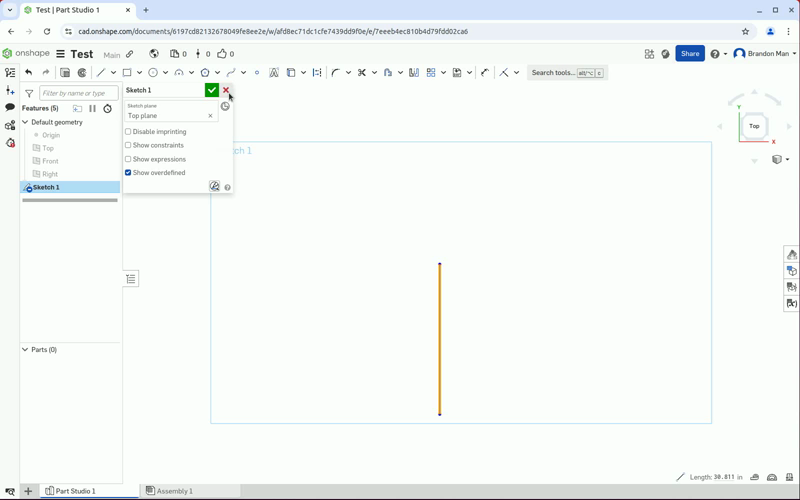
key(shift+h)
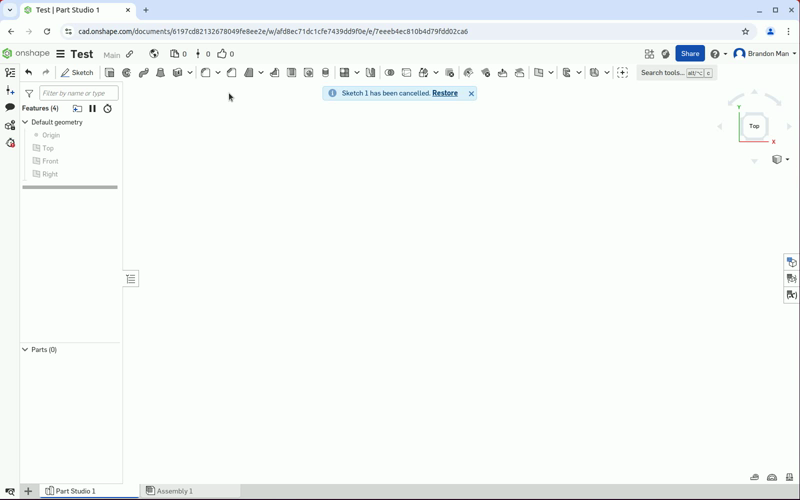
mouse_move(73, 352)
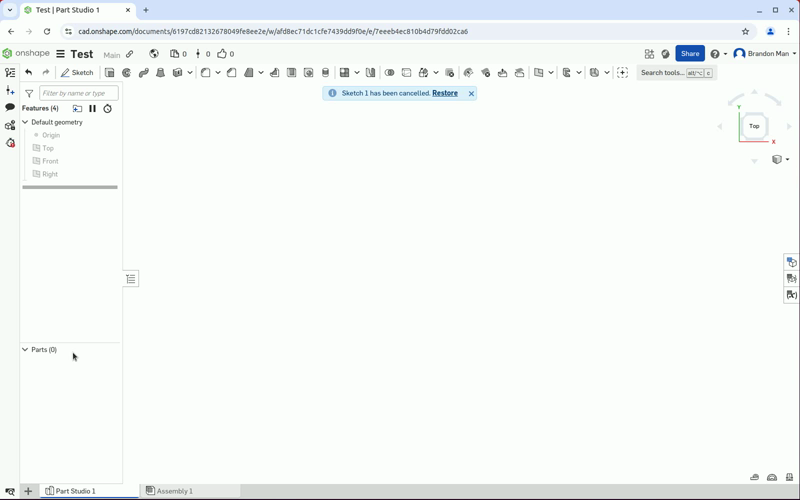
key(y)
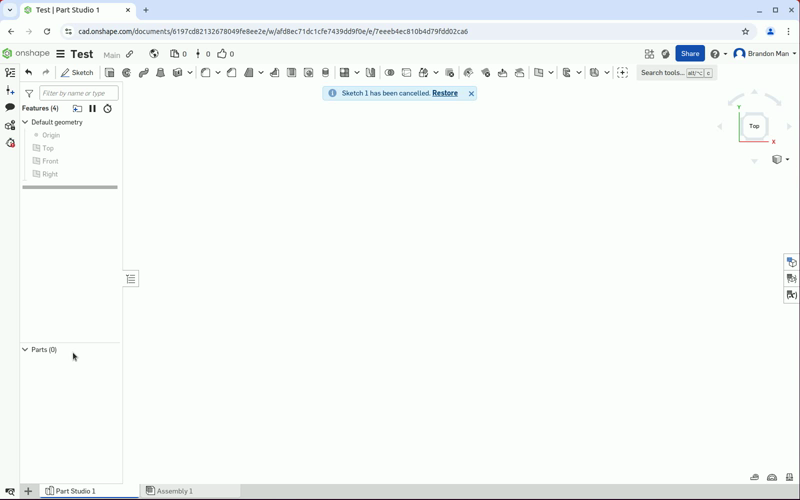
key(shift+p)
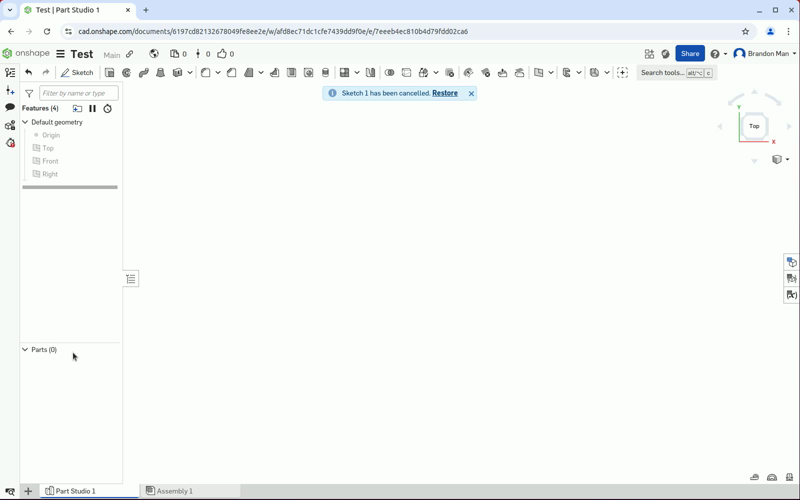
key(space)
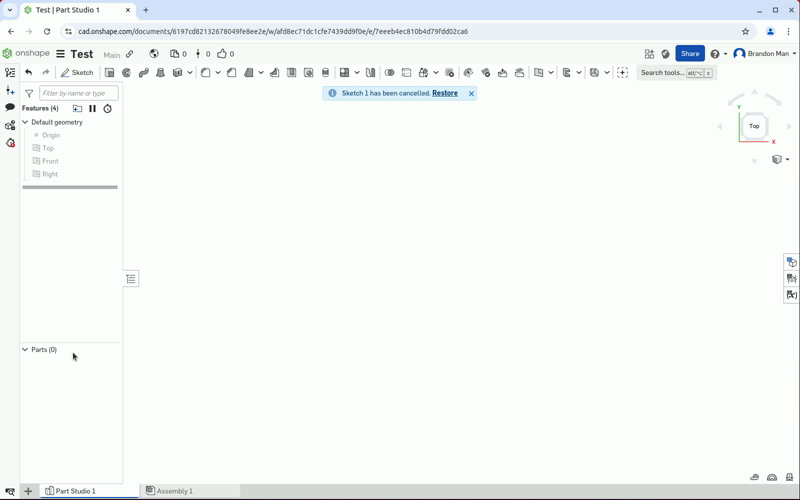
key_down(shift)
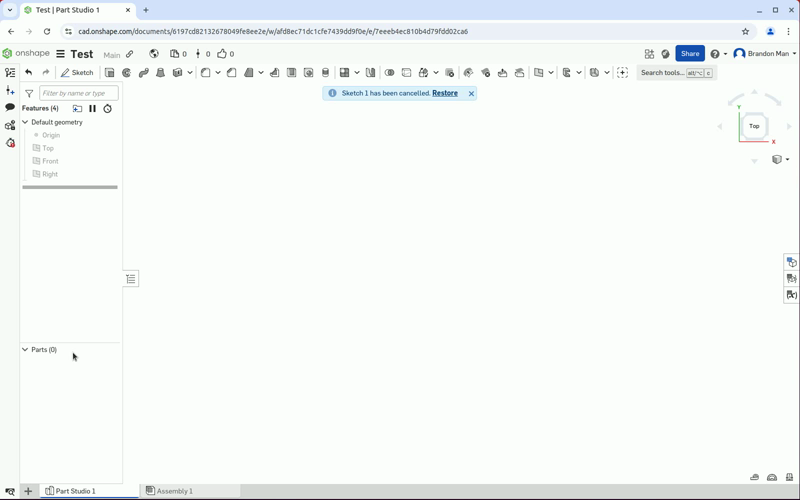
key(up)
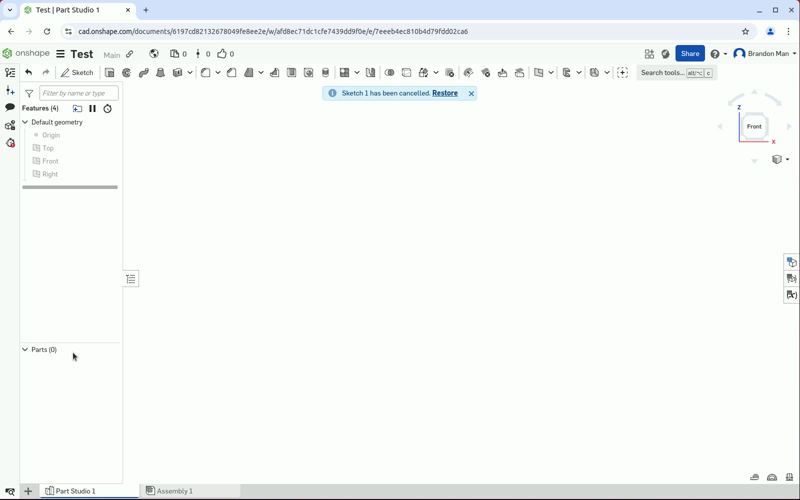
key_up(shift)
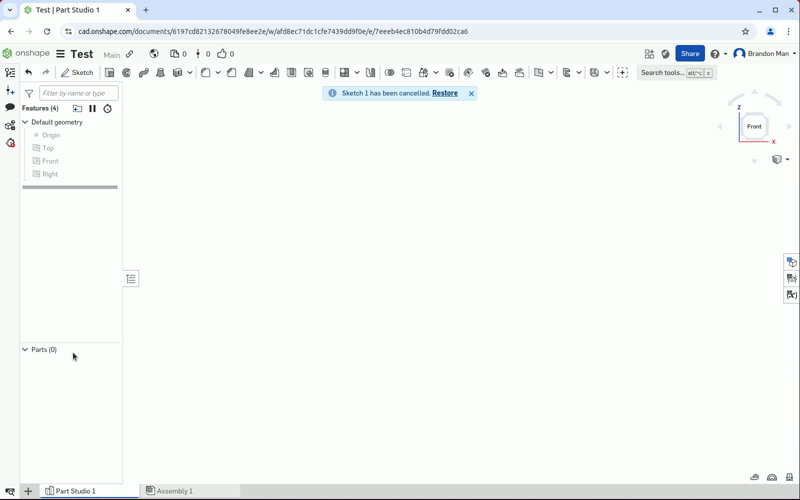
mouse_move(73, 352)
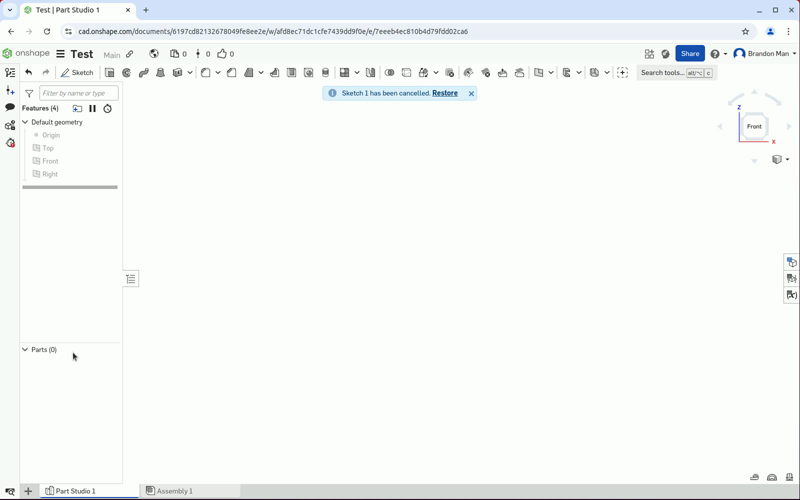
key(shift+y)
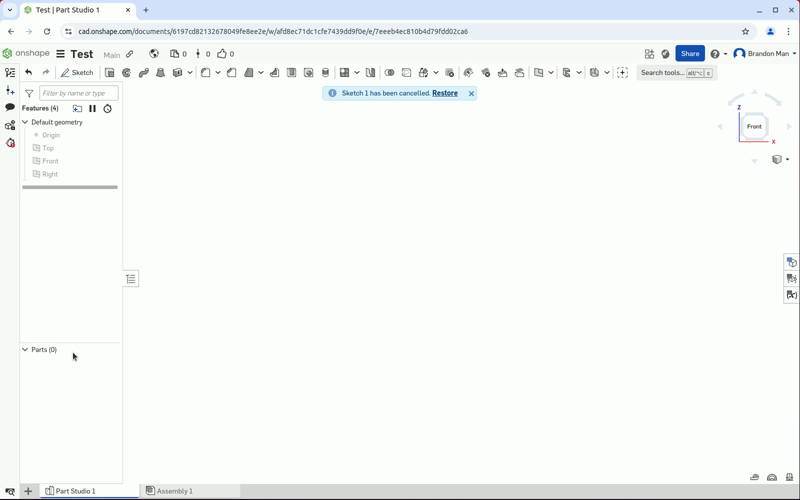
key(shift+s)
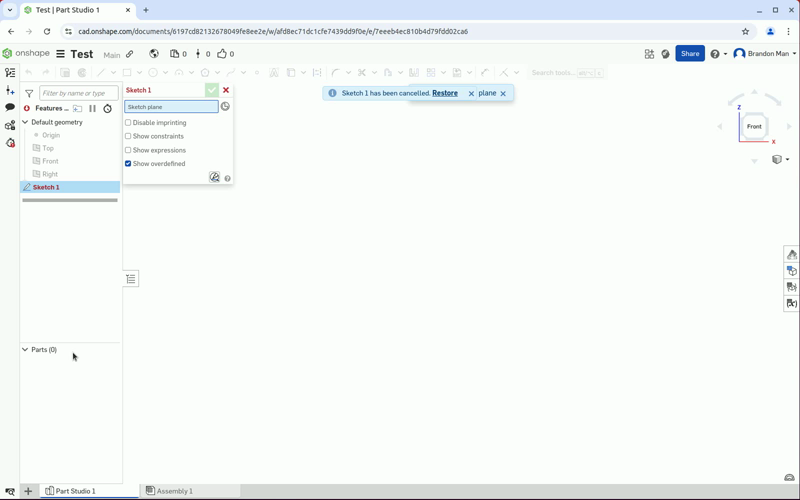
mouse_move(73, 163)
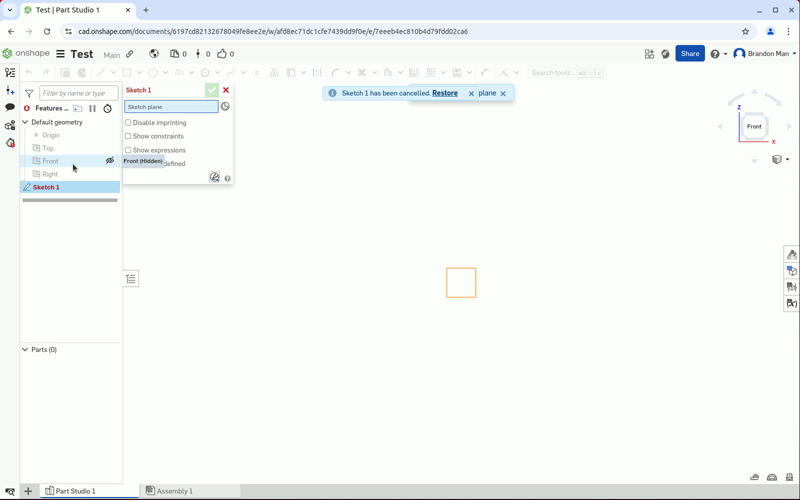
click(73, 163)
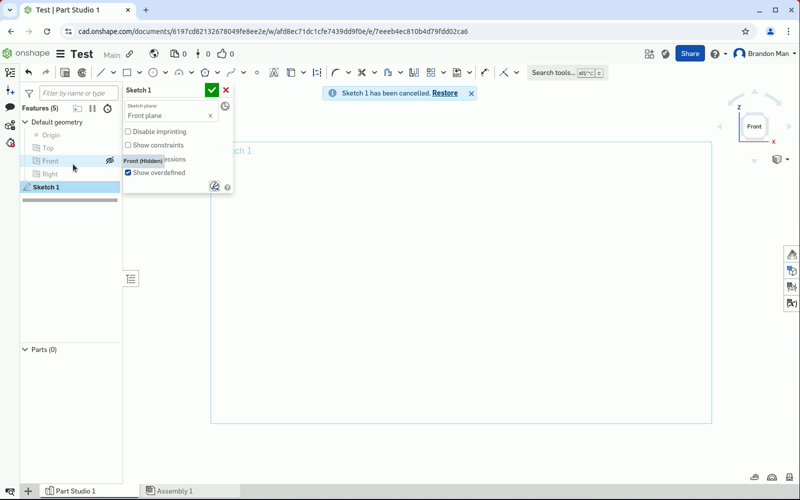
mouse_move(73, 352)
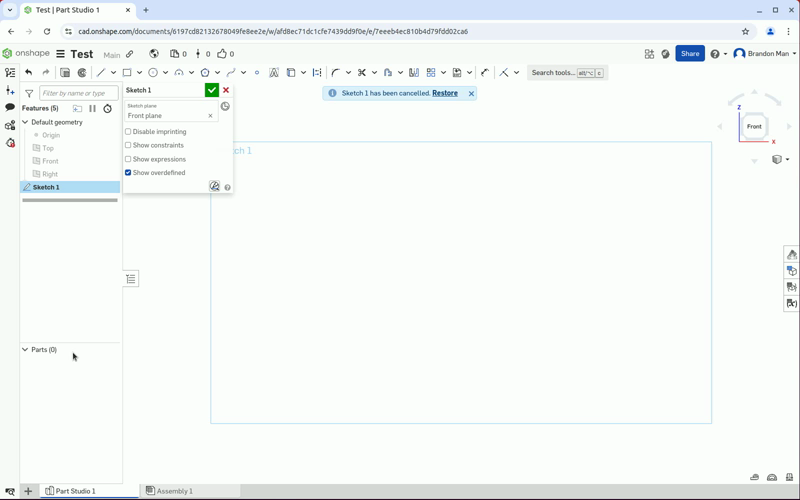
key(y)
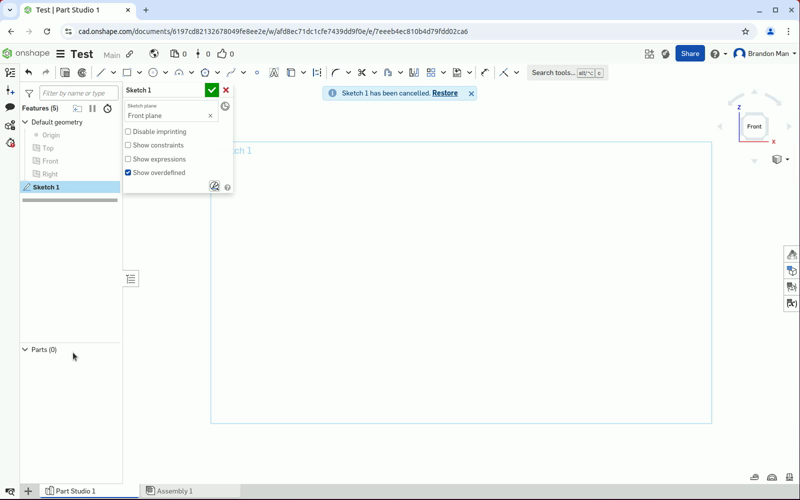
key(c)
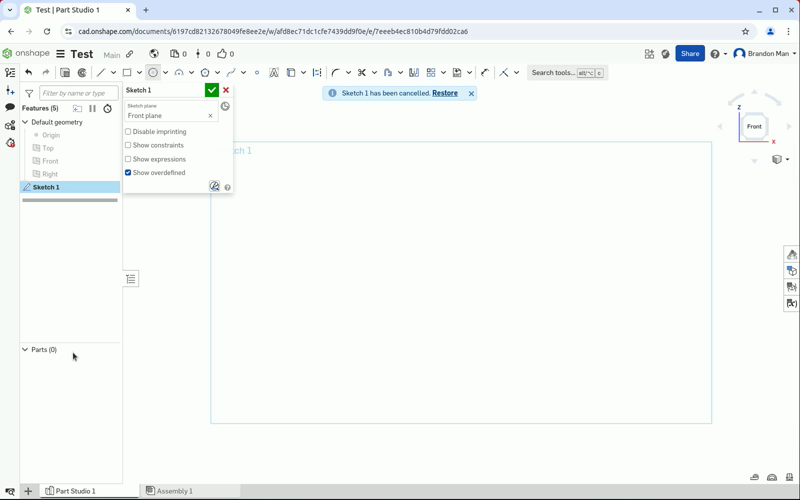
key_down(shift)
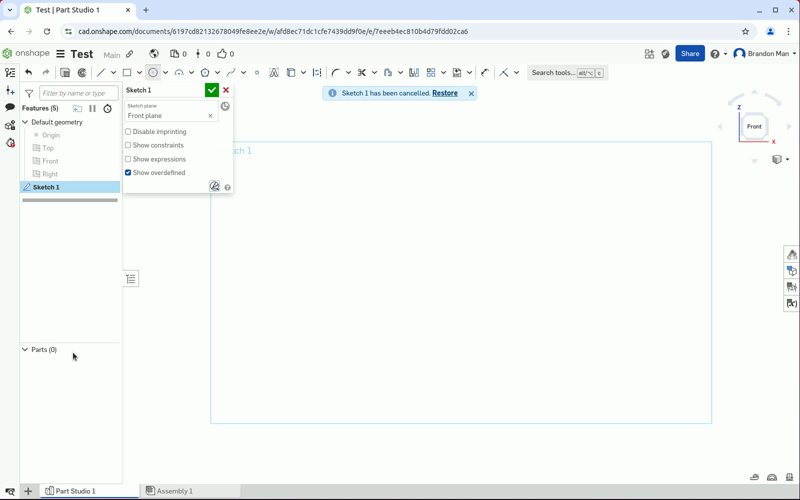
mouse_move(426, 258)
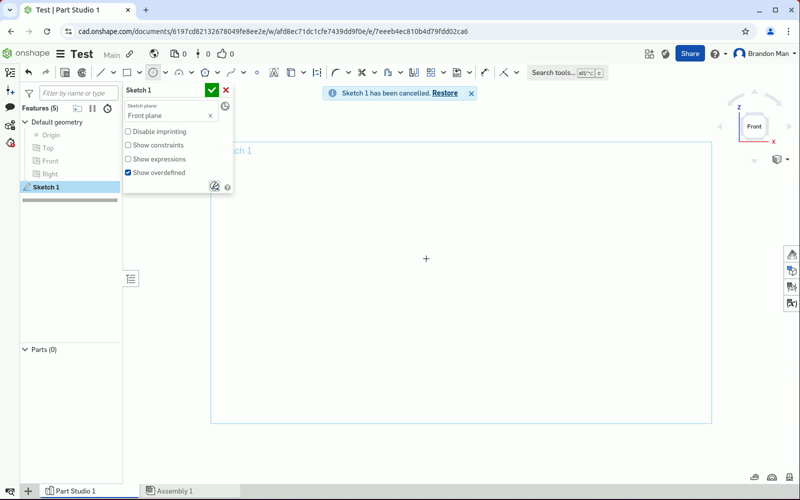
click(426, 258)
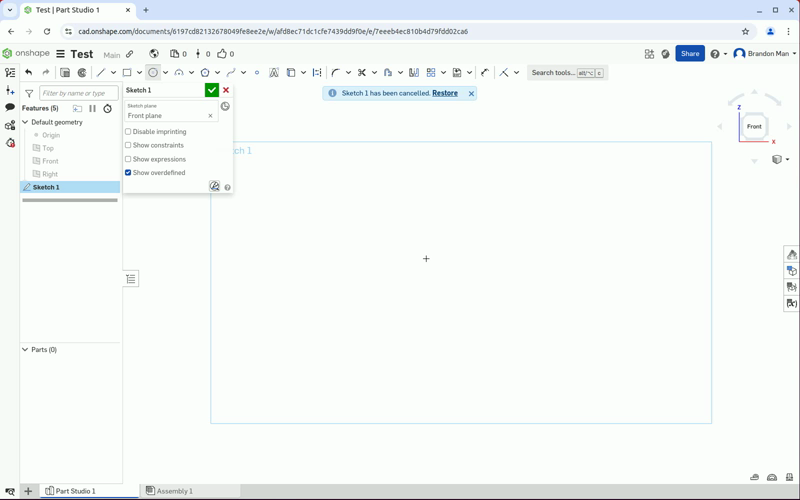
key_up(shift)
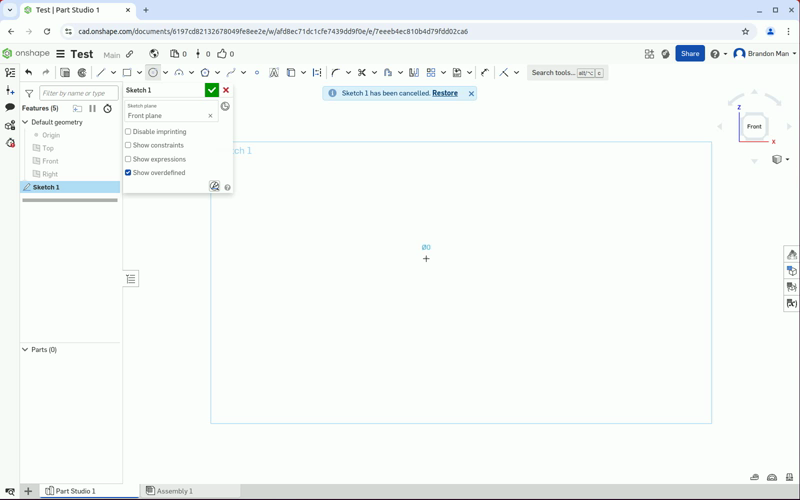
mouse_move(438, 258)
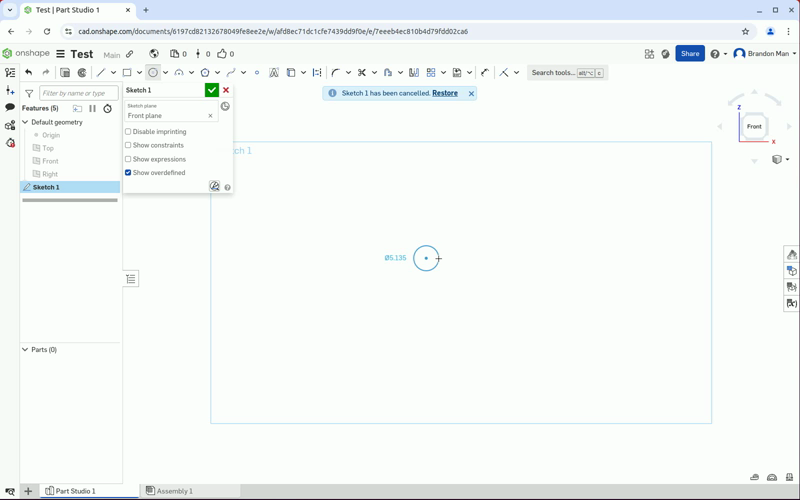
click(438, 258)
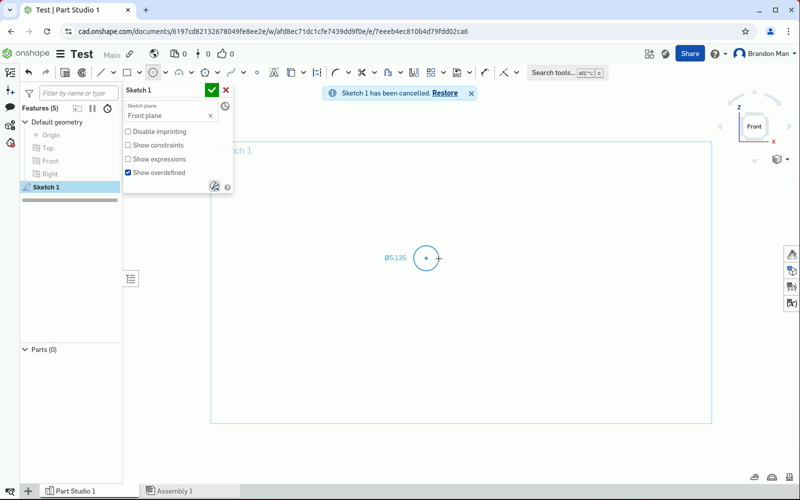
key(esc)
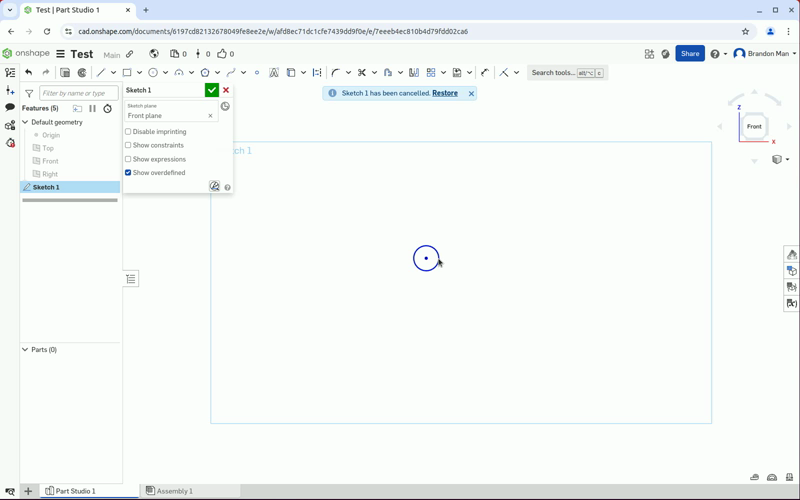
mouse_move(426, 263)
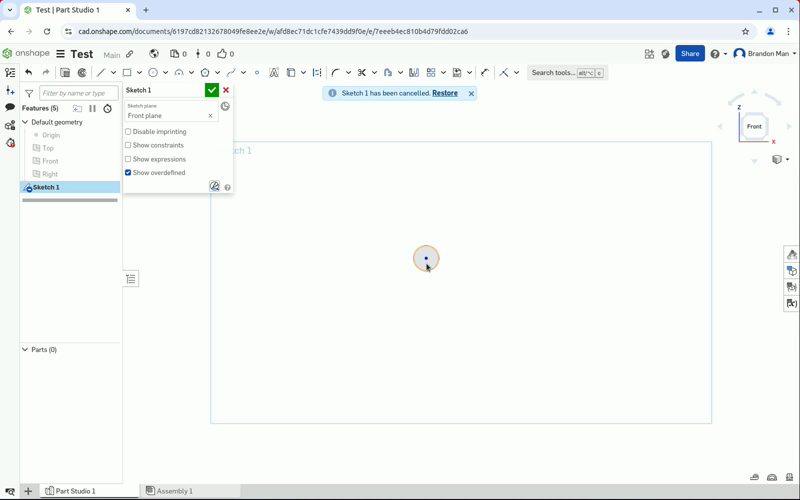
scroll(6)
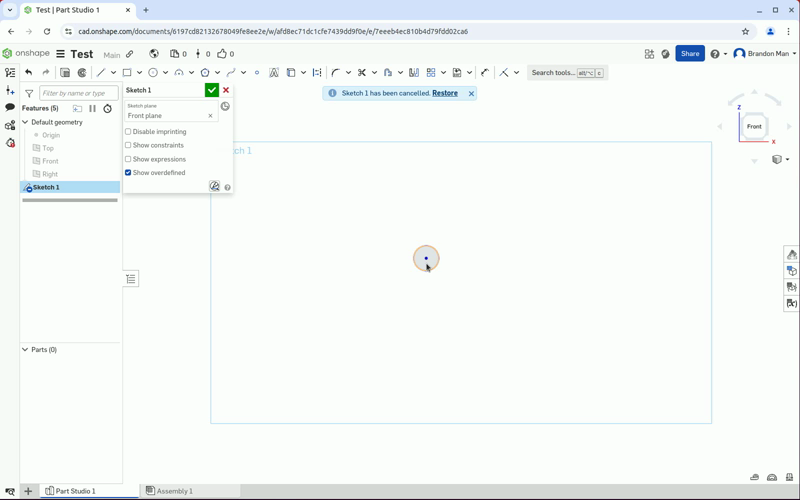
scroll(6)
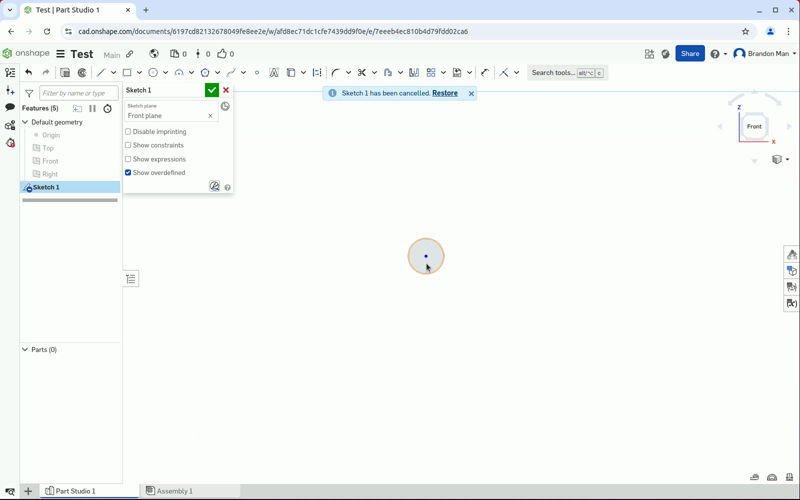
scroll(6)
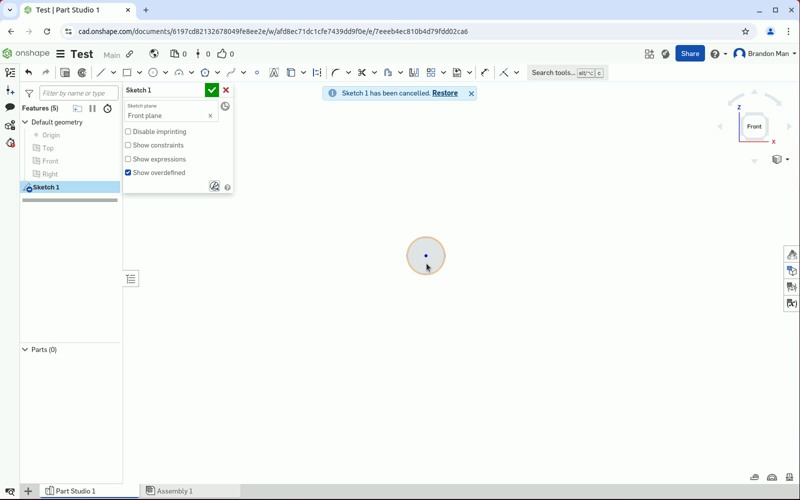
scroll(6)
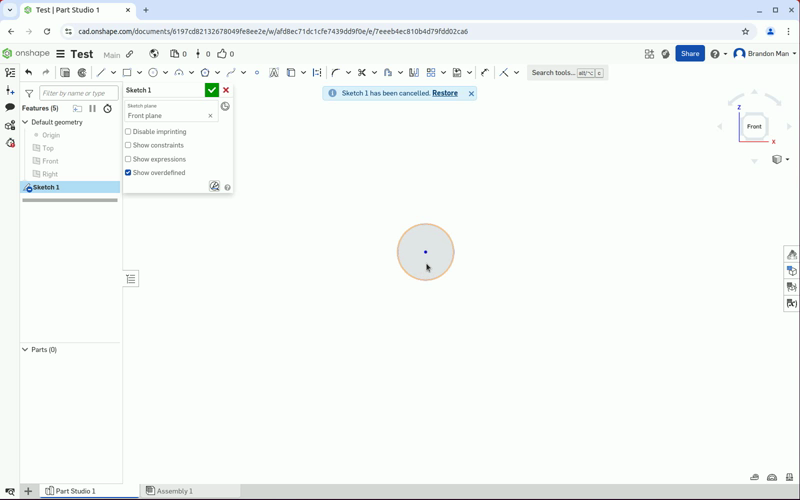
scroll(6)
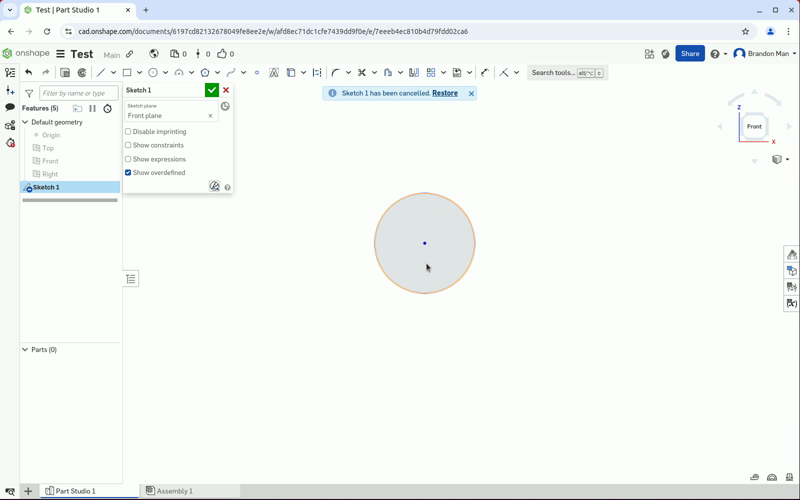
scroll(6)
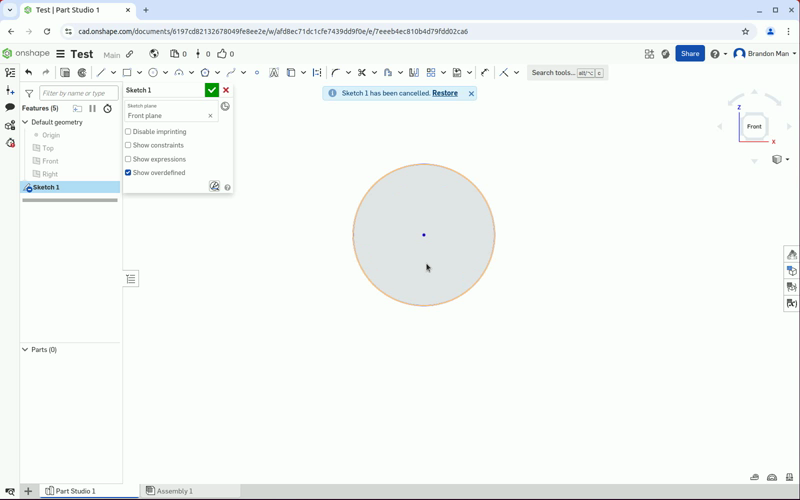
scroll(6)
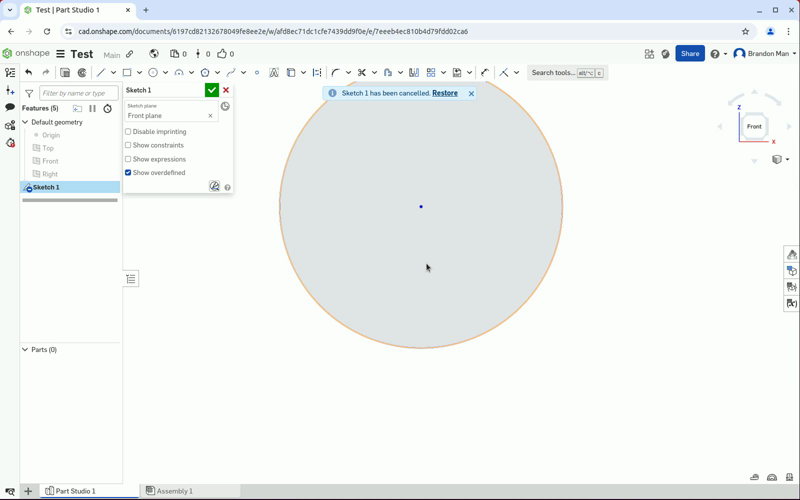
click(426, 263)
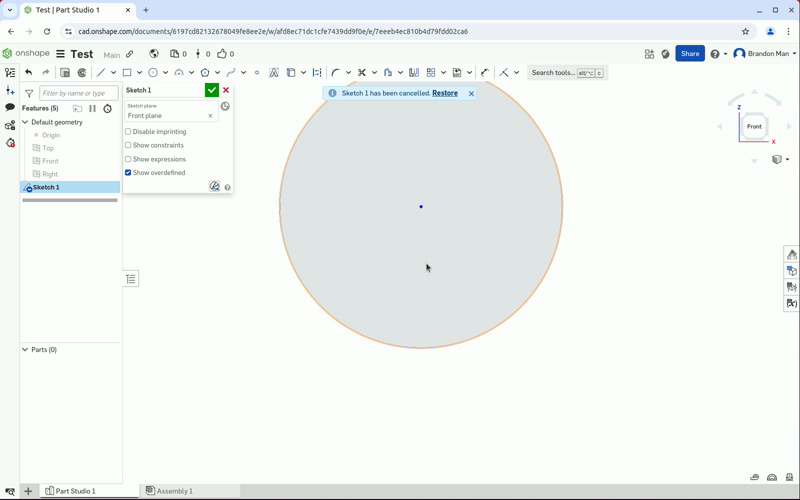
scroll(-6)
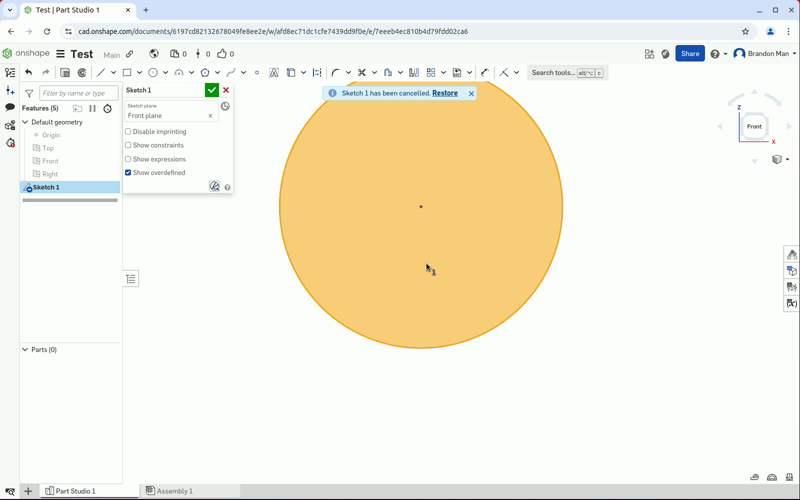
scroll(-6)
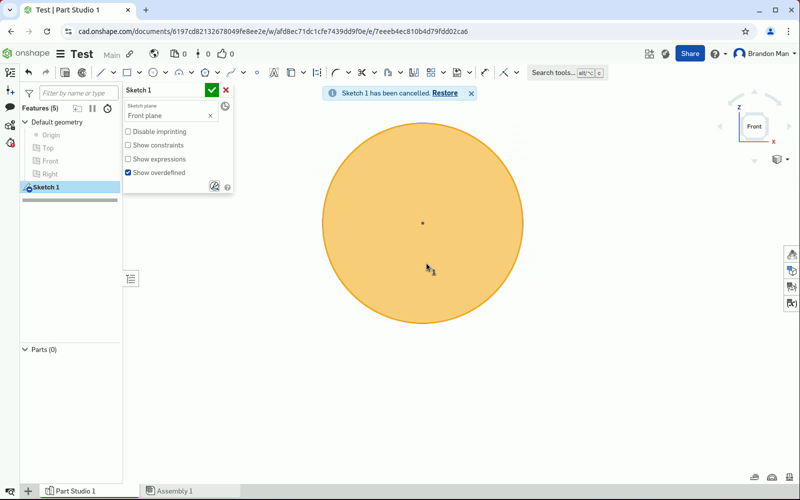
scroll(-6)
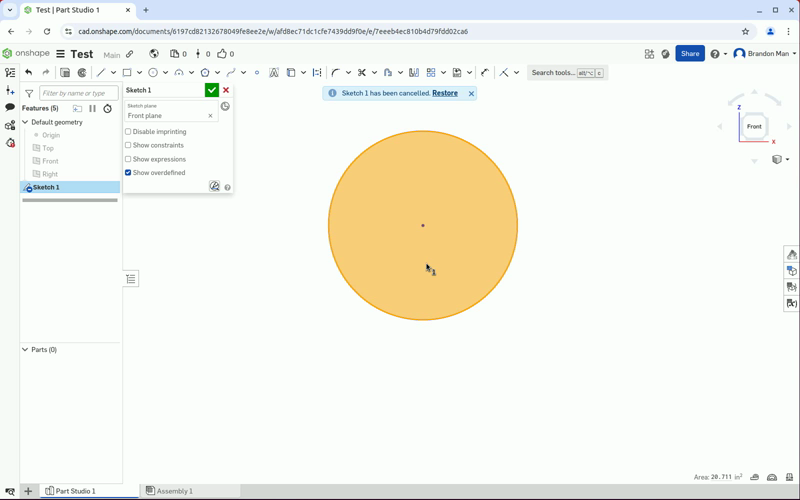
scroll(-6)
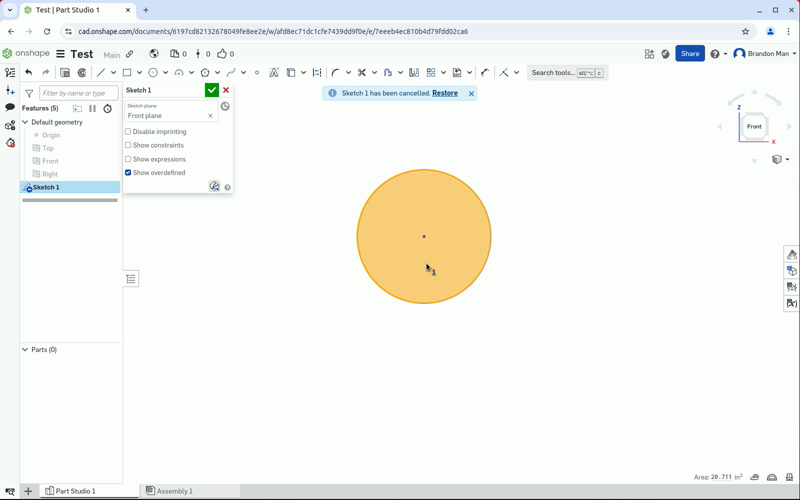
scroll(-6)
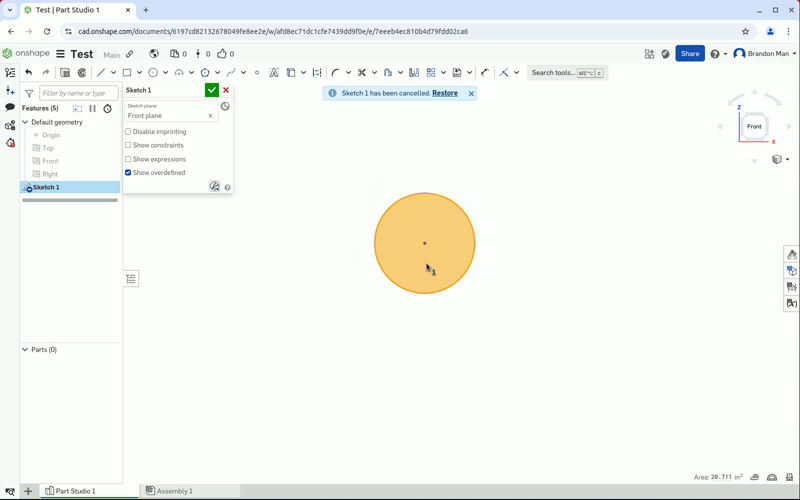
scroll(-6)
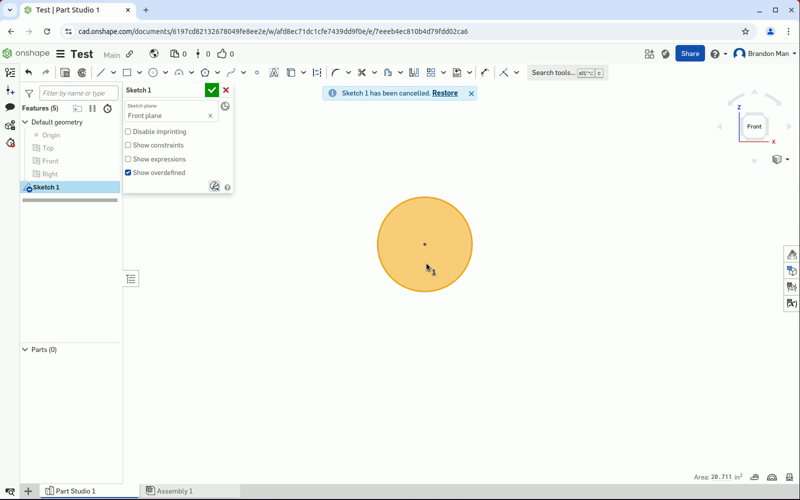
scroll(-6)
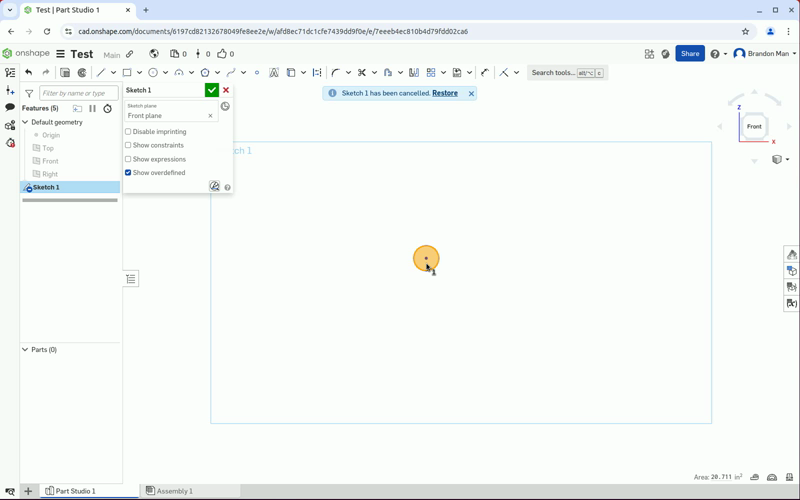
mouse_move(73, 352)
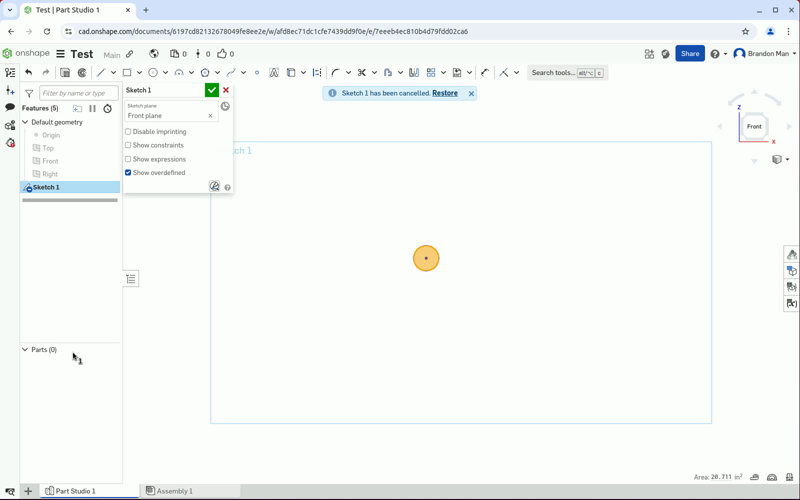
key(shift+y)
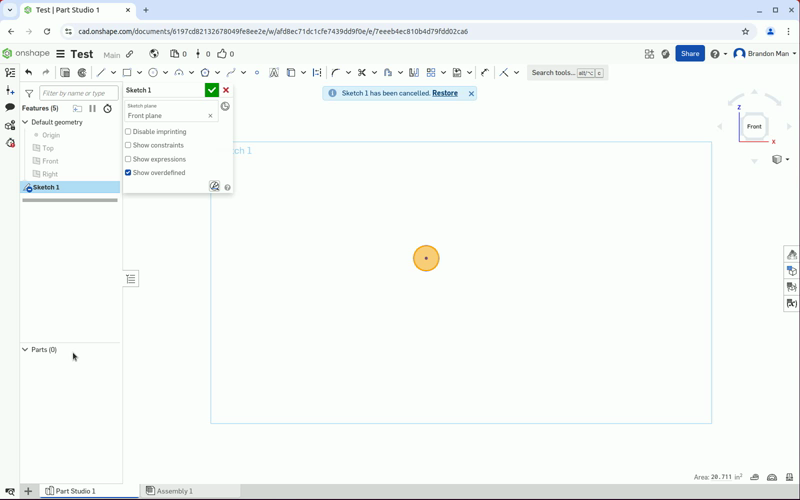
key(shift+e)
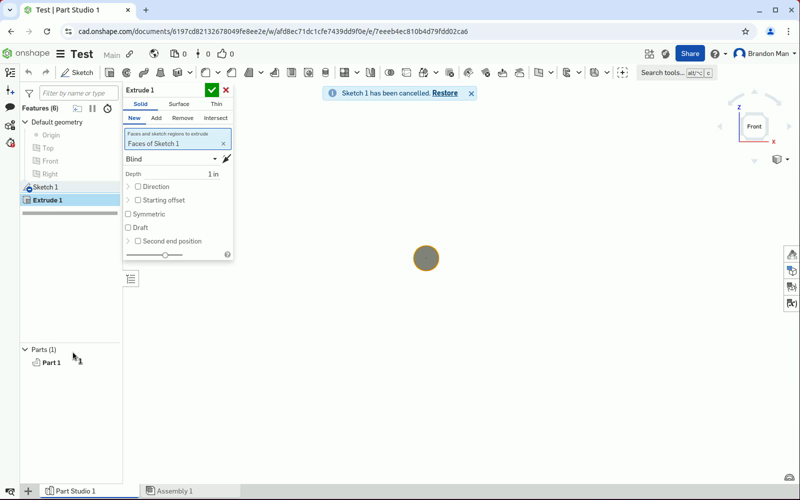
mouse_move(143, 106)
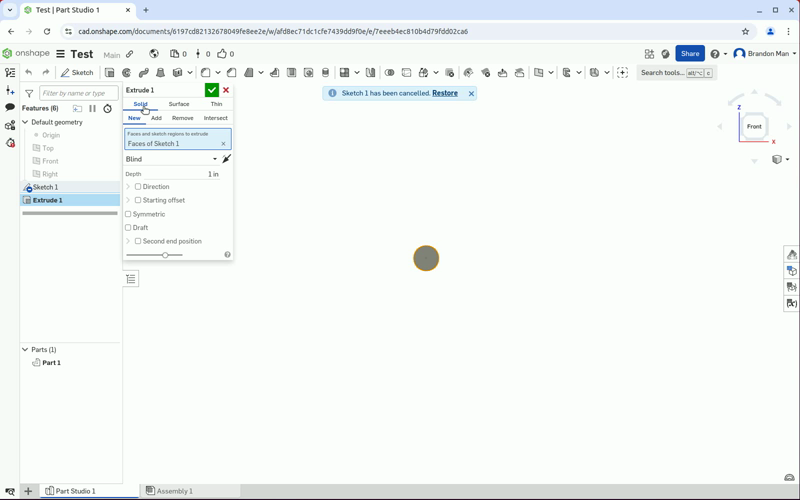
click(143, 106)
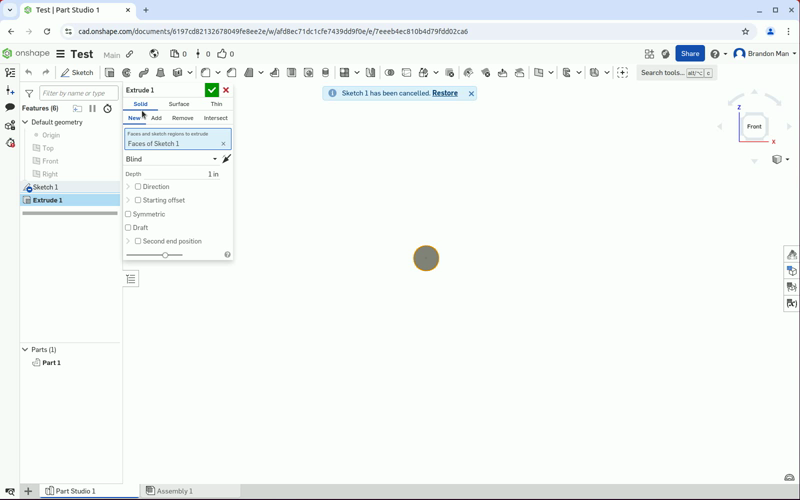
mouse_move(137, 120)
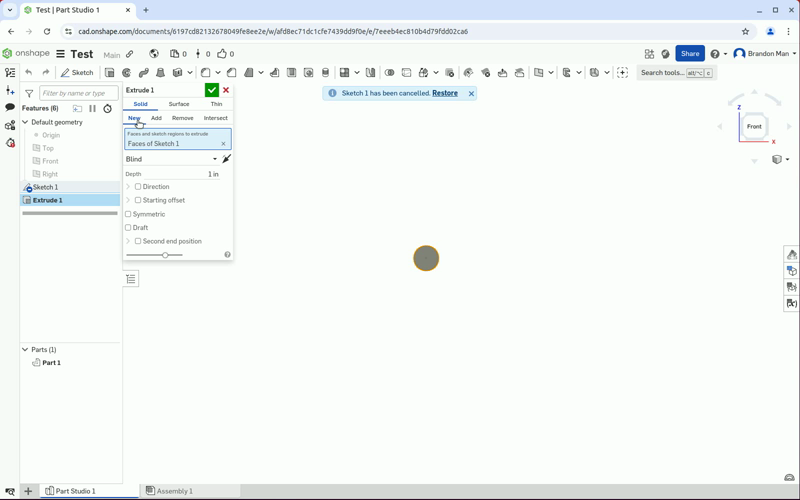
click(137, 120)
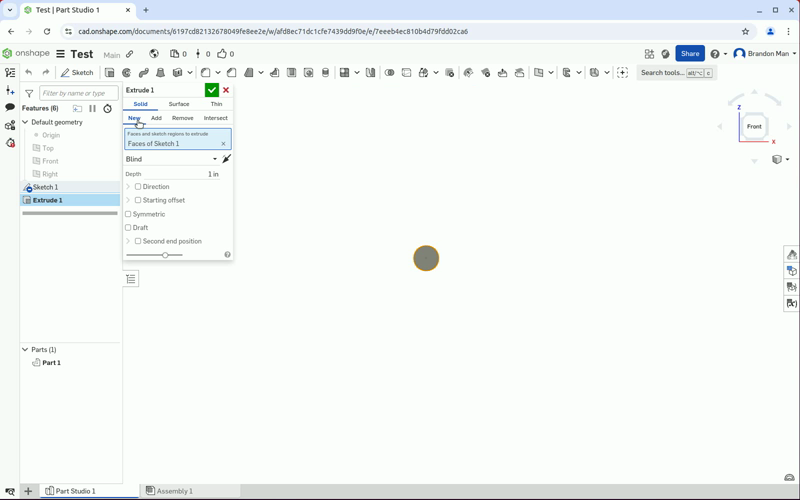
key(tab, 4)
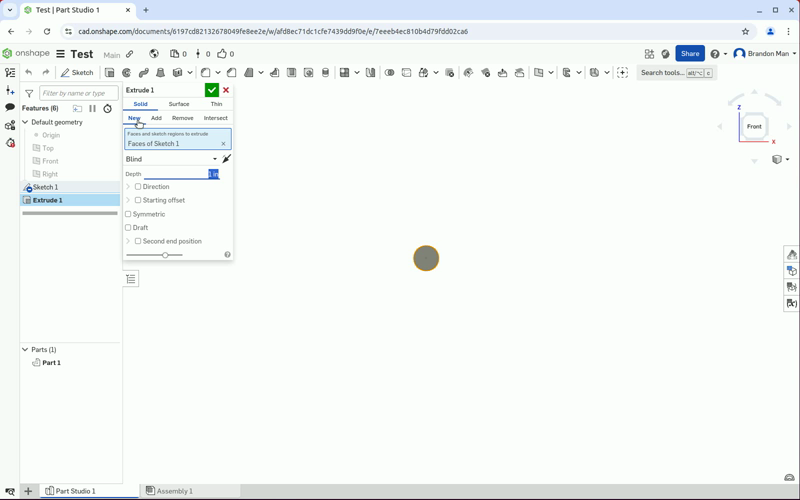
text(2.166)
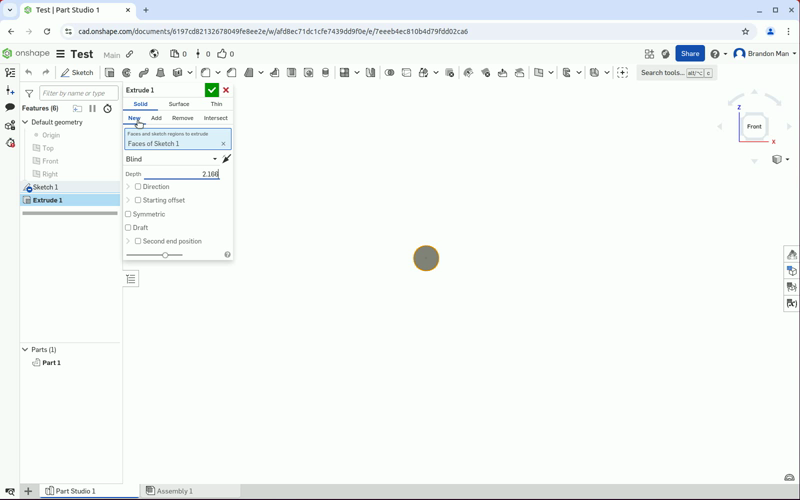
key(enter)
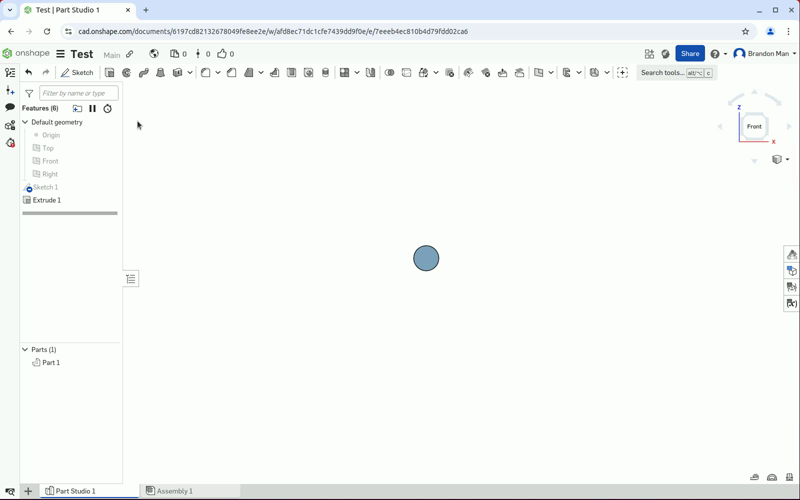
key(shift+h)
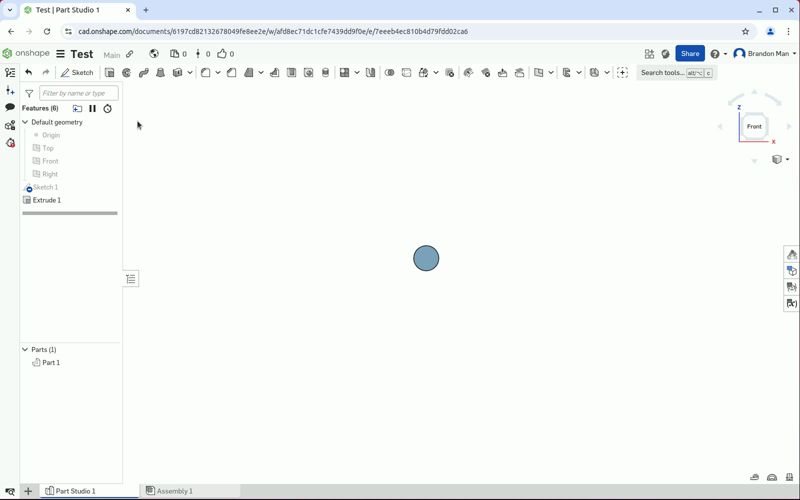
key(shift+h)
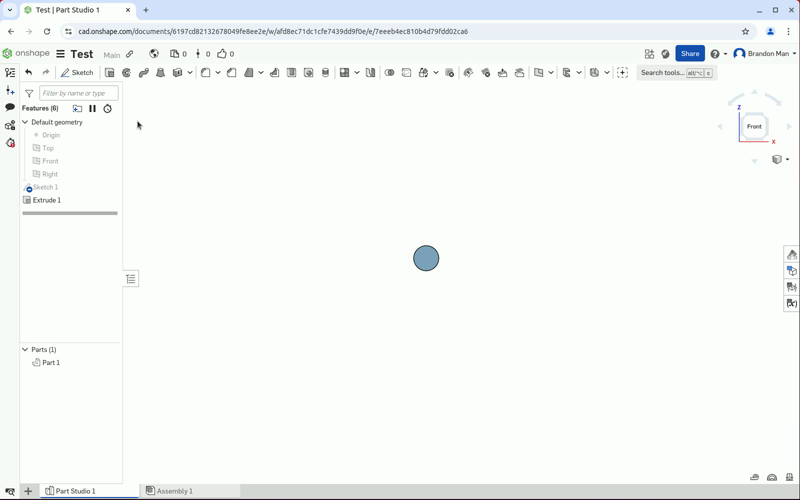
mouse_move(73, 189)
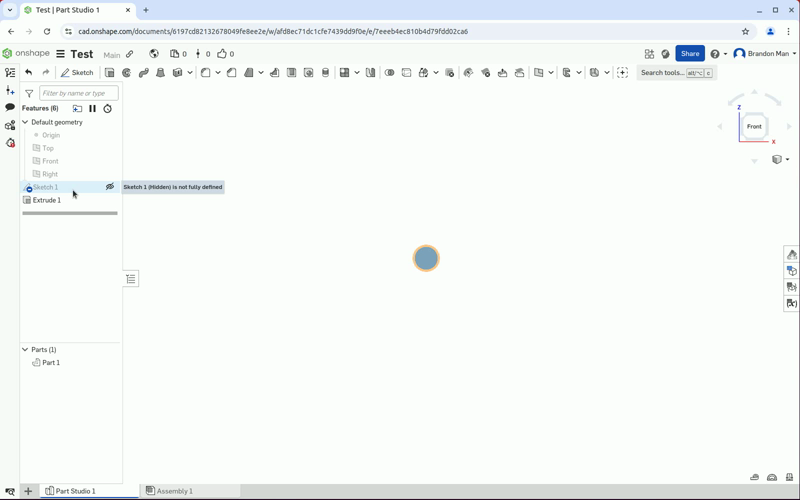
click(73, 189)
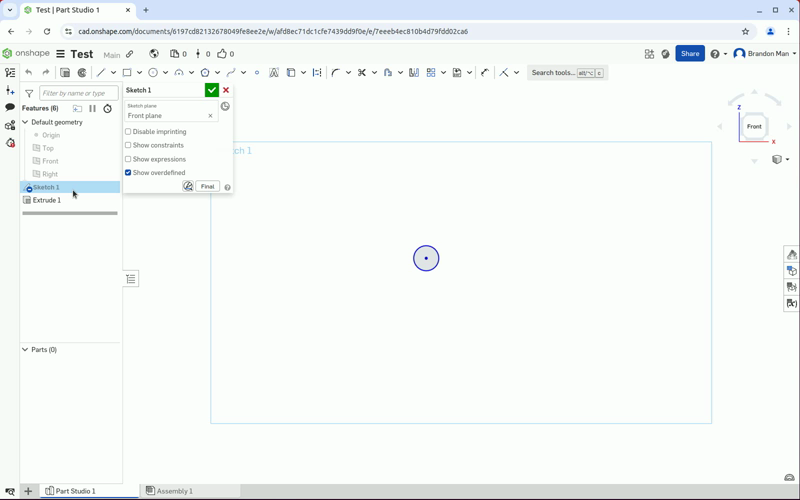
mouse_move(229, 92)
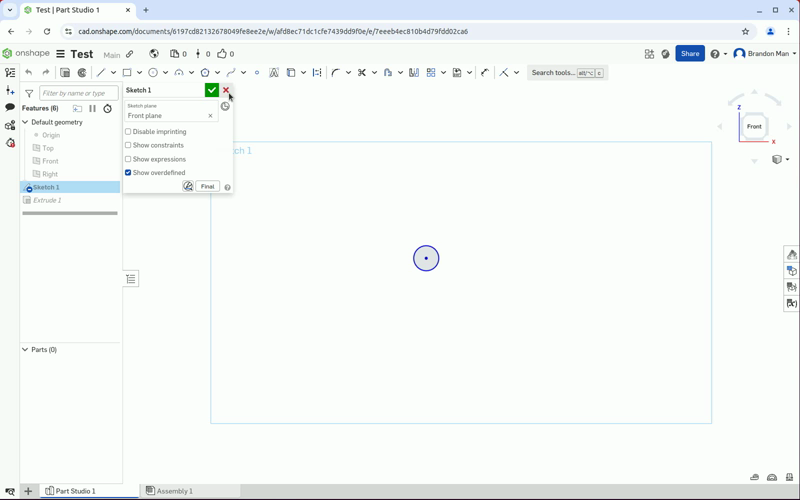
click(229, 92)
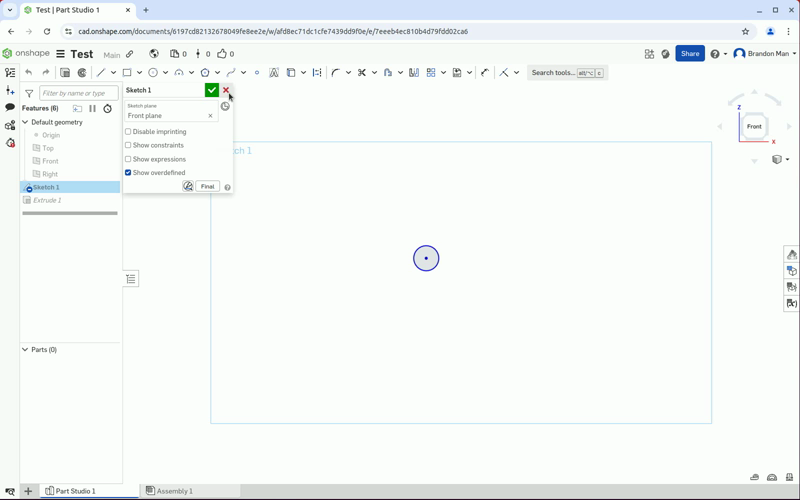
key(shift+s)
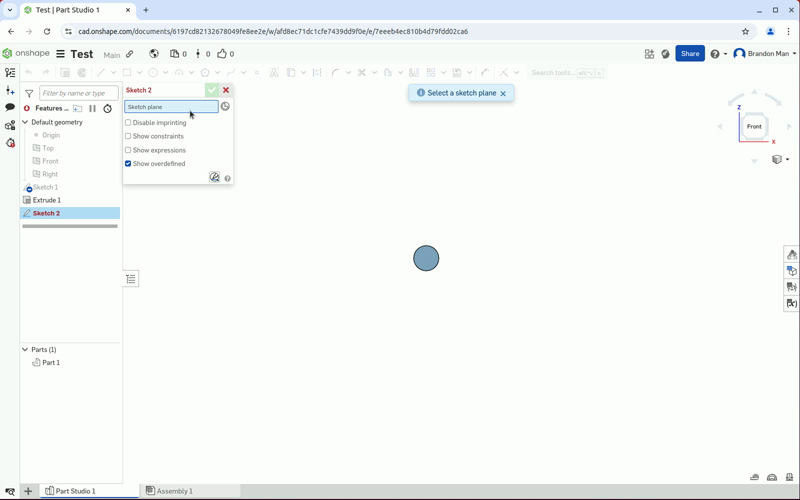
mouse_move(73, 163)
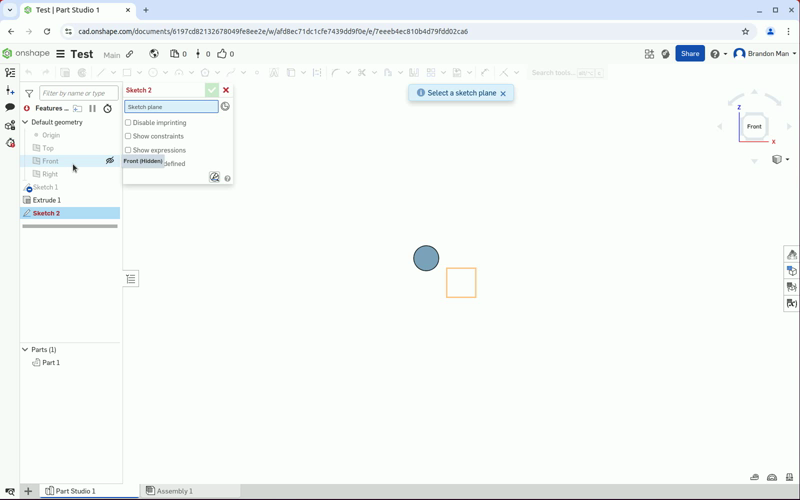
click(73, 163)
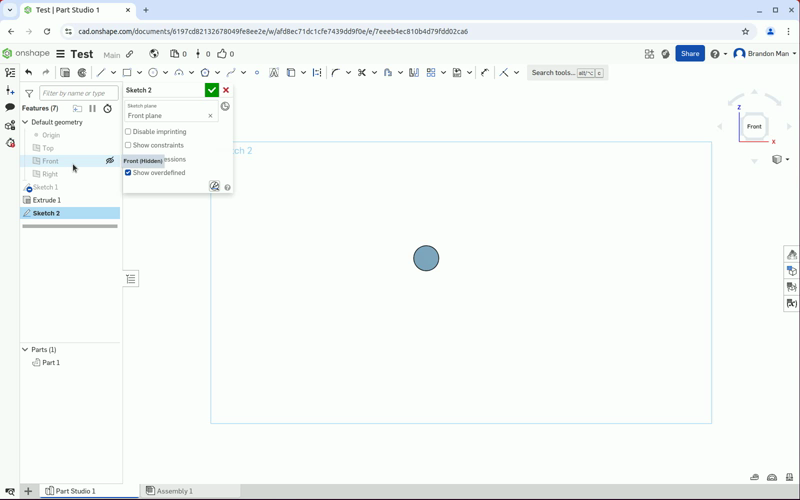
mouse_move(73, 352)
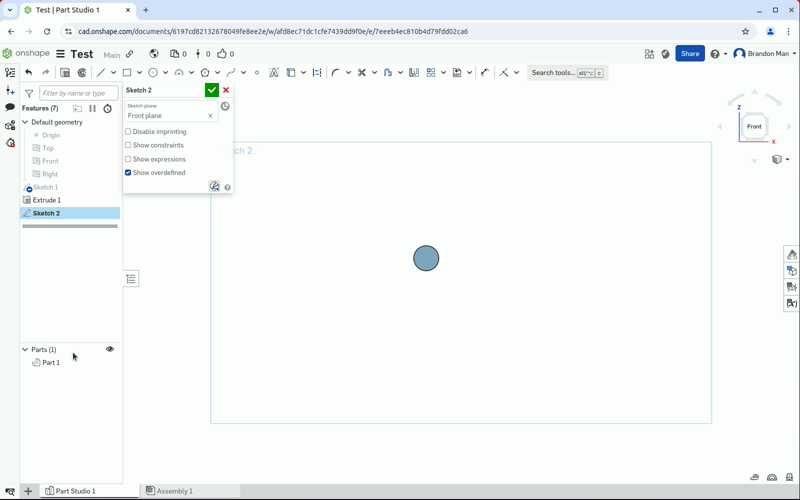
key(y)
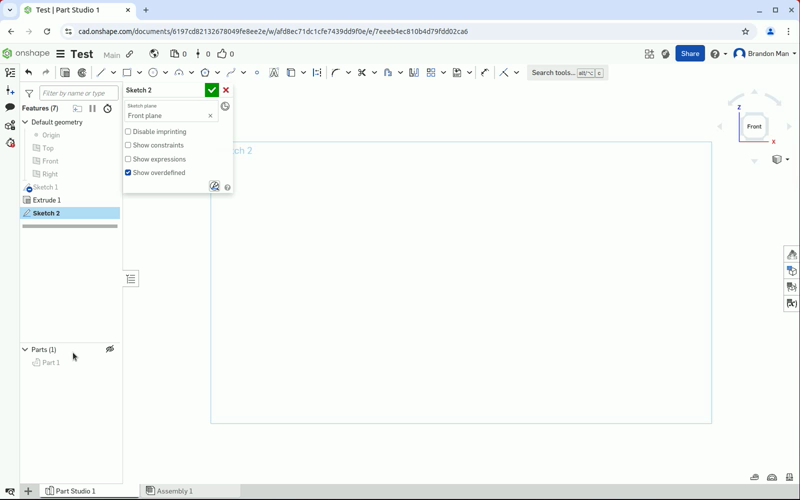
key(l)
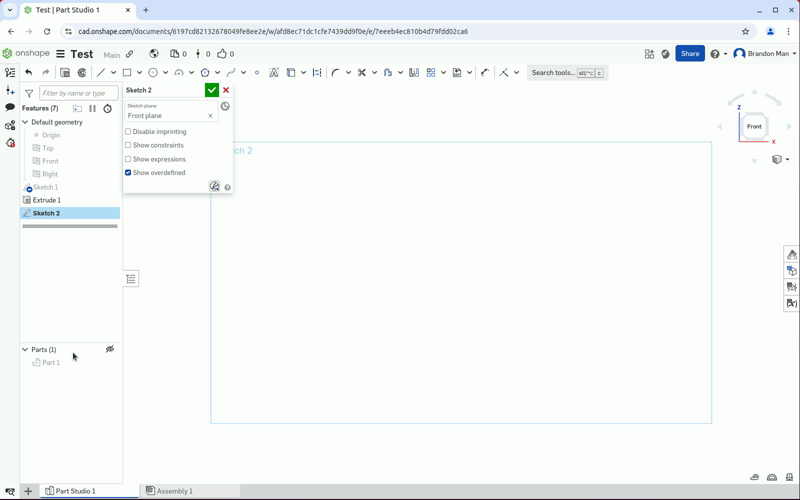
key_down(shift)
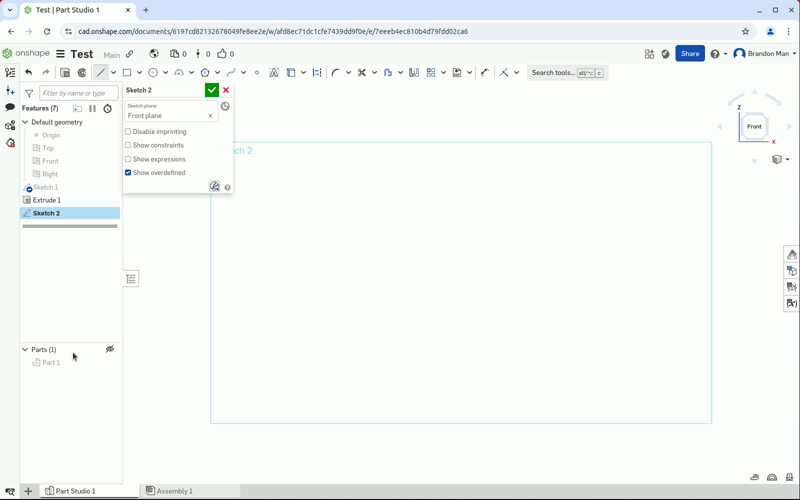
mouse_move(564, 320)
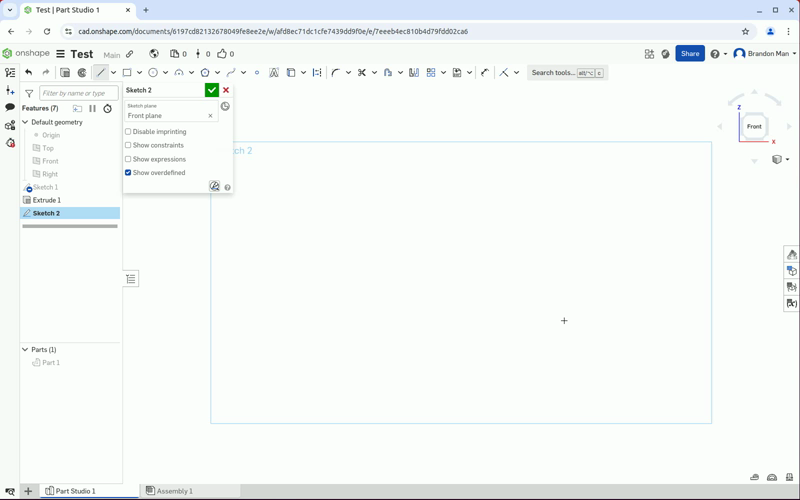
click(564, 320)
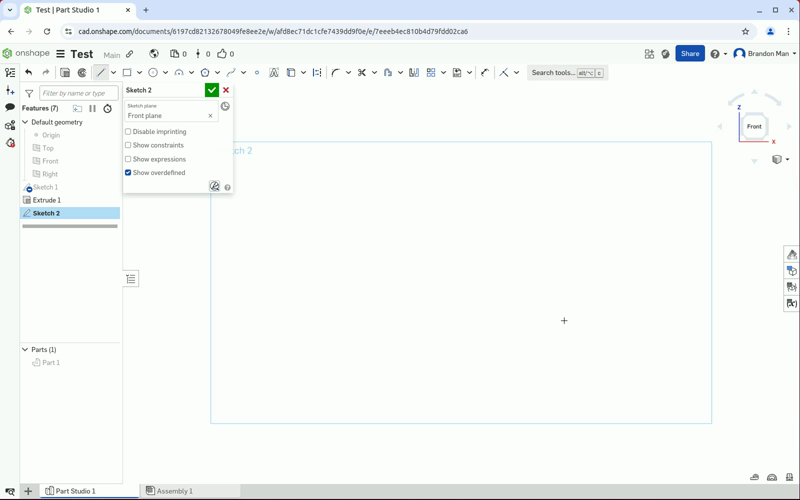
key_up(shift)
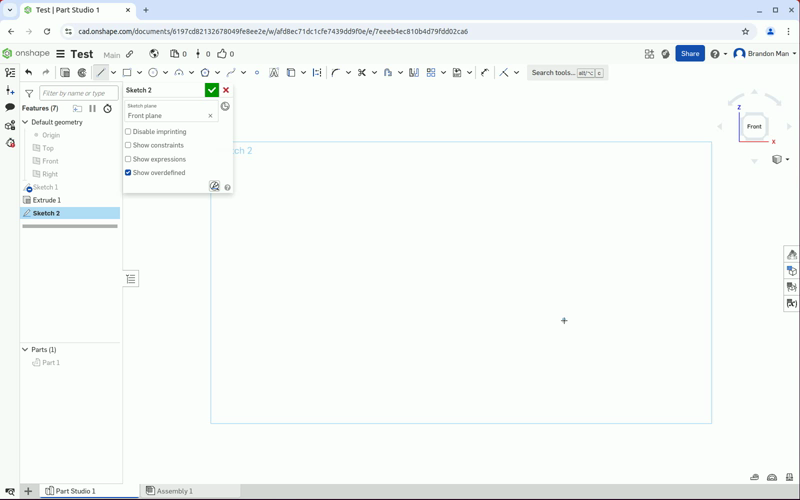
key_down(shift)
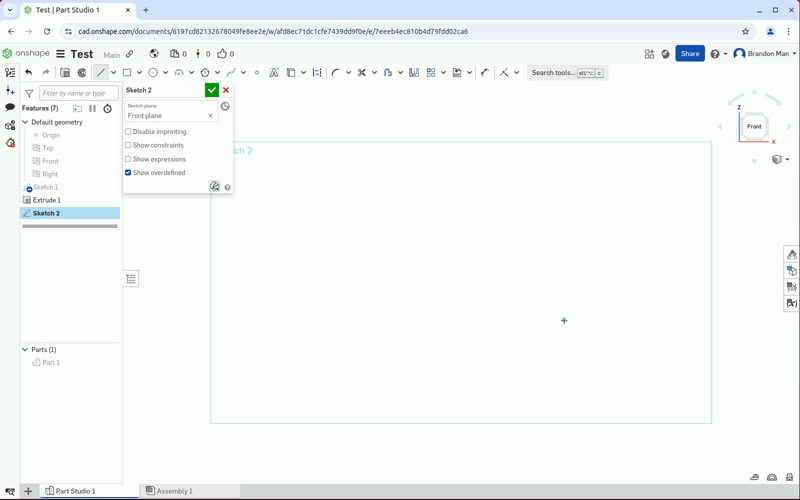
mouse_move(589, 320)
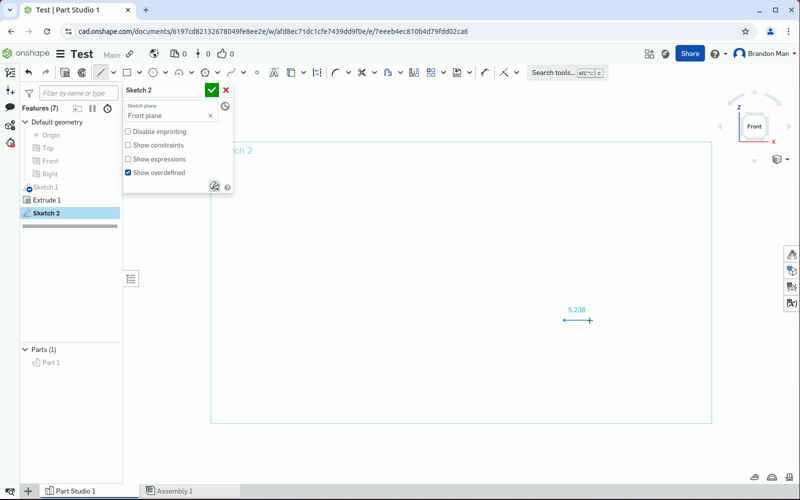
mouse_move(564, 333)
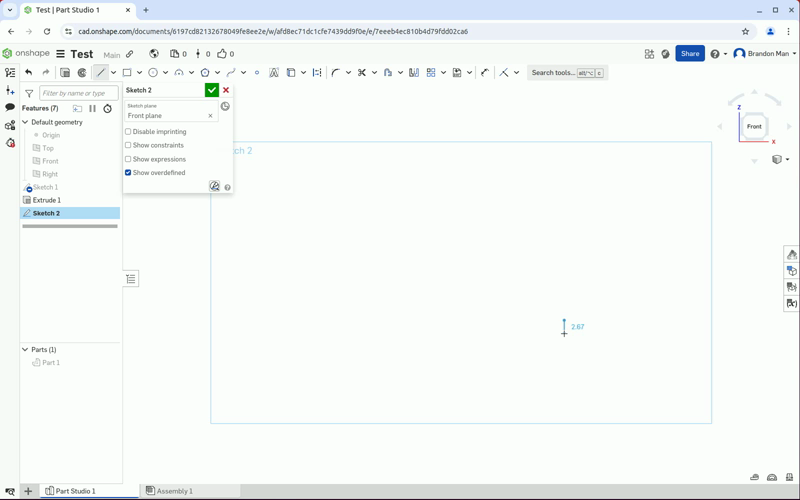
click(564, 333)
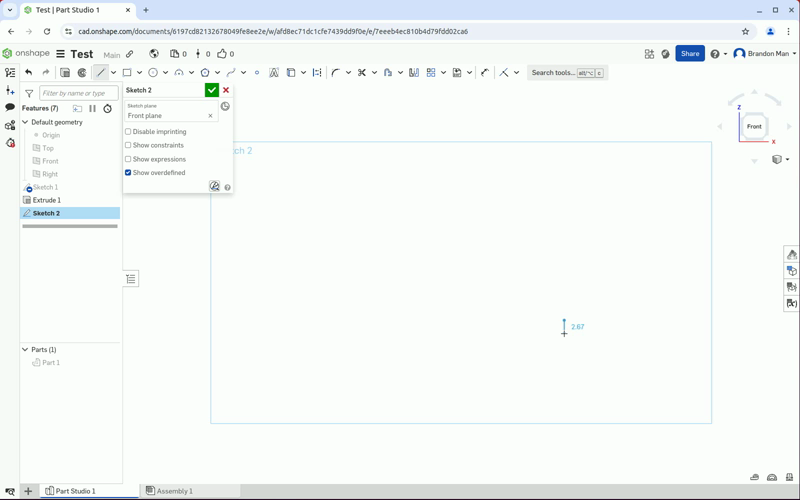
key_up(shift)
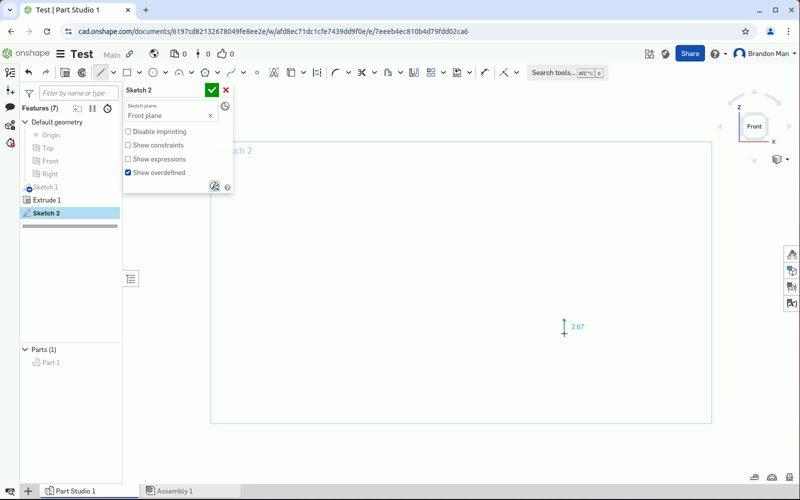
key_down(shift)
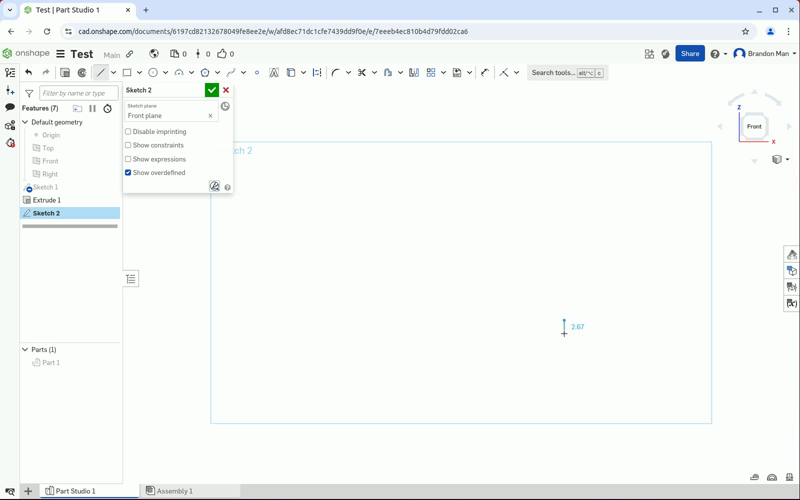
mouse_move(589, 333)
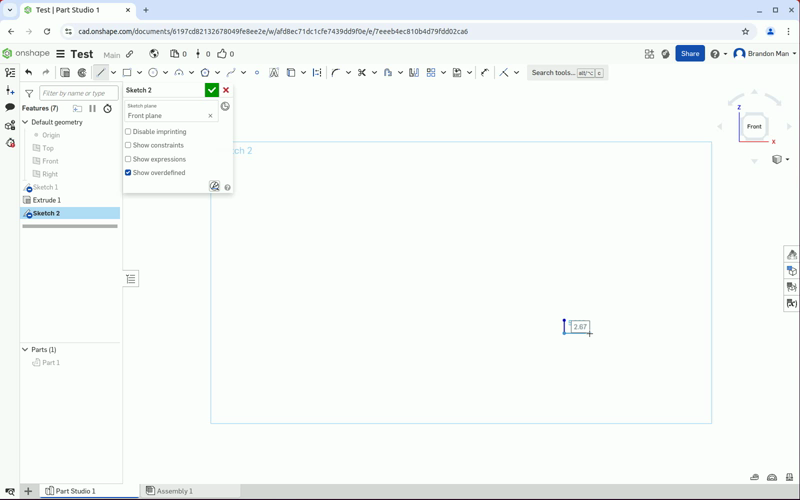
mouse_move(575, 326)
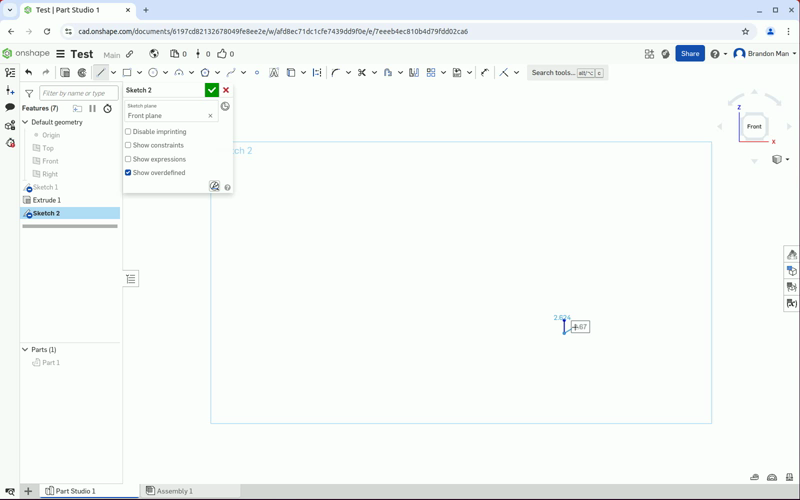
click(575, 326)
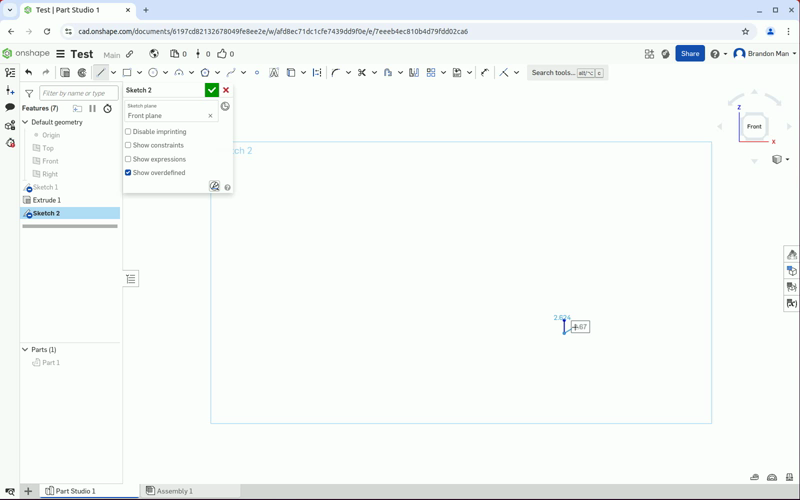
key_up(shift)
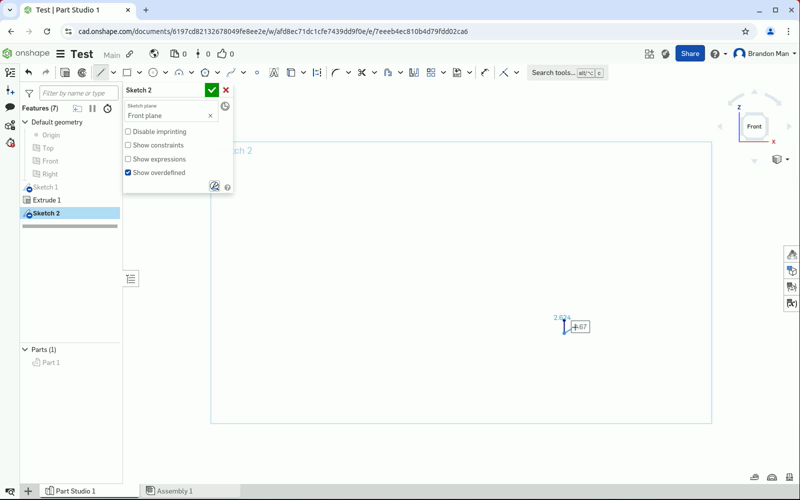
mouse_move(589, 326)
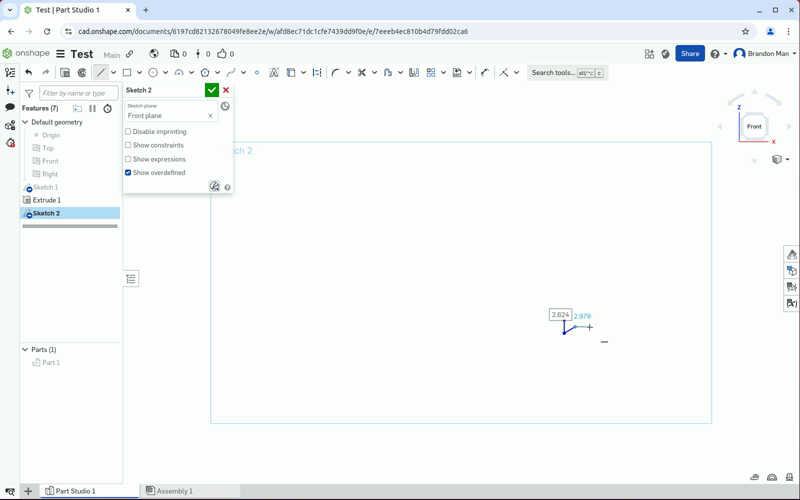
key_down(shift)
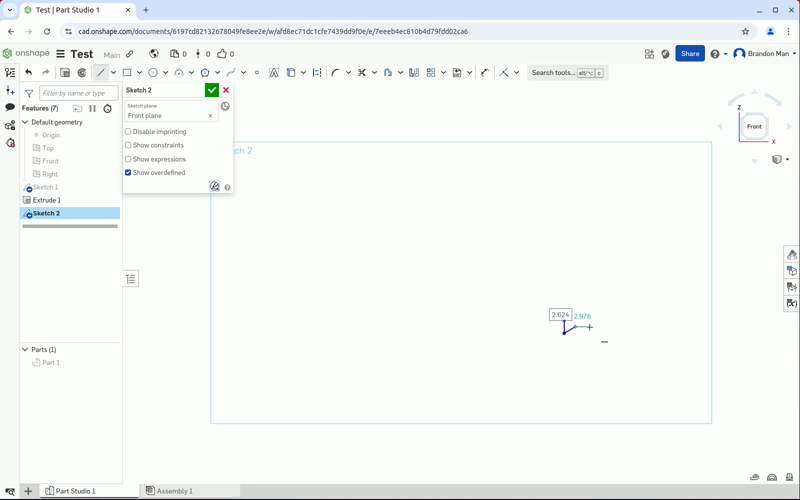
mouse_move(564, 320)
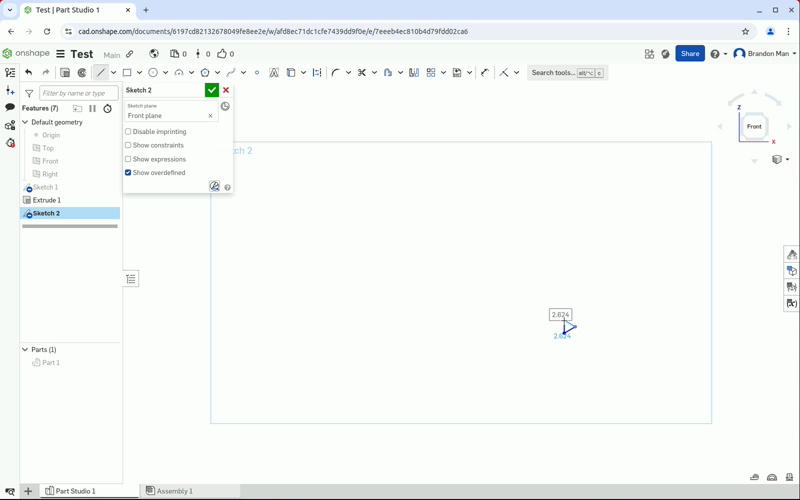
key_up(shift)
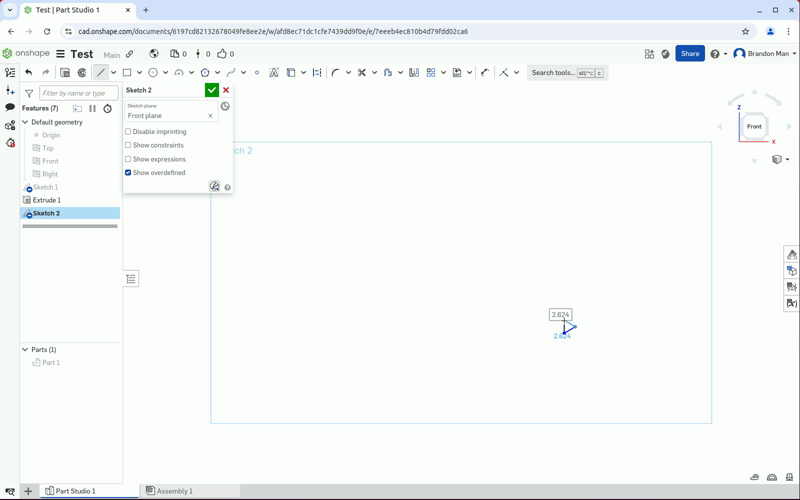
click(564, 320)
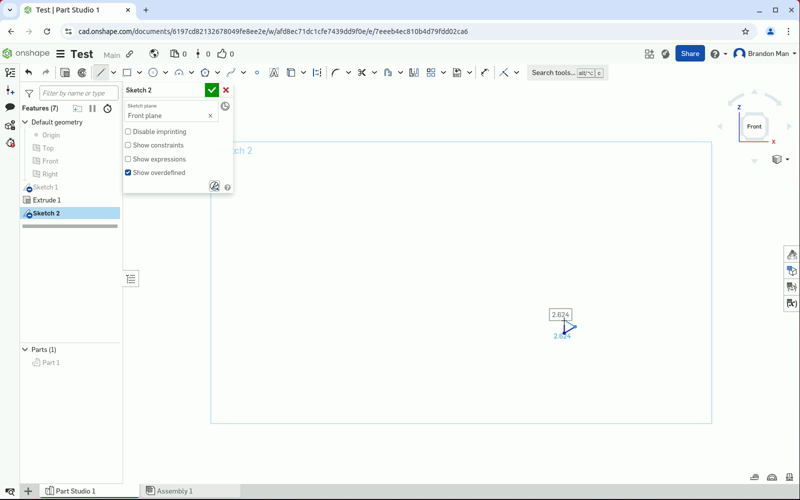
key(esc)
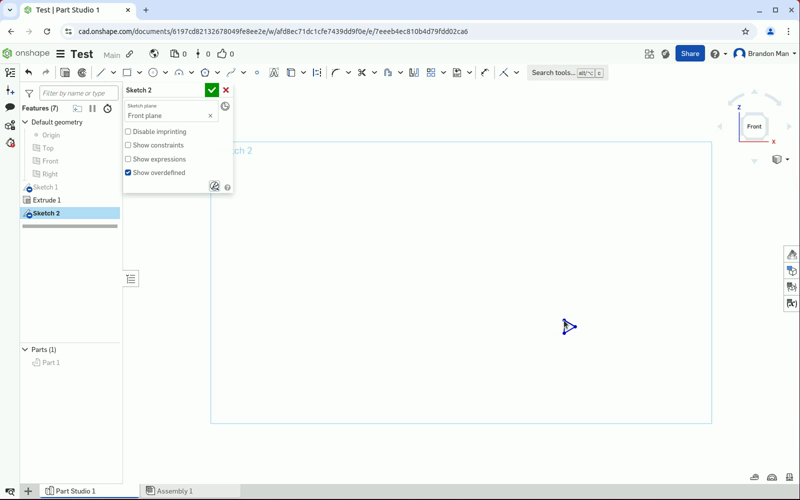
mouse_move(567, 323)
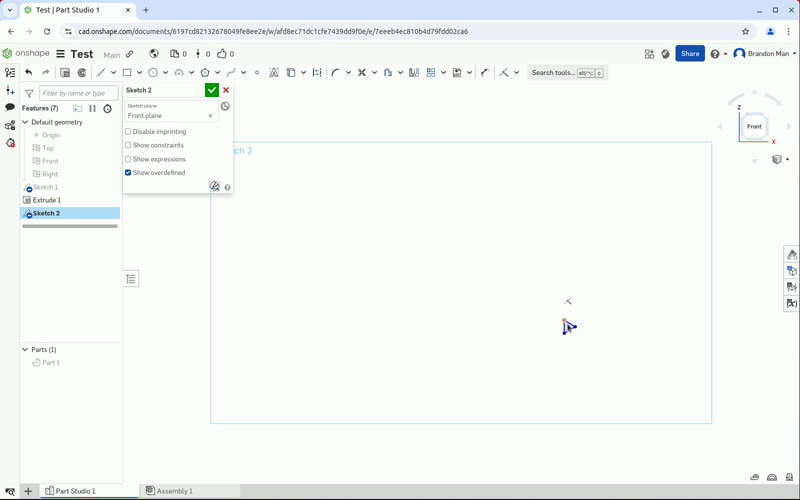
scroll(6)
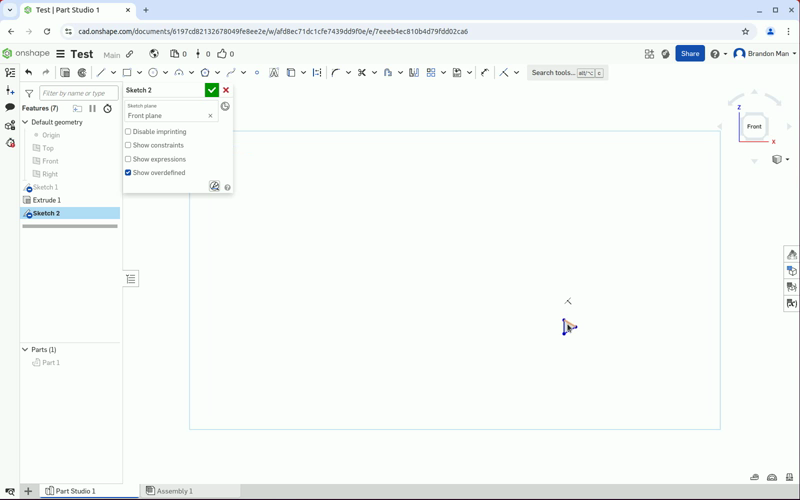
scroll(6)
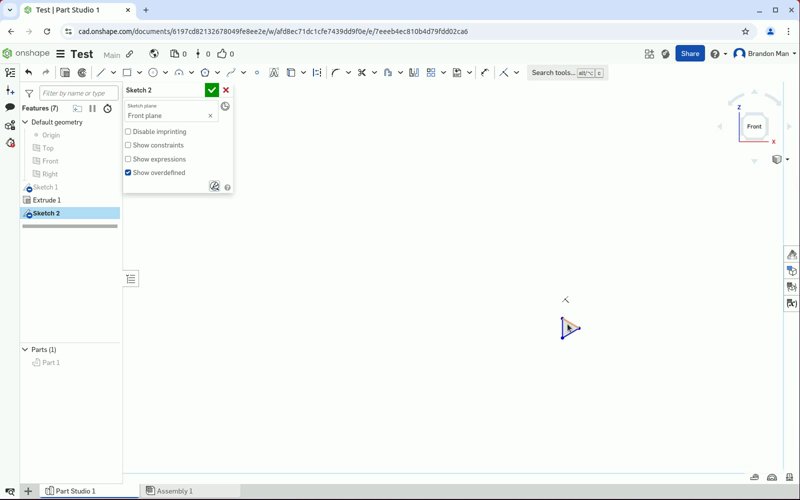
scroll(6)
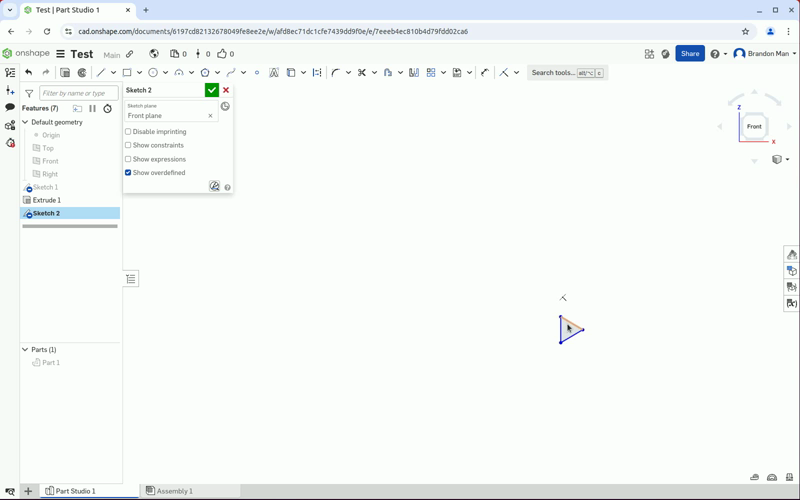
scroll(6)
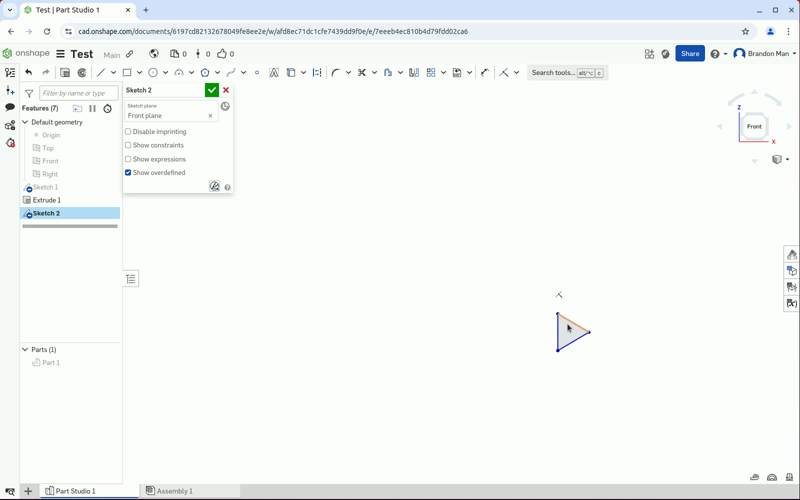
scroll(6)
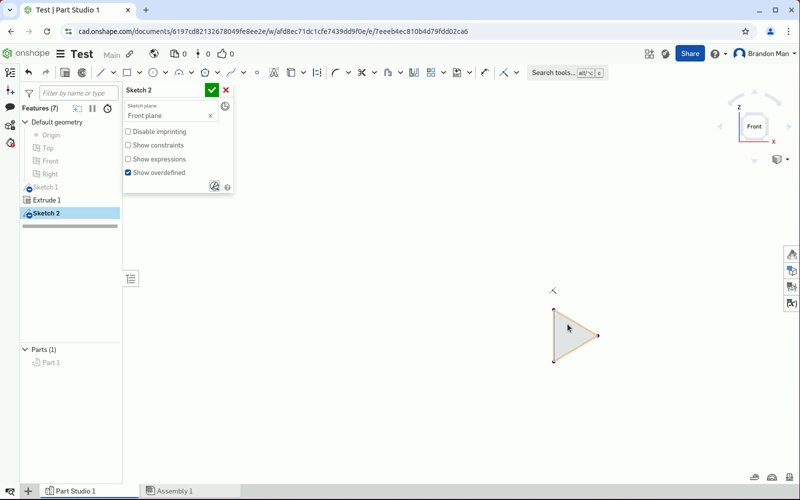
scroll(6)
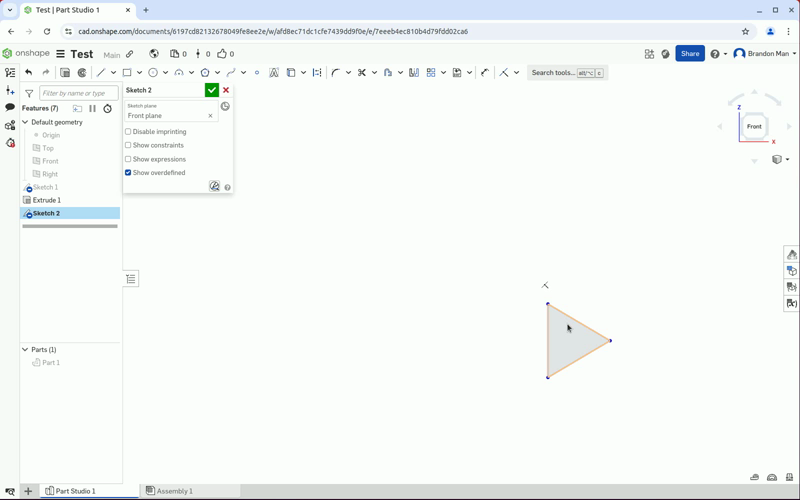
scroll(6)
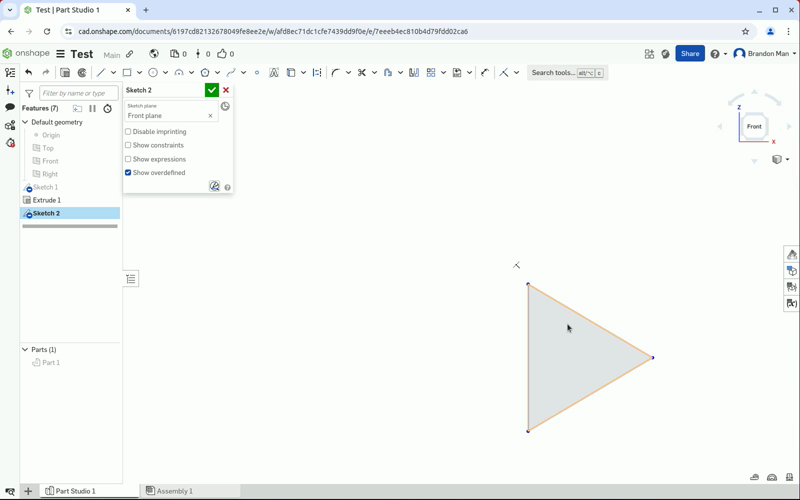
click(567, 323)
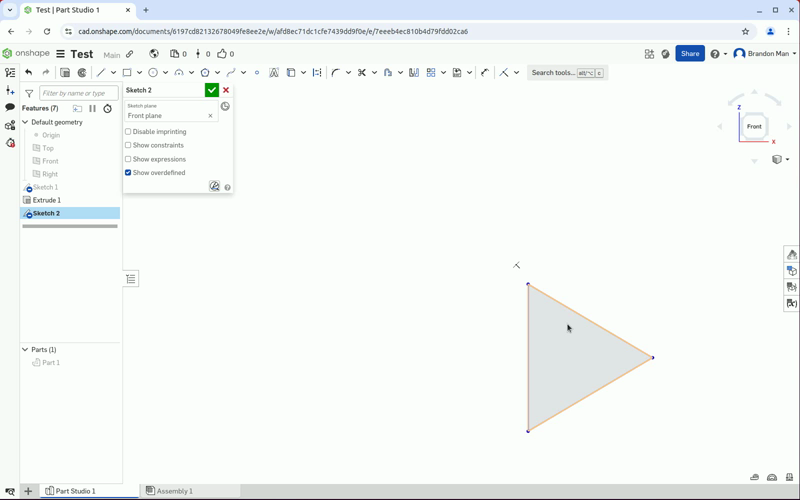
scroll(-6)
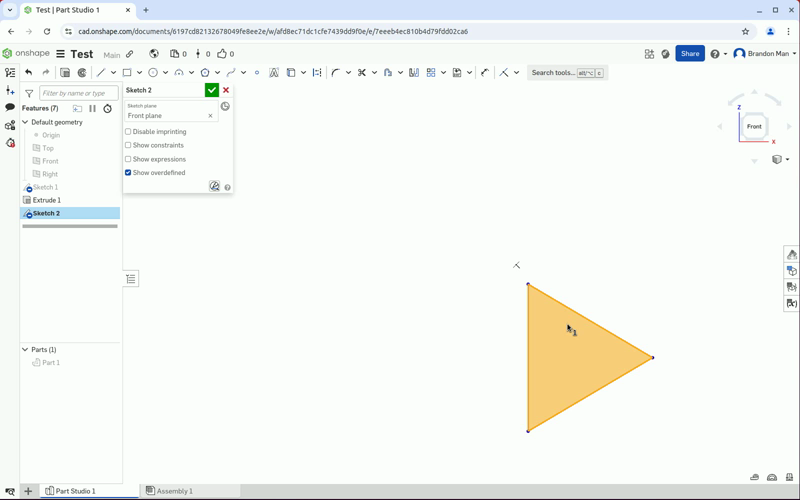
scroll(-6)
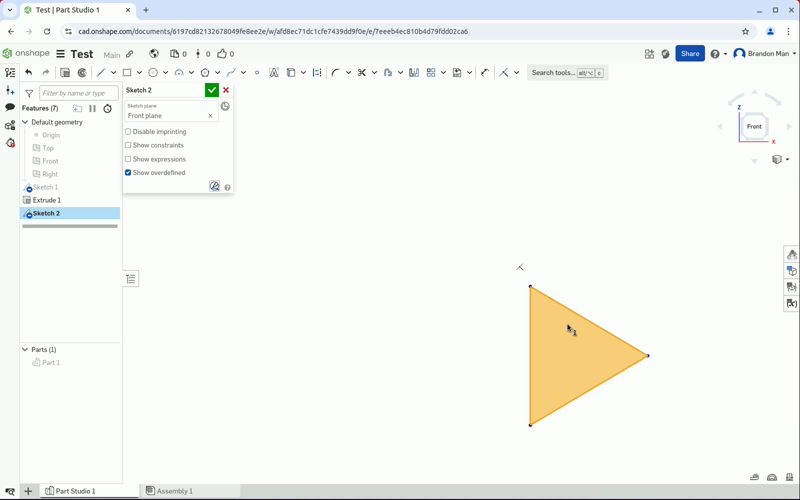
scroll(-6)
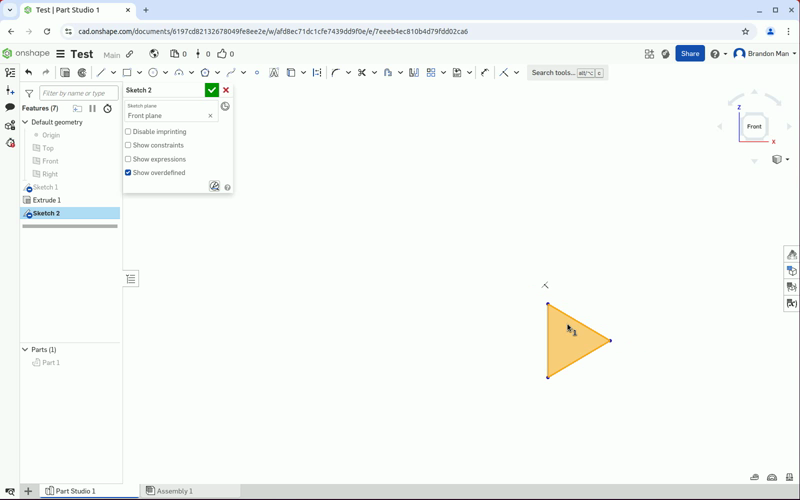
scroll(-6)
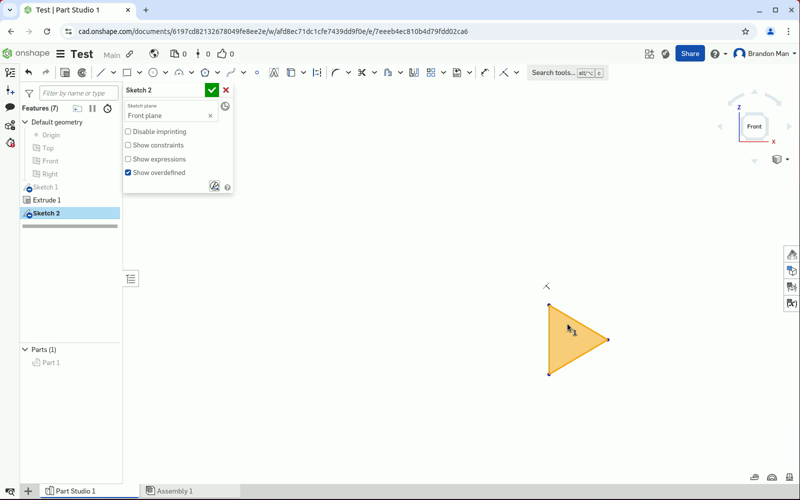
scroll(-6)
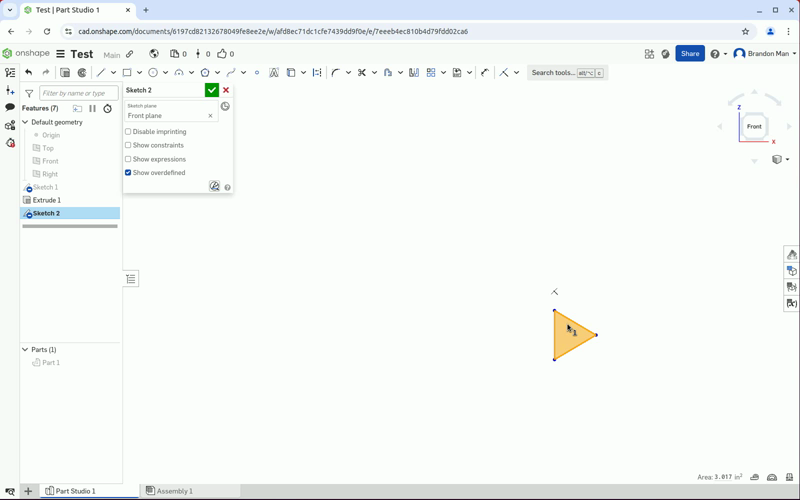
scroll(-6)
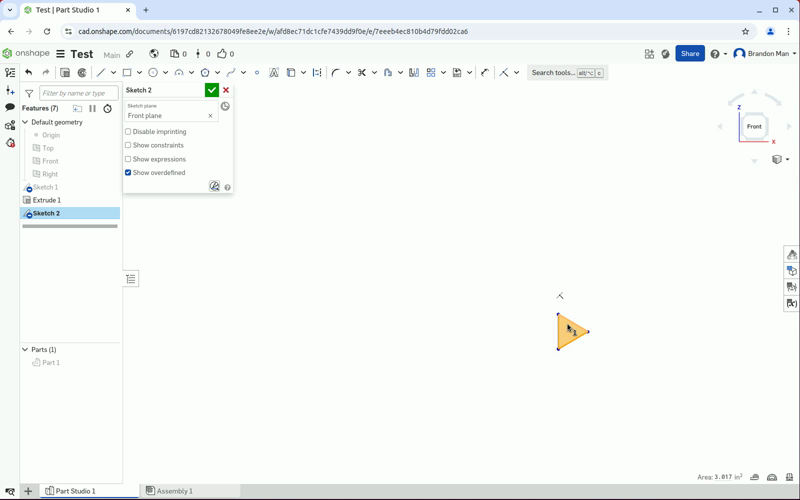
scroll(-6)
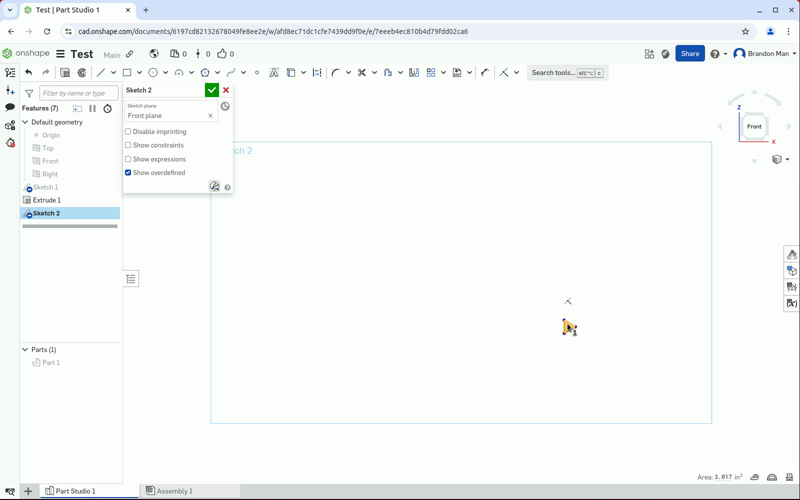
mouse_move(73, 352)
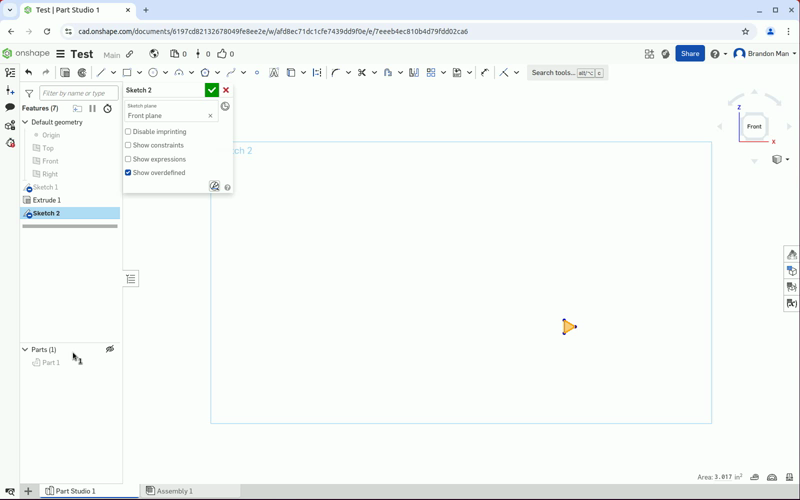
key(shift+y)
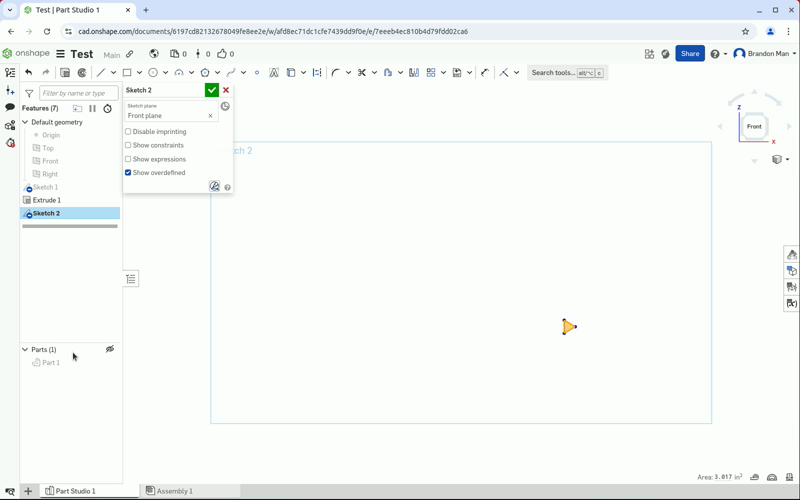
key(shift+e)
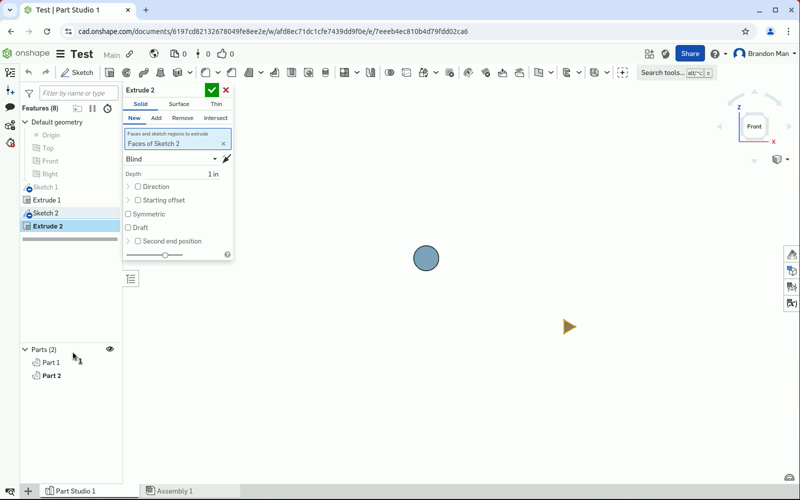
mouse_move(143, 106)
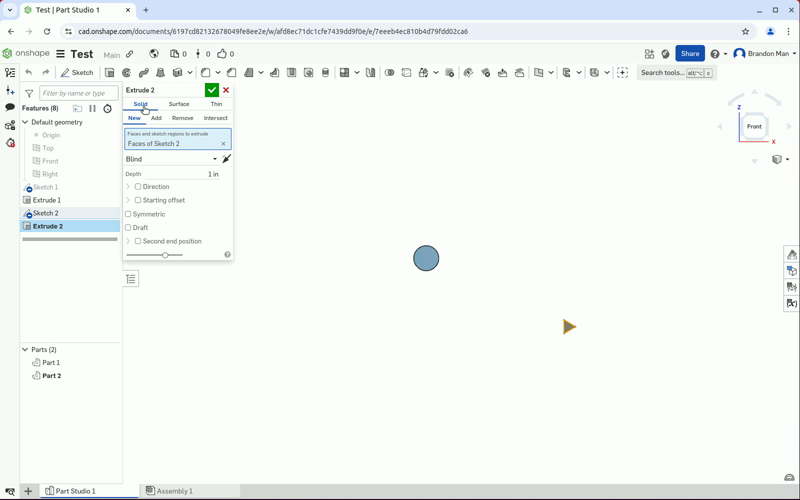
click(143, 106)
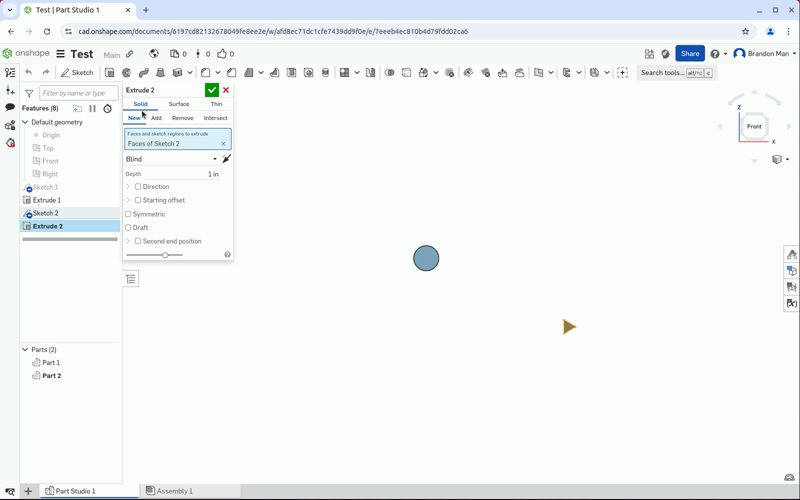
mouse_move(137, 120)
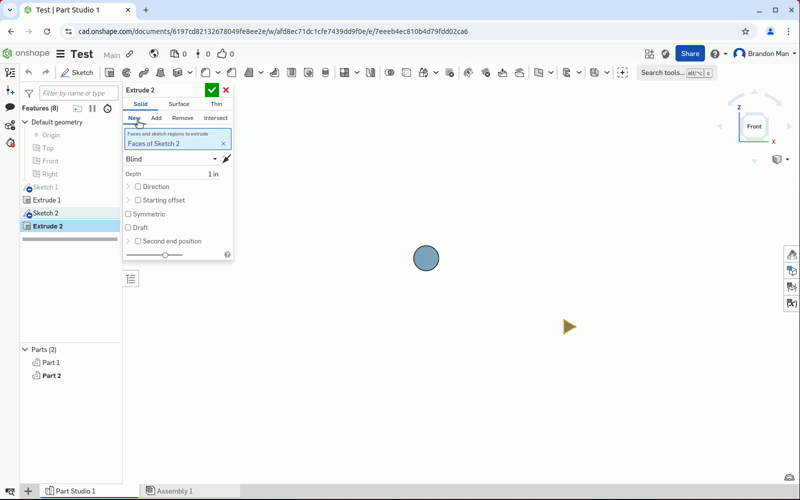
click(137, 120)
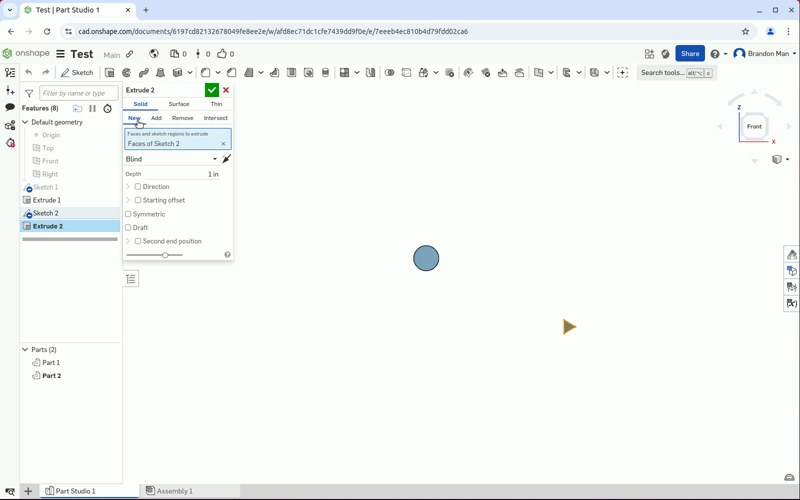
key(tab, 4)
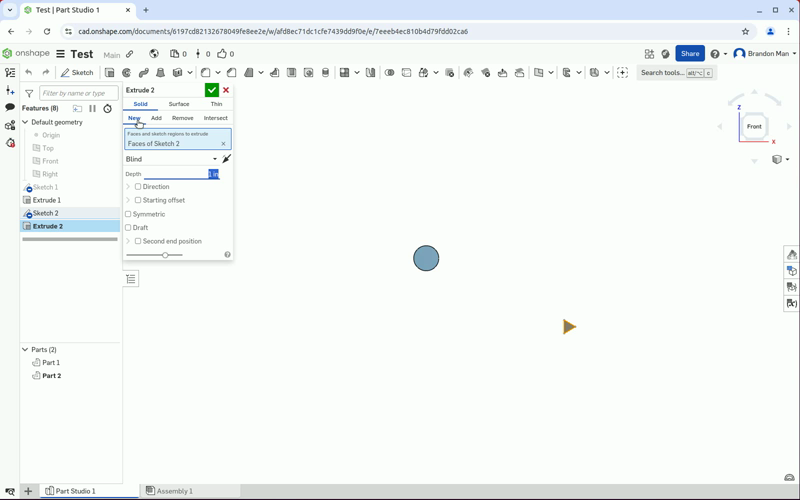
text(2.166)
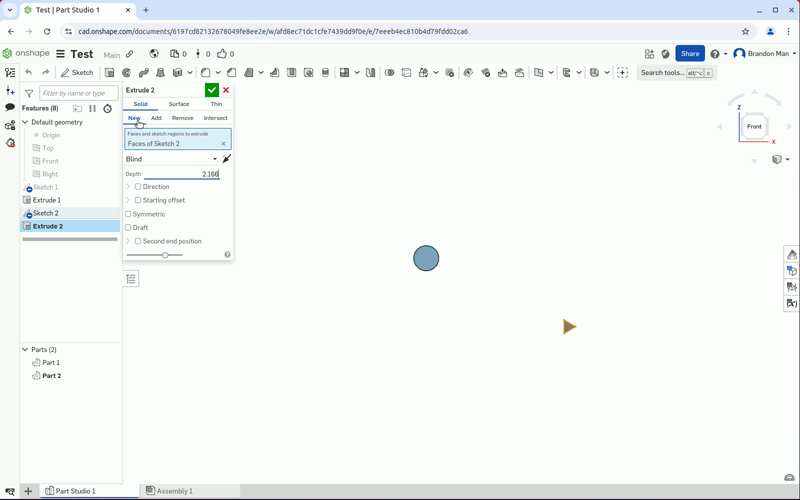
key(enter)
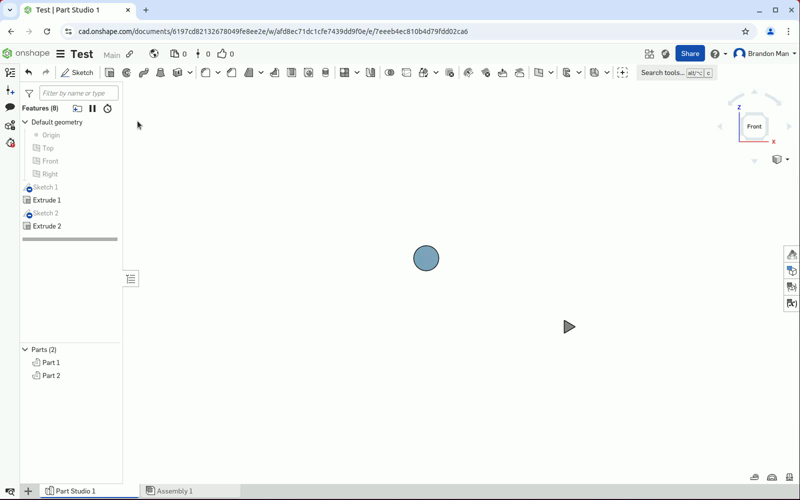
key(shift+h)
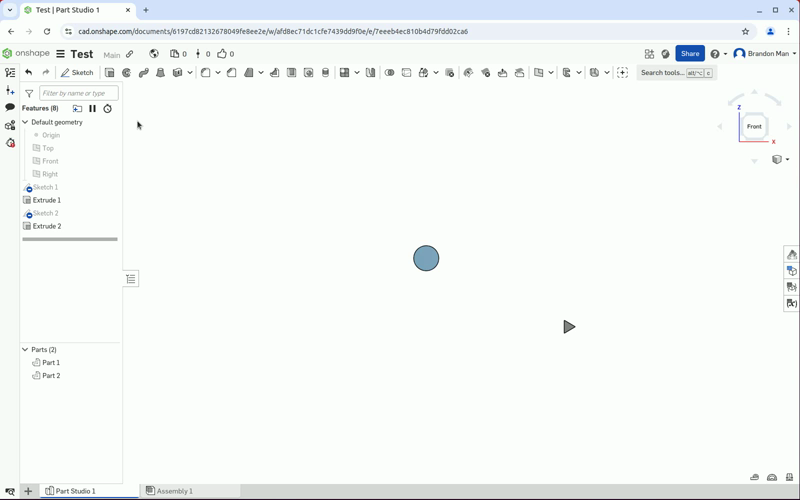
key(shift+h)
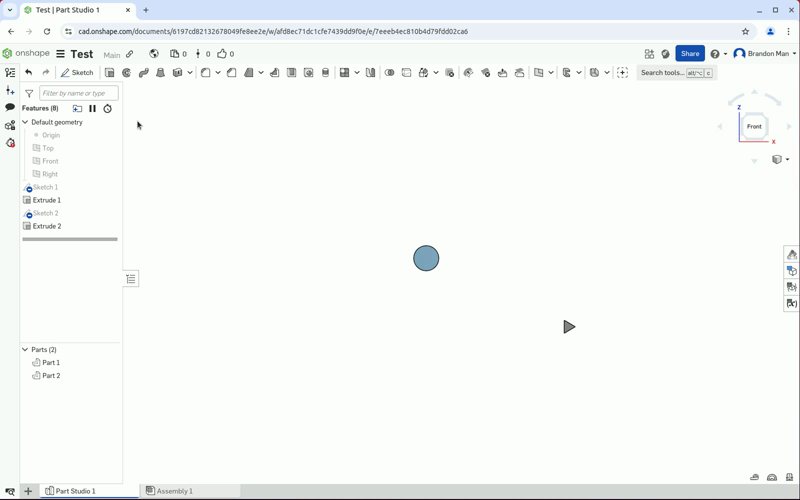
mouse_move(73, 189)
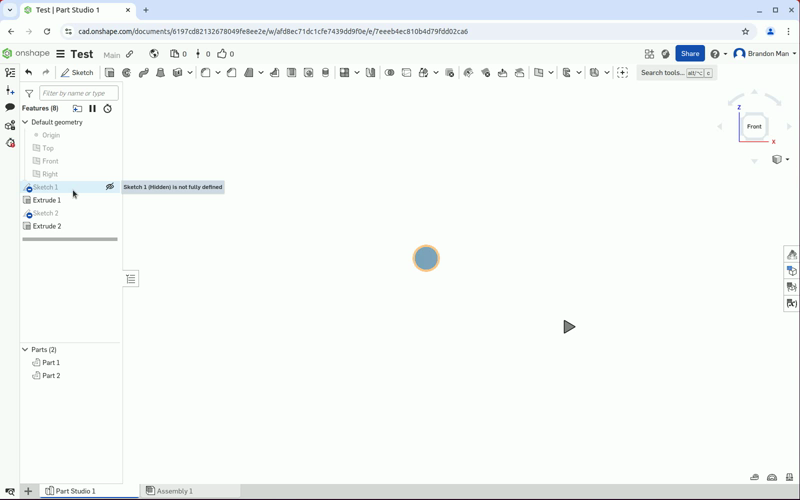
click(73, 189)
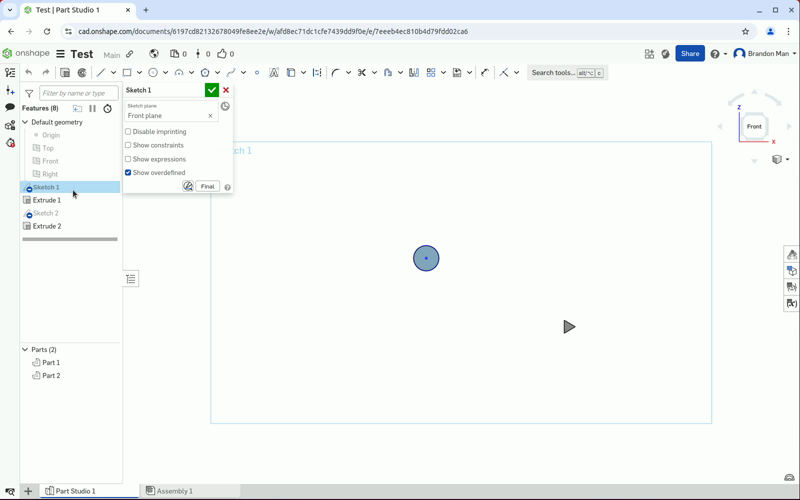
mouse_move(229, 92)
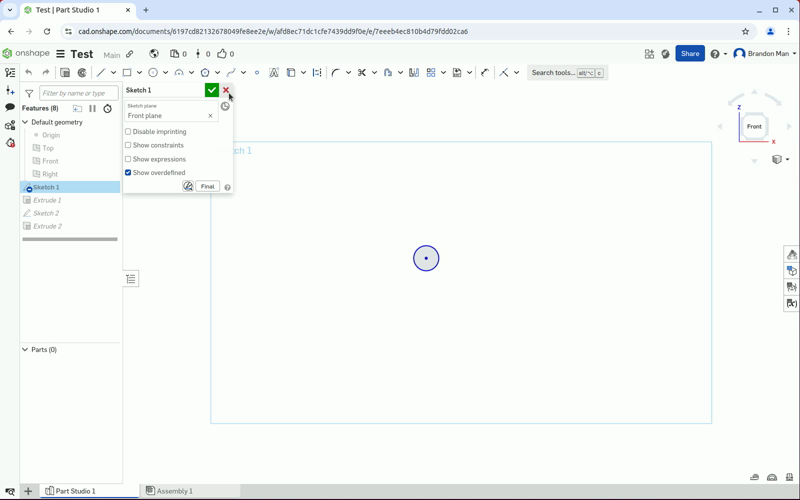
click(229, 92)
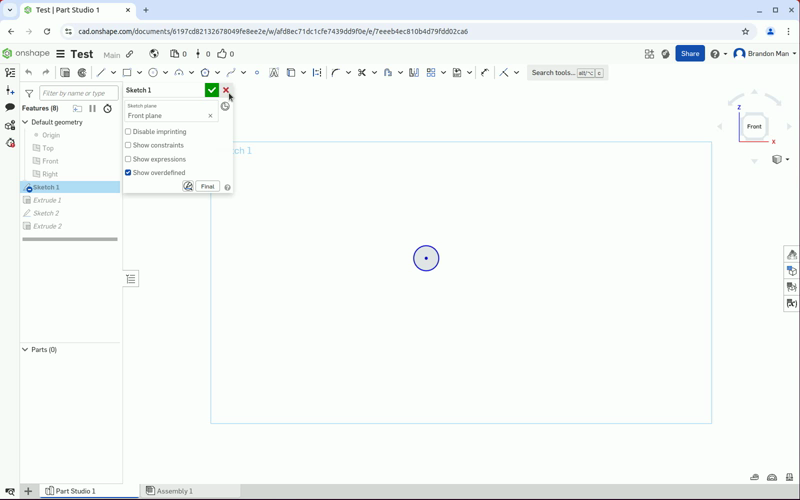
key(shift+s)
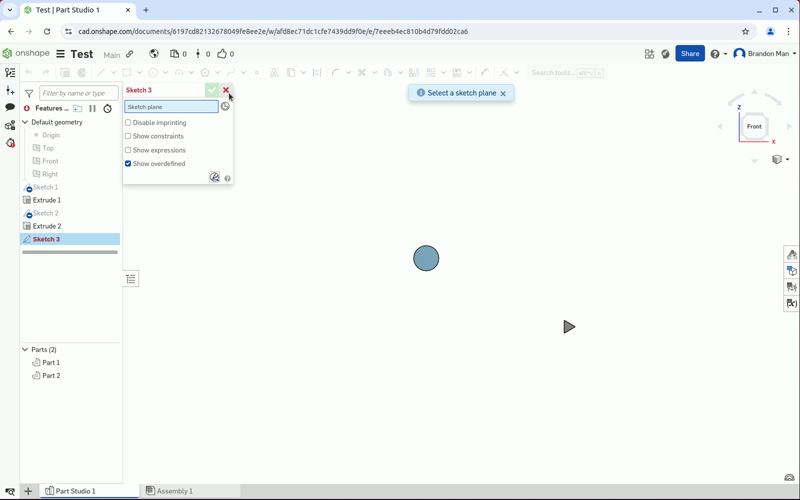
mouse_move(73, 163)
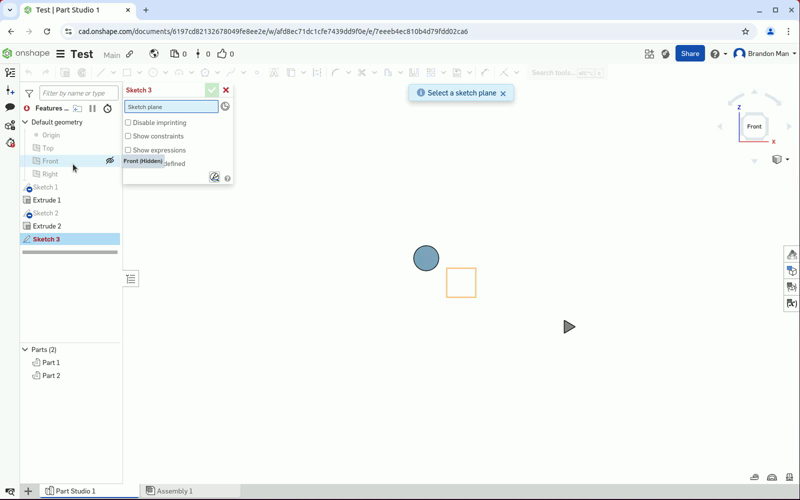
click(73, 163)
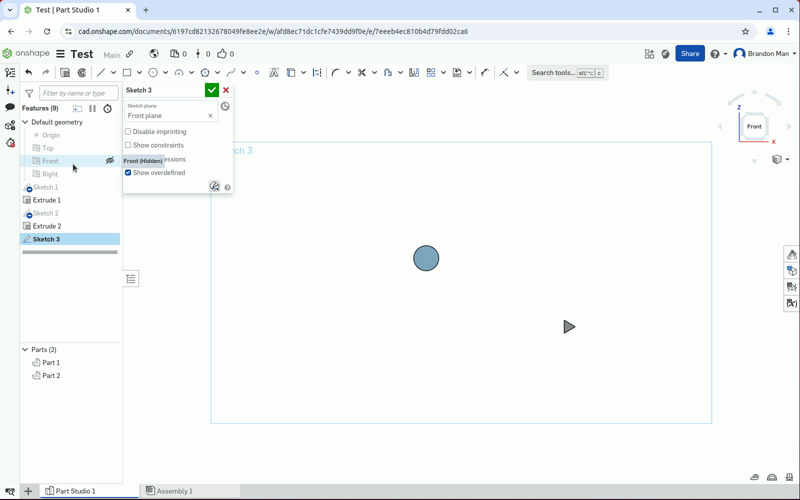
mouse_move(73, 352)
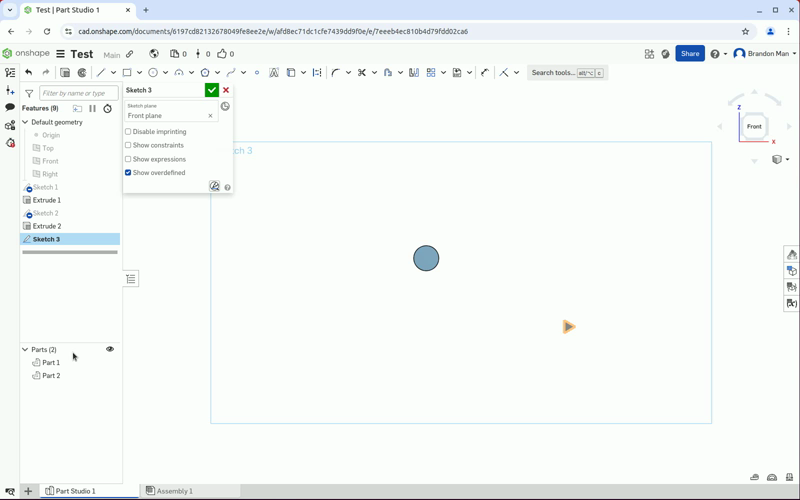
key(y)
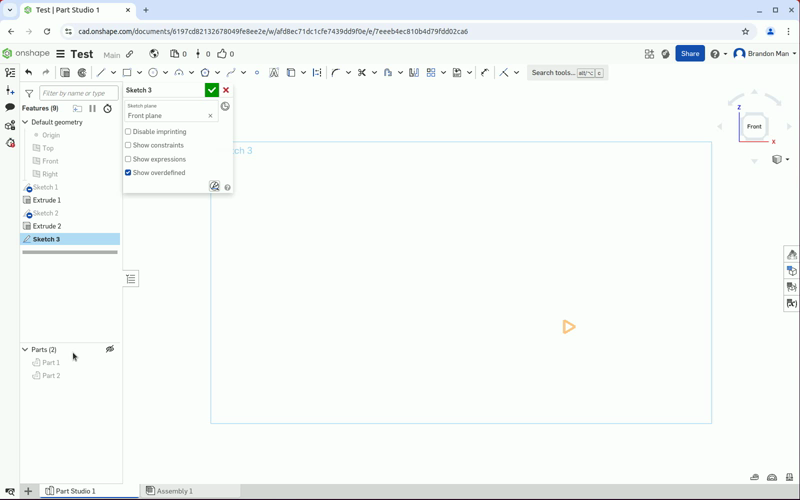
key(l)
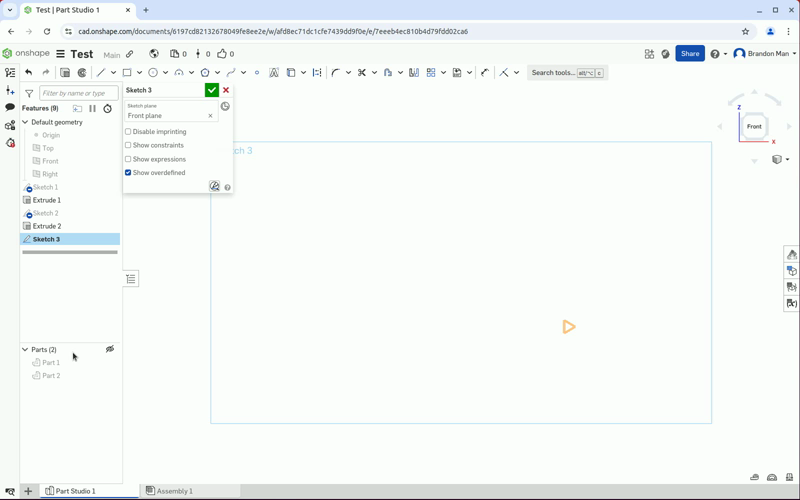
key_down(shift)
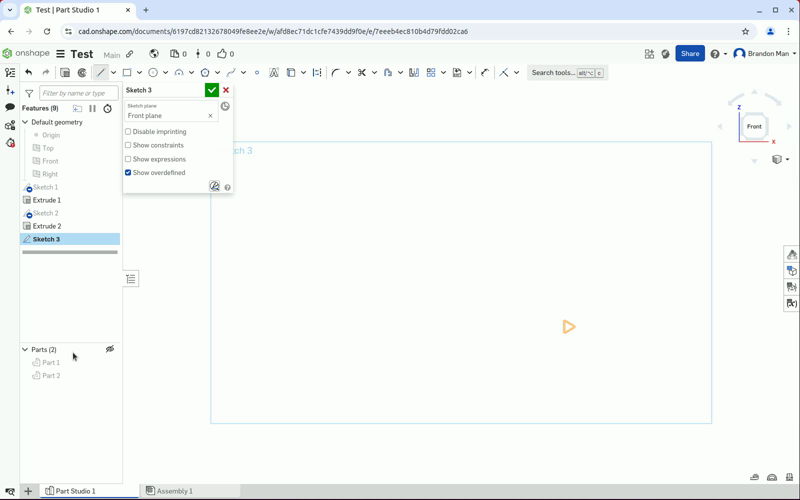
mouse_move(403, 326)
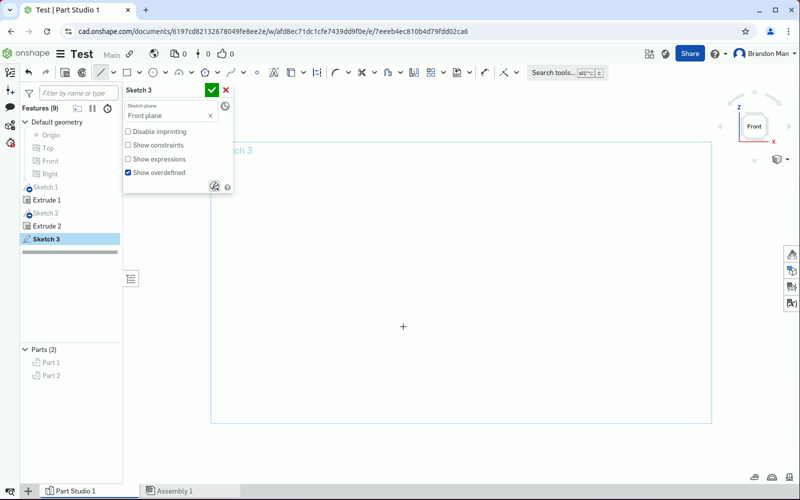
click(403, 326)
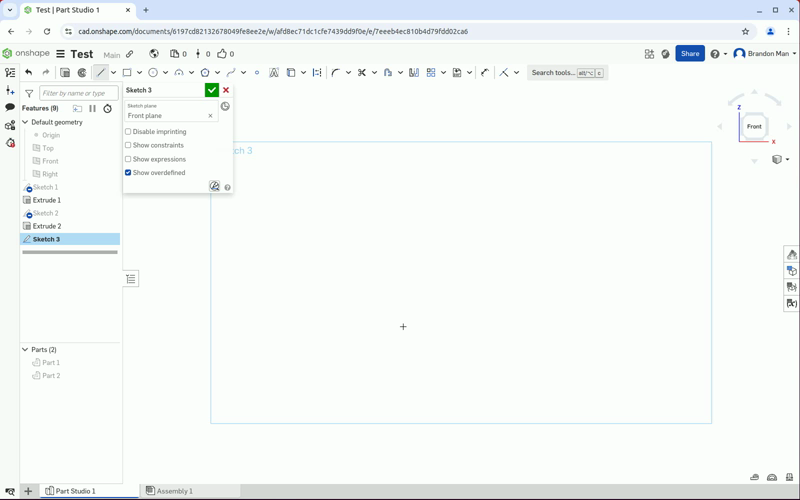
key_up(shift)
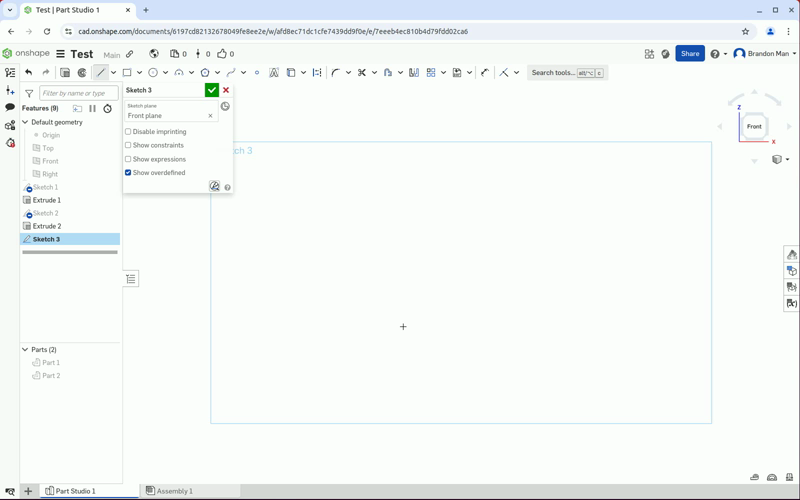
key_down(shift)
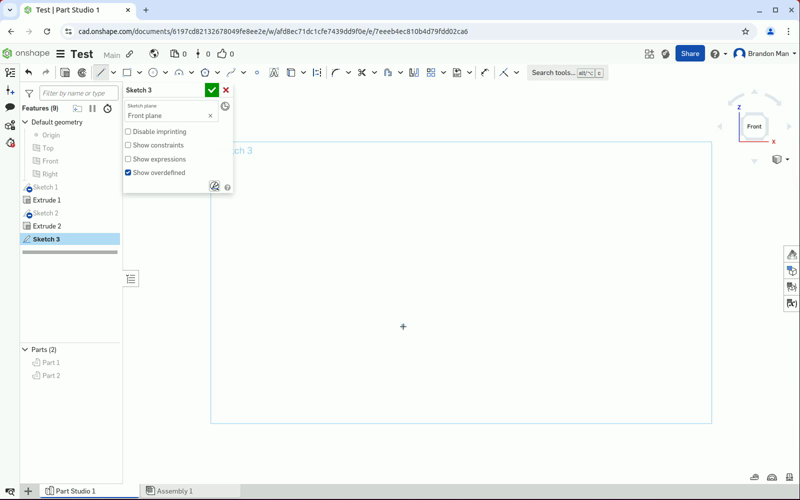
mouse_move(433, 326)
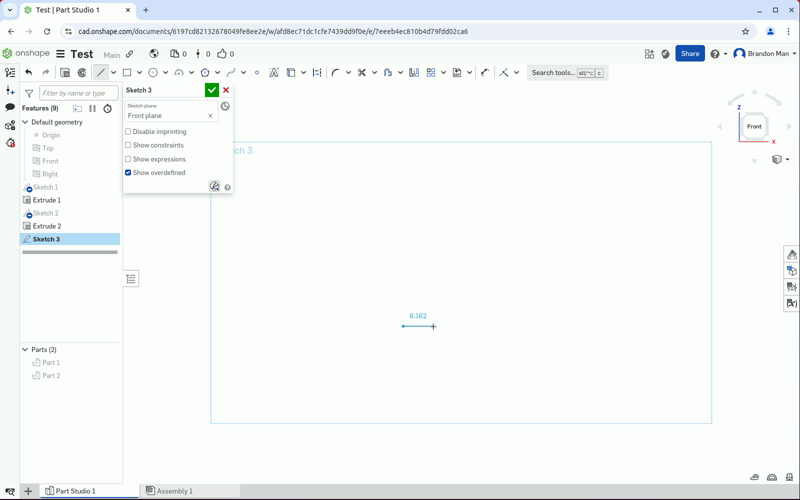
mouse_move(413, 332)
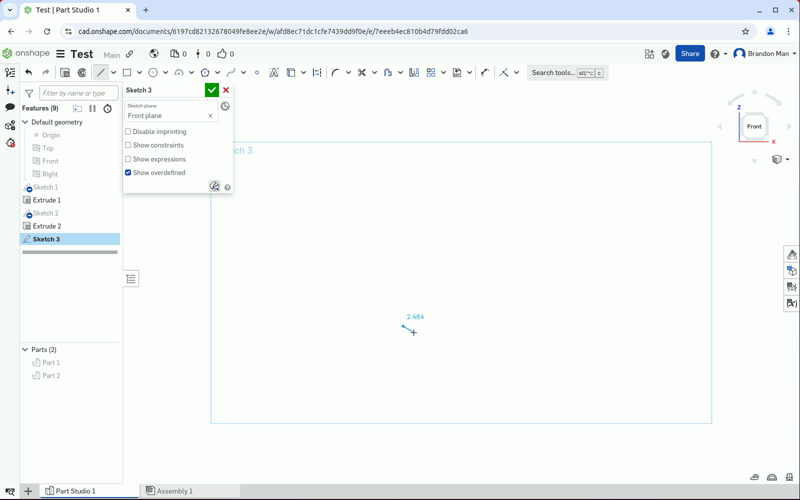
click(413, 332)
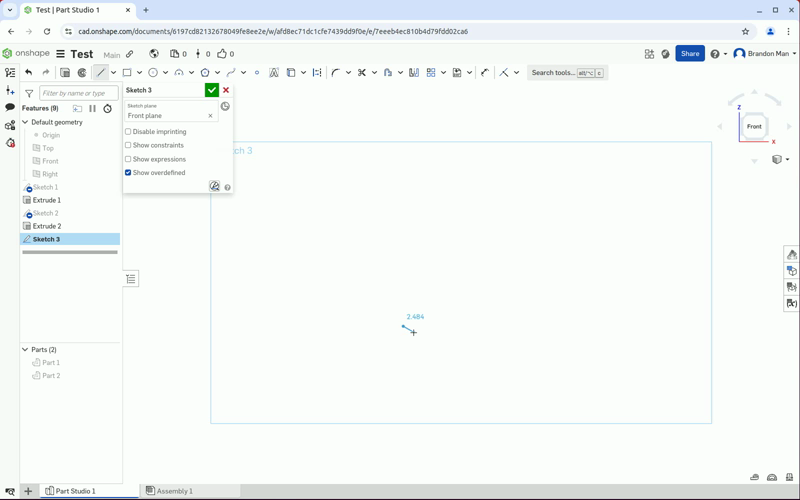
key_up(shift)
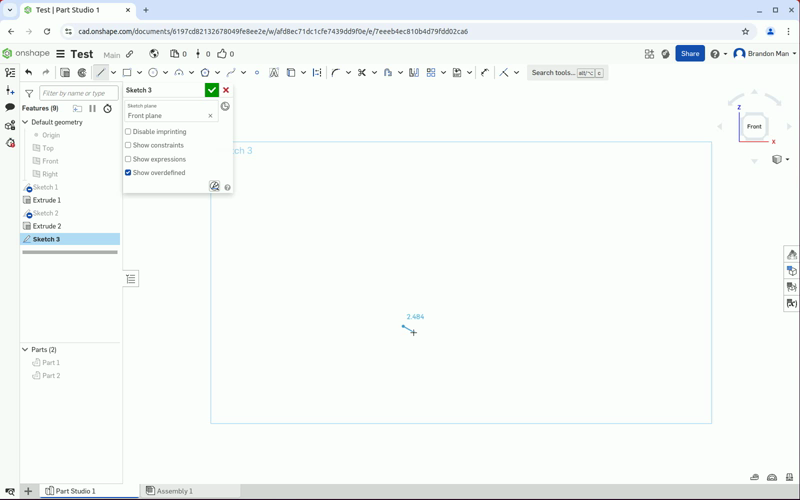
key_down(shift)
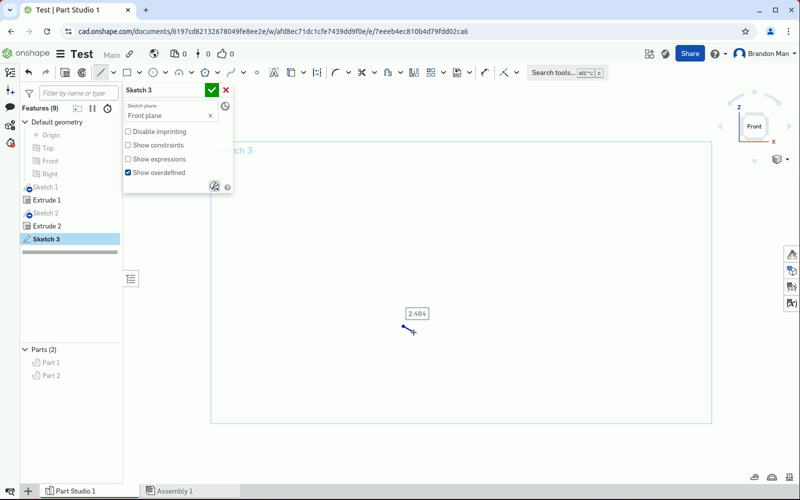
mouse_move(443, 332)
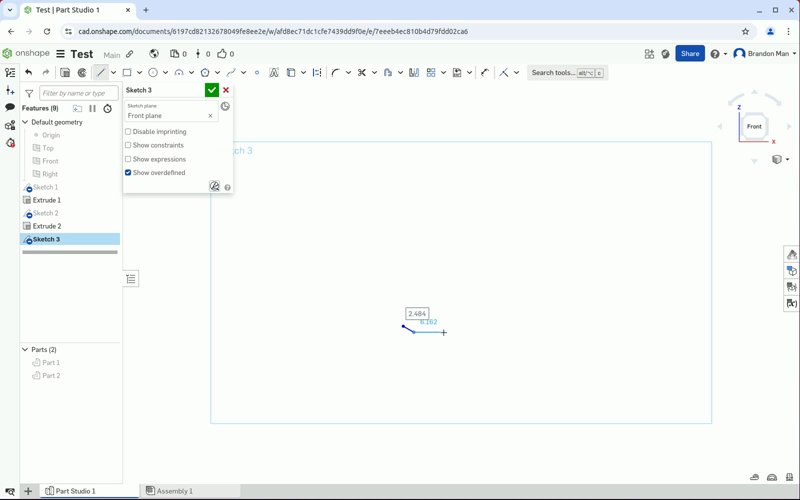
mouse_move(413, 320)
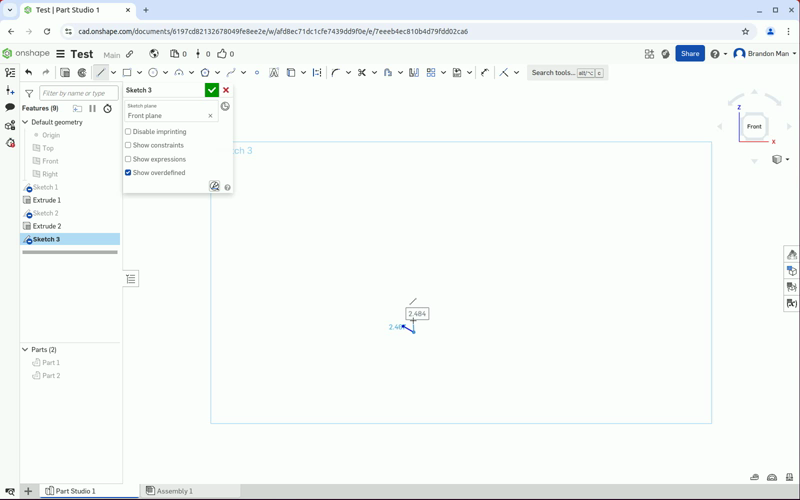
click(413, 320)
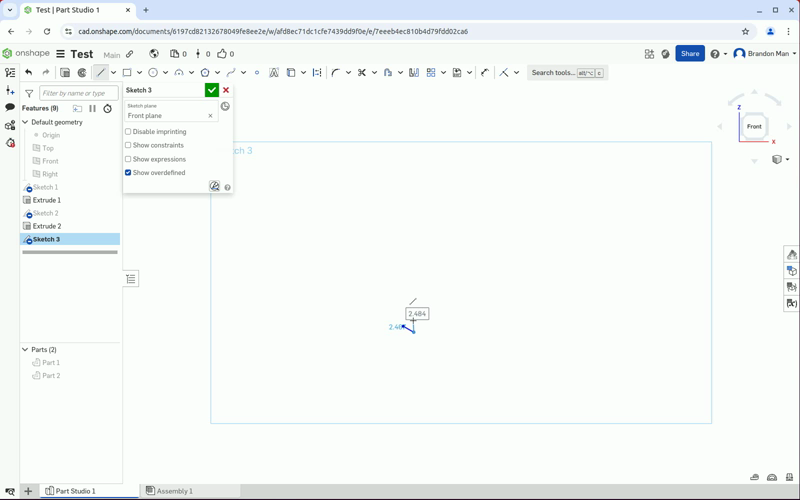
key_up(shift)
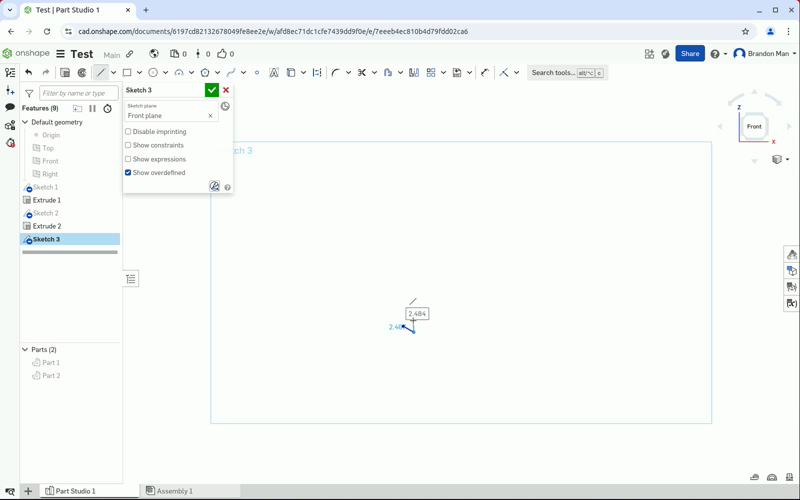
mouse_move(443, 320)
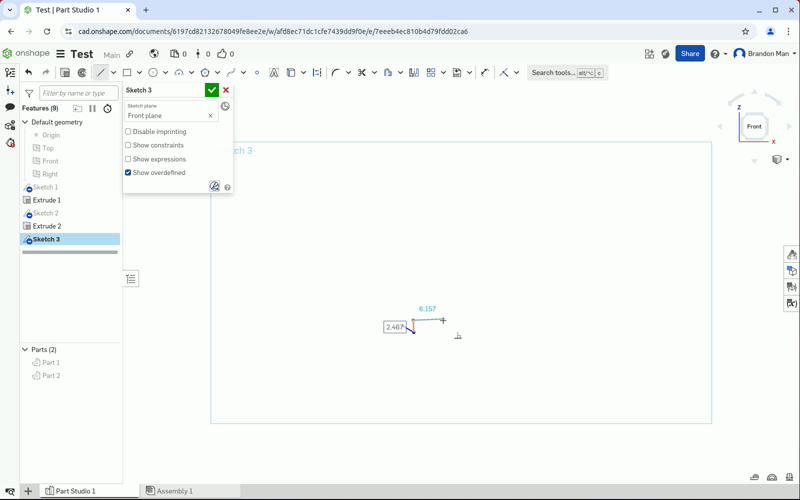
key_down(shift)
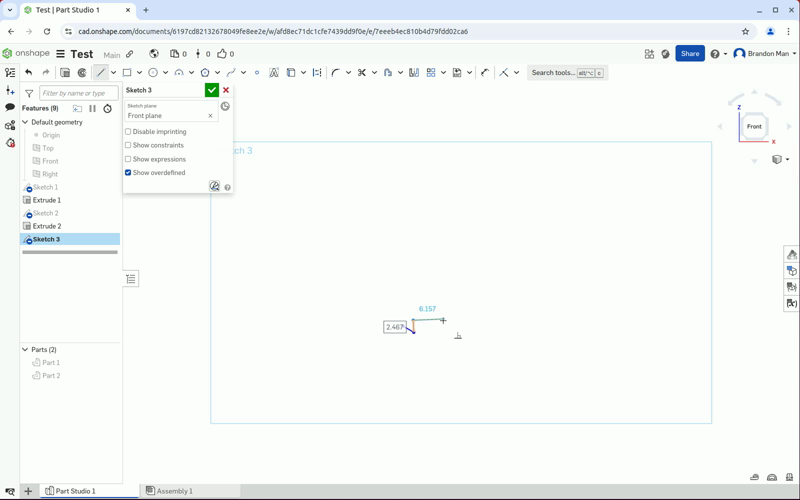
mouse_move(403, 326)
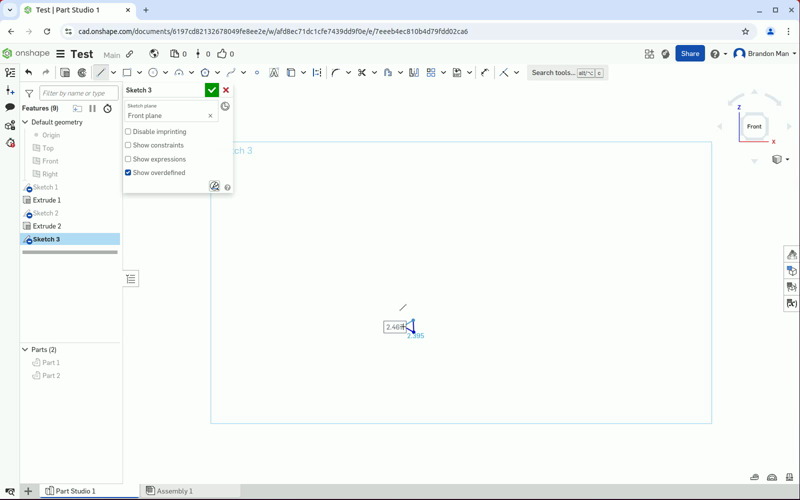
key_up(shift)
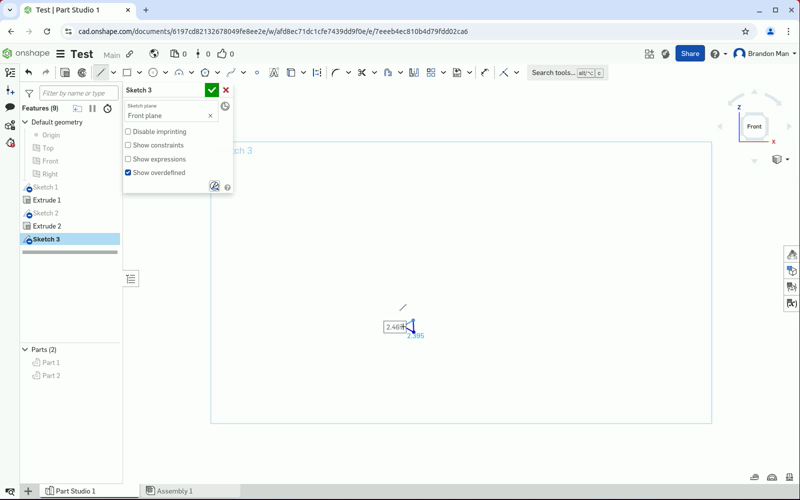
click(403, 326)
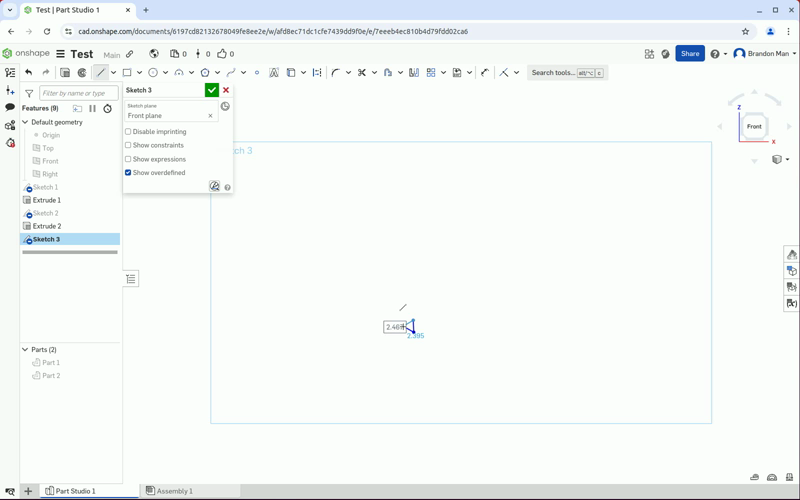
key(esc)
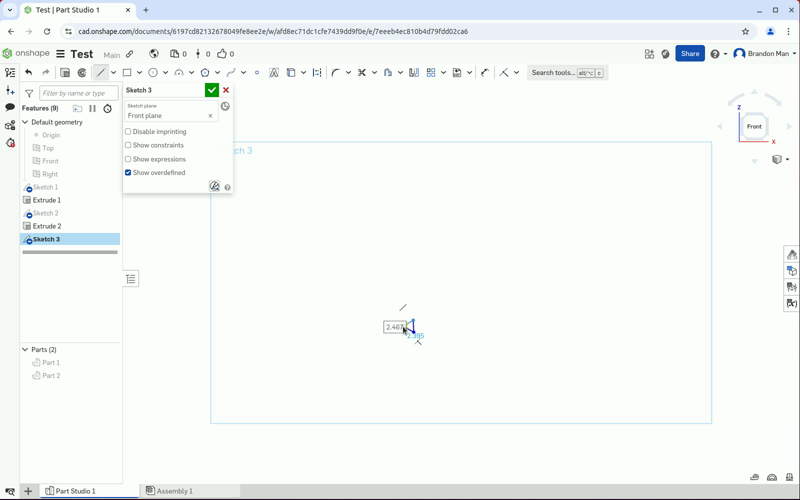
mouse_move(412, 326)
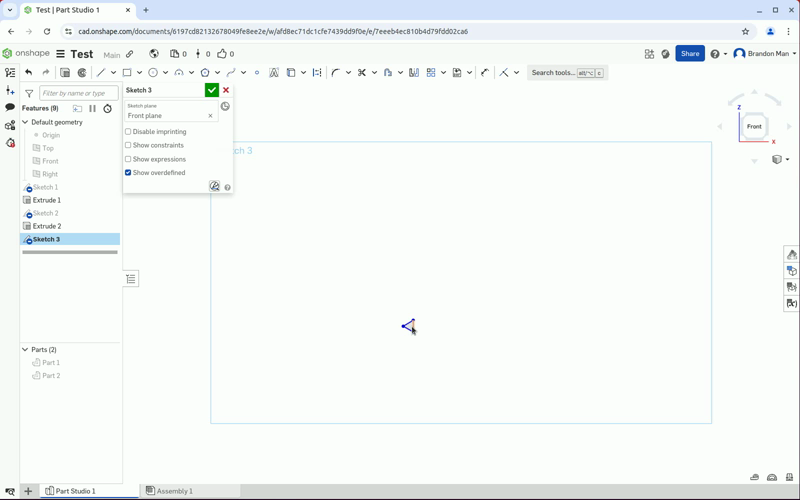
scroll(6)
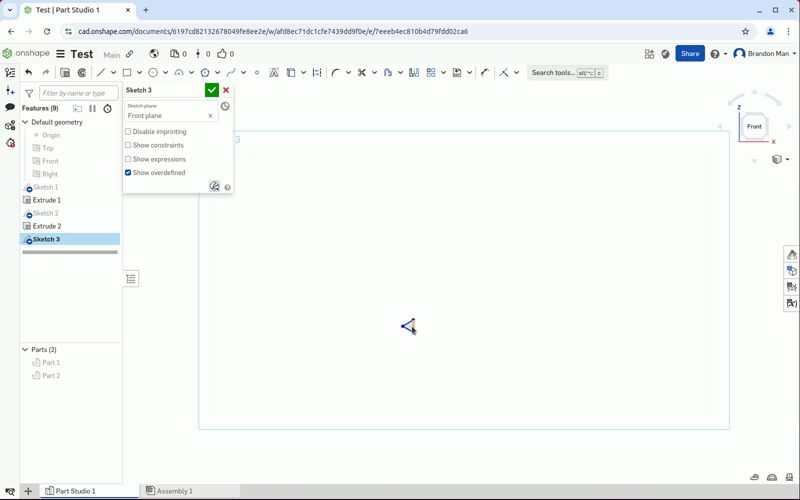
scroll(6)
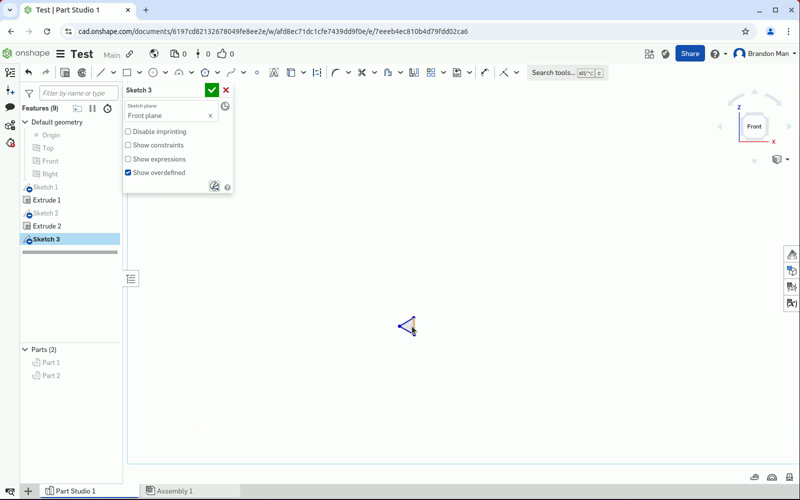
scroll(6)
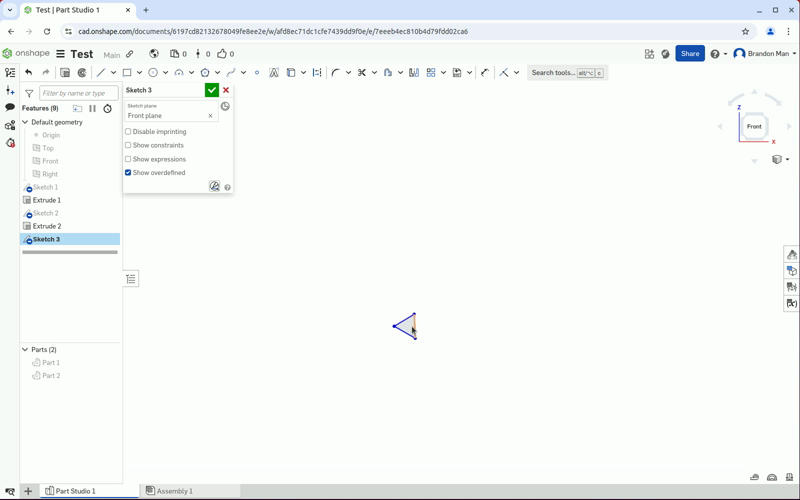
scroll(6)
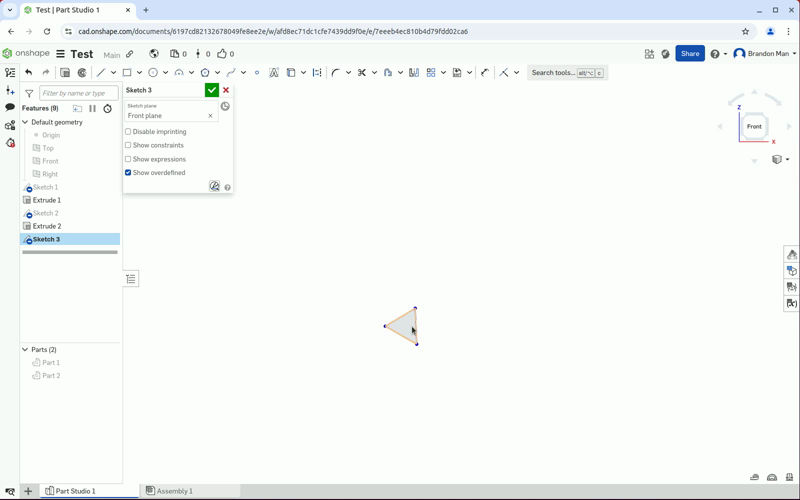
scroll(6)
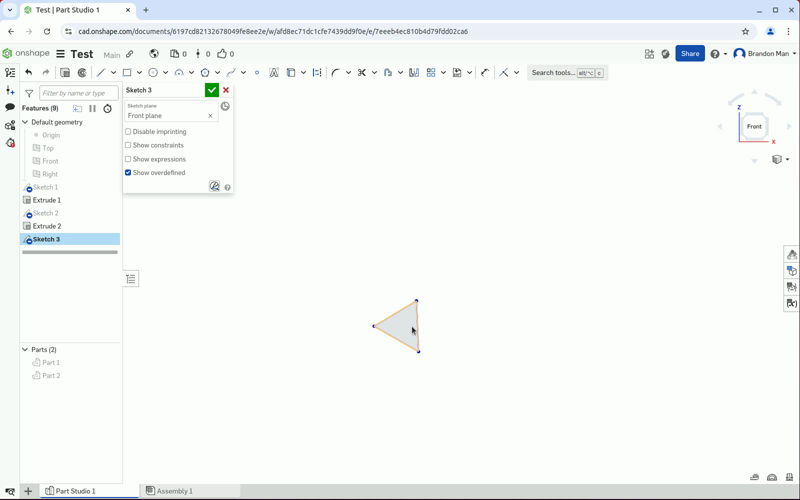
scroll(6)
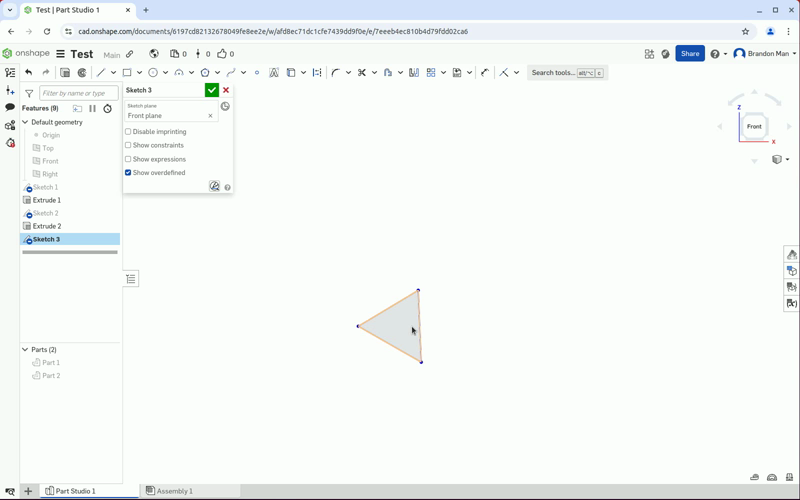
scroll(6)
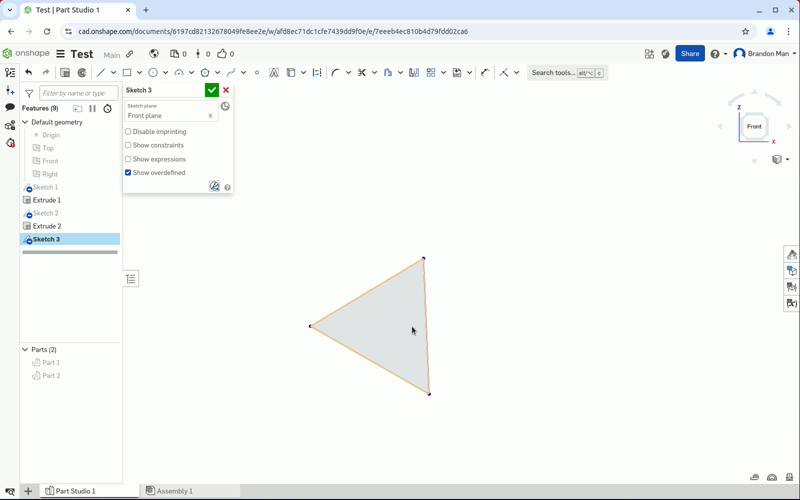
click(412, 326)
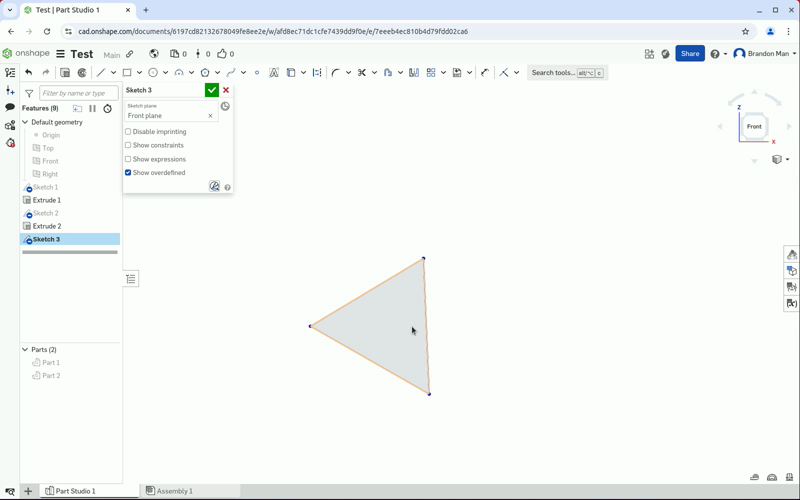
scroll(-6)
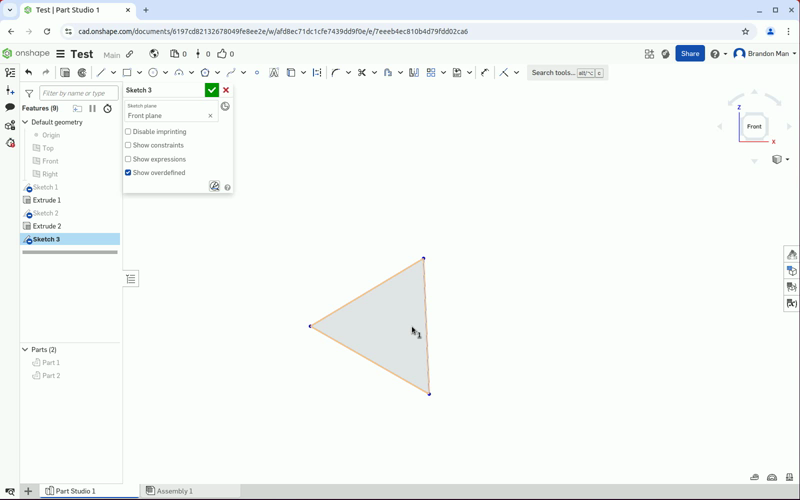
scroll(-6)
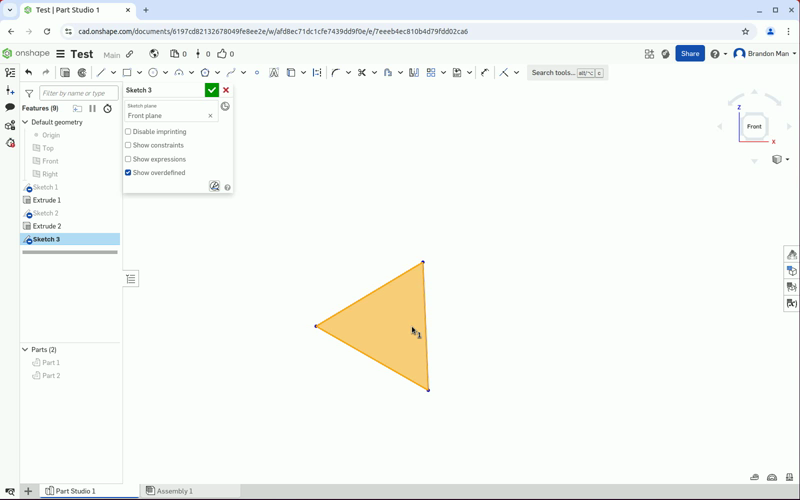
scroll(-6)
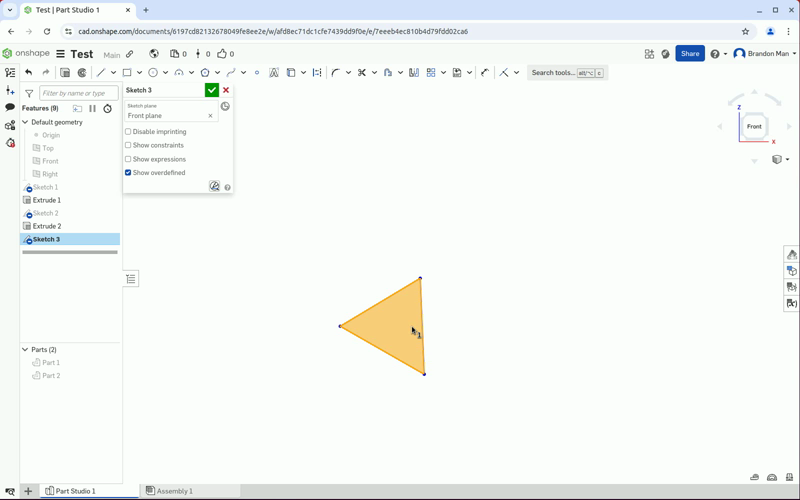
scroll(-6)
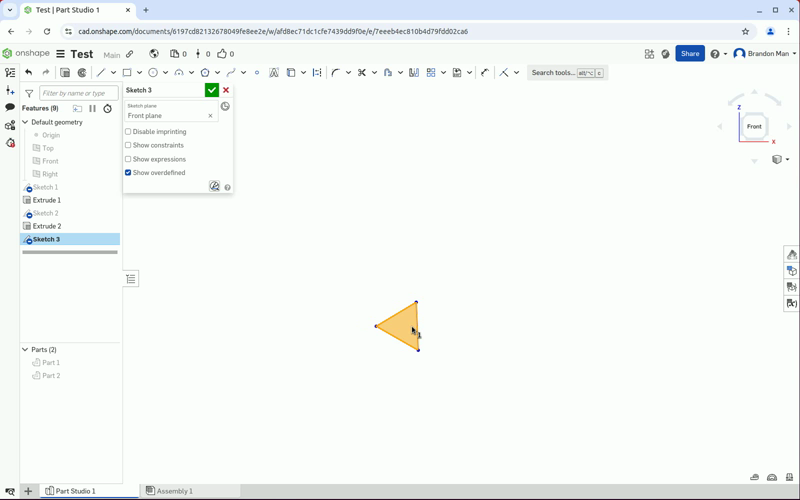
scroll(-6)
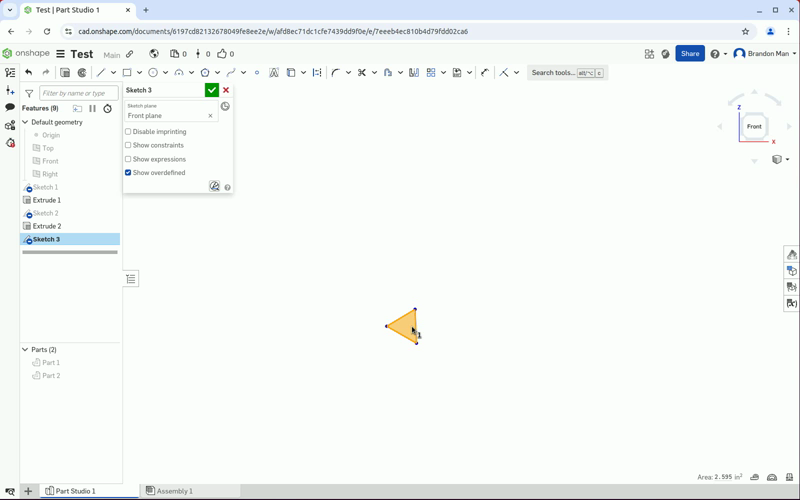
scroll(-6)
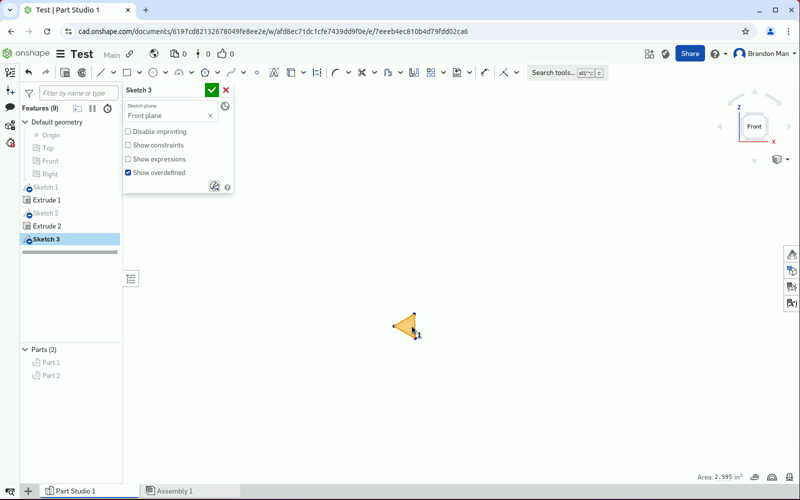
scroll(-6)
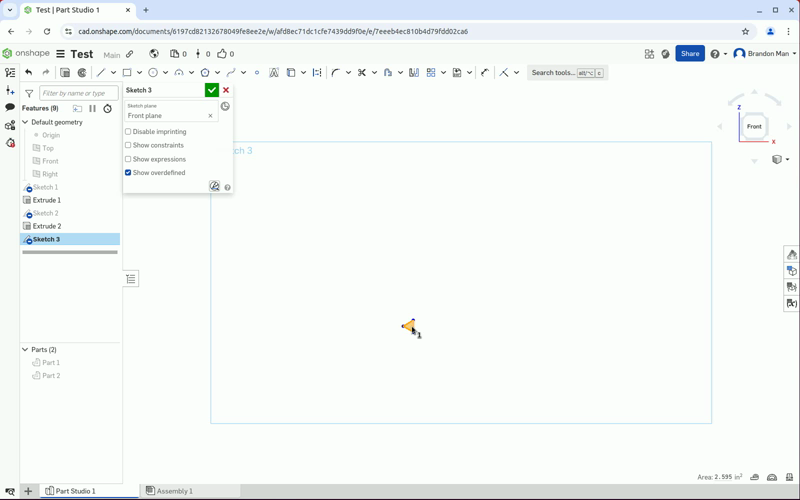
mouse_move(73, 352)
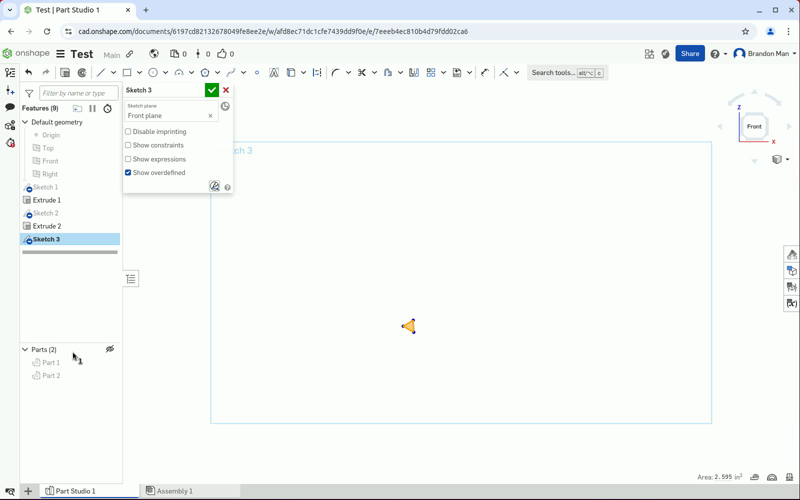
key(shift+y)
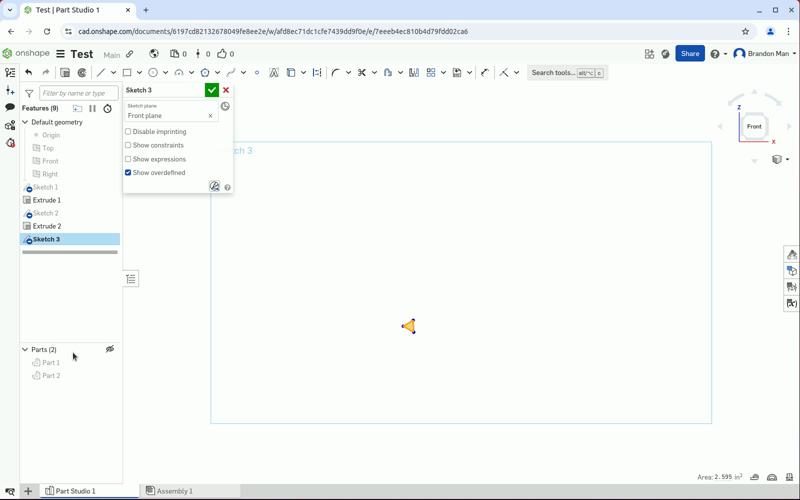
key(shift+e)
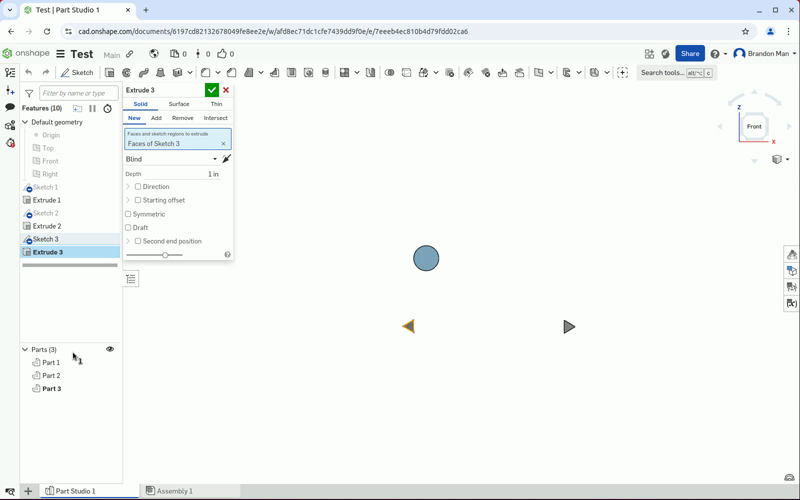
mouse_move(143, 106)
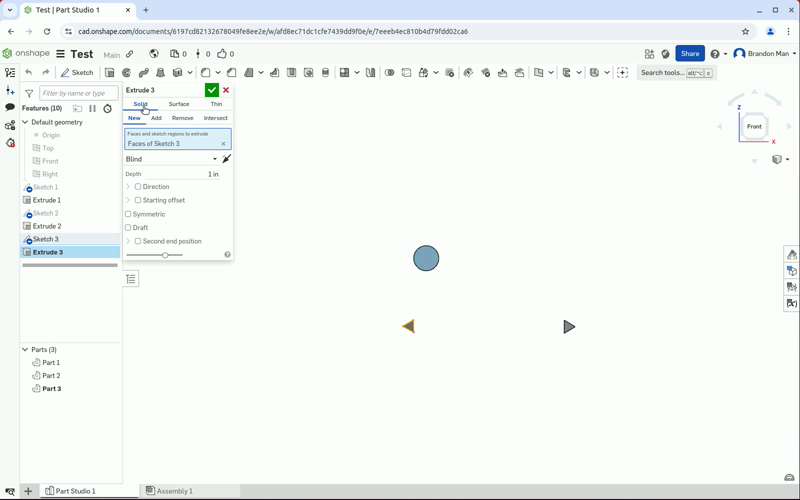
click(143, 106)
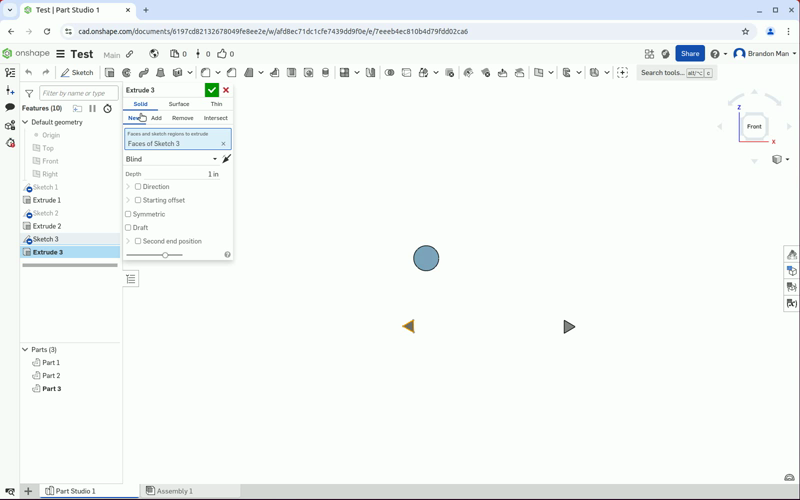
mouse_move(137, 120)
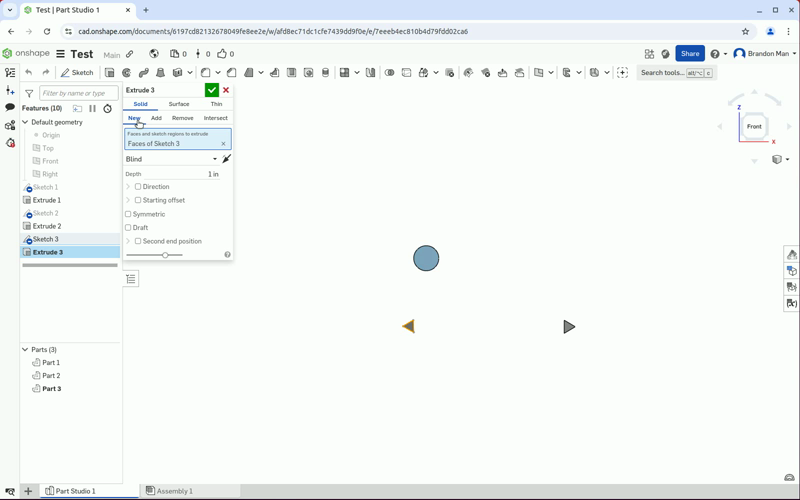
click(137, 120)
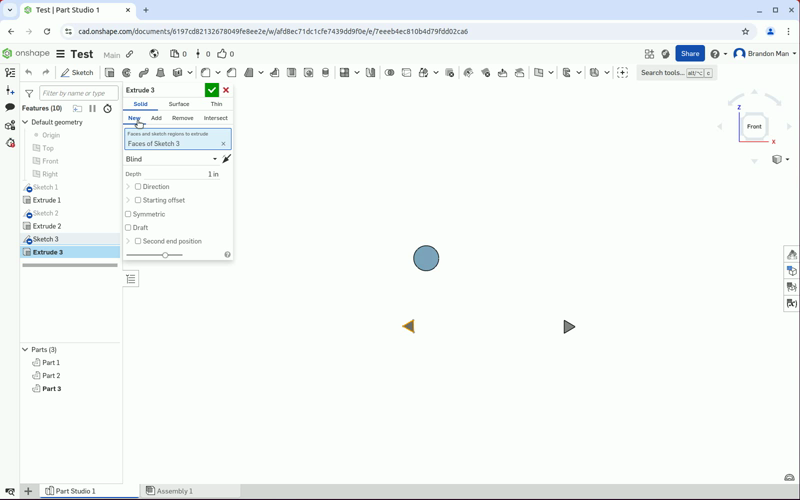
key(tab, 4)
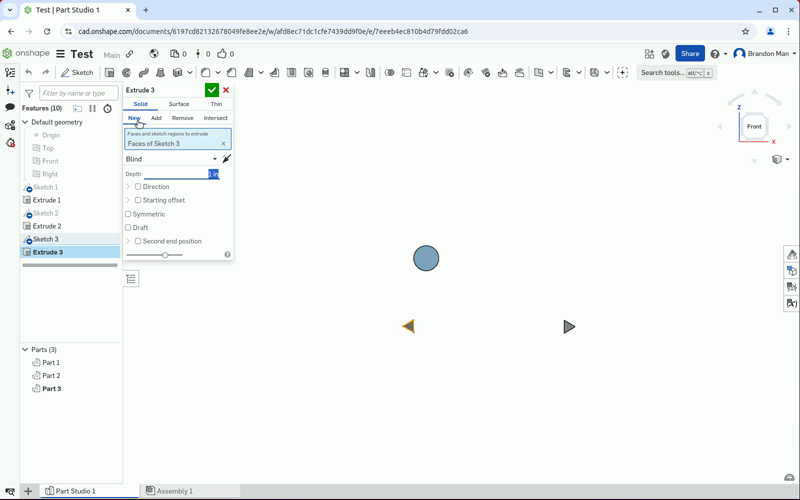
text(2.166)
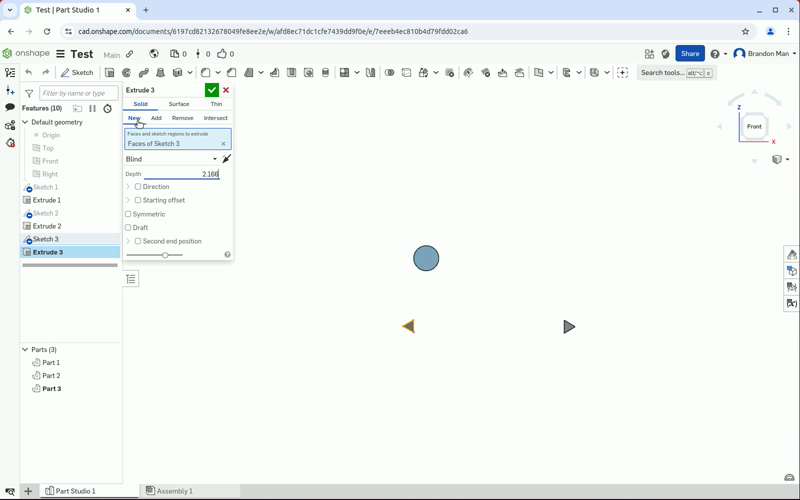
key(enter)
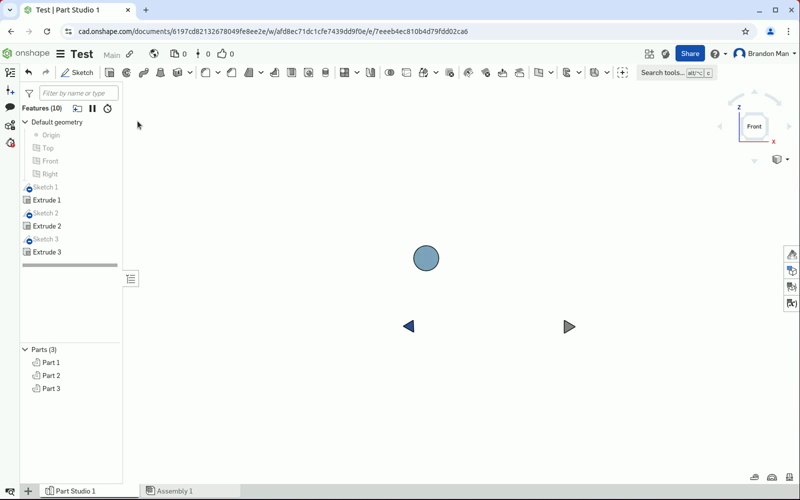
key(shift+h)
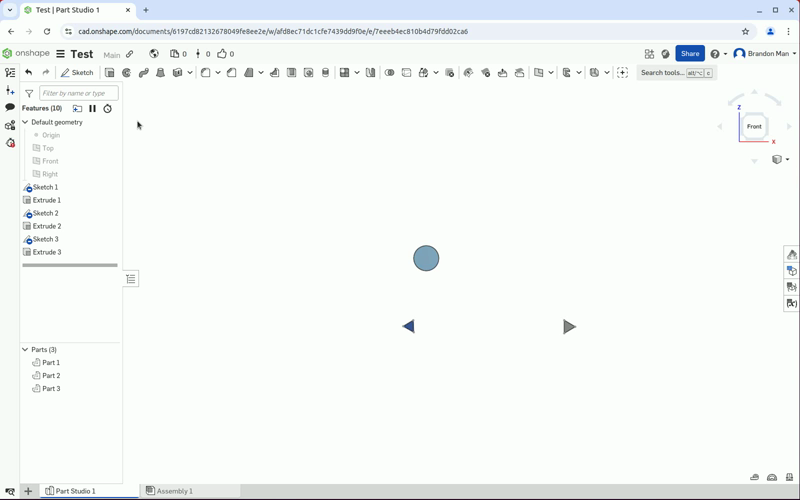
key(shift+h)
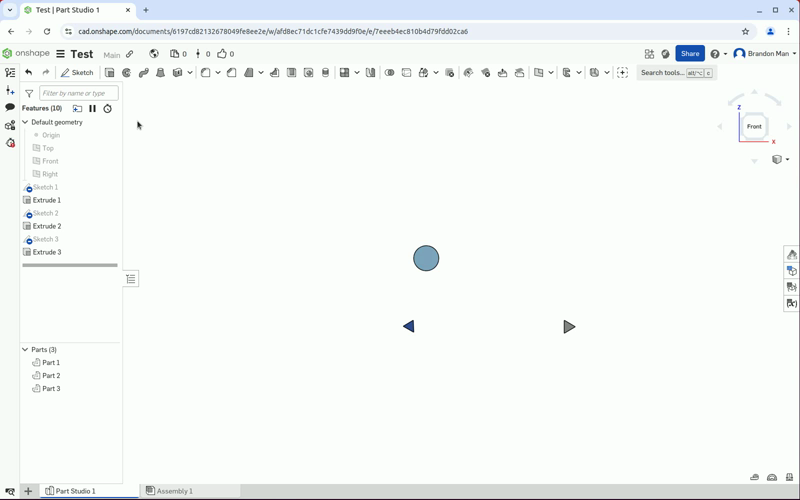
mouse_move(73, 189)
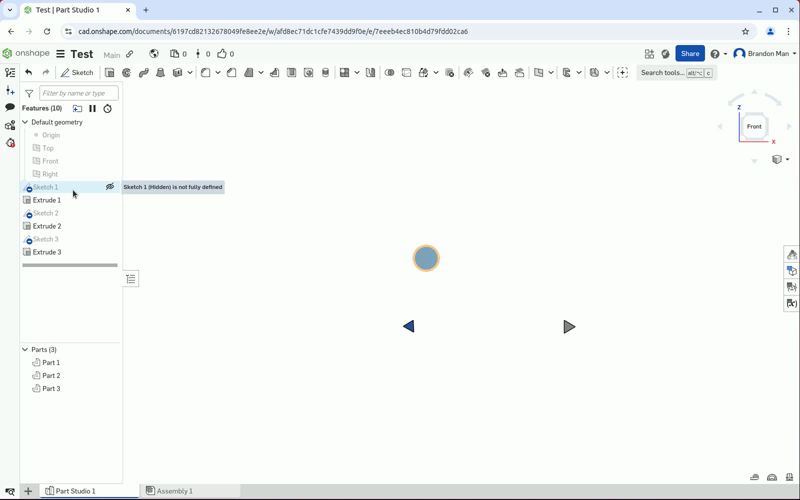
click(73, 189)
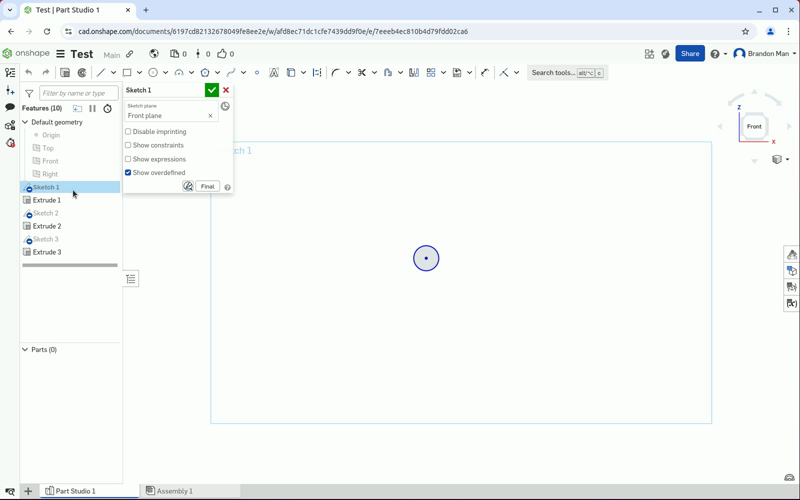
mouse_move(229, 92)
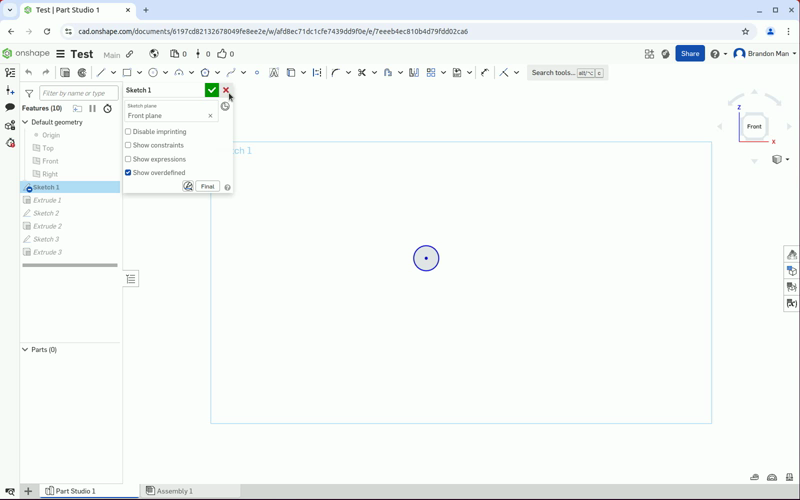
click(229, 92)
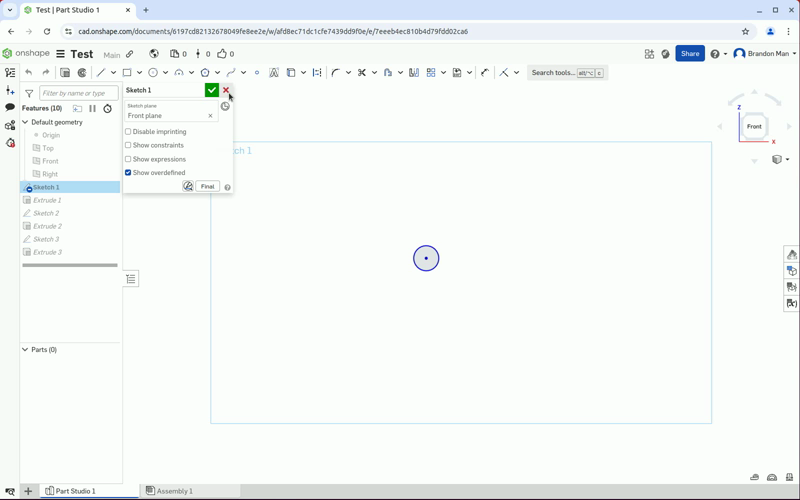
key(shift+s)
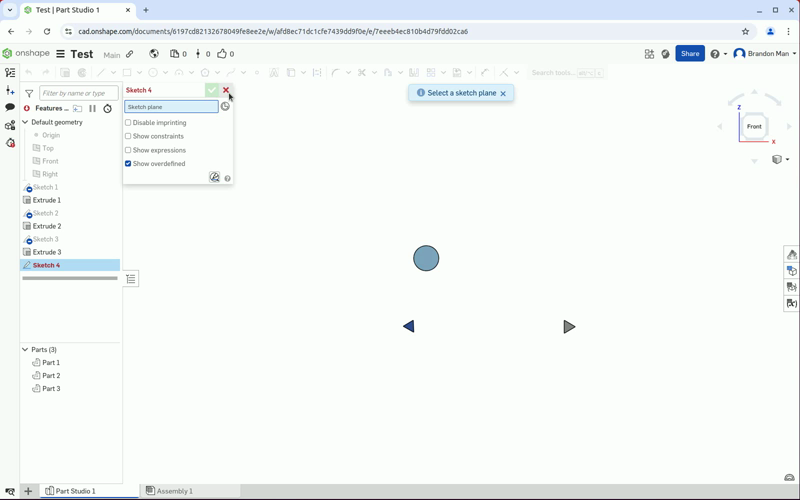
mouse_move(73, 163)
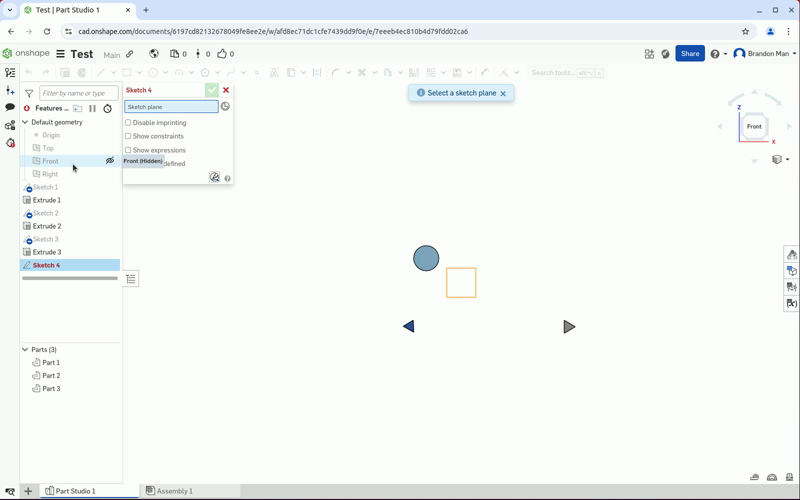
click(73, 163)
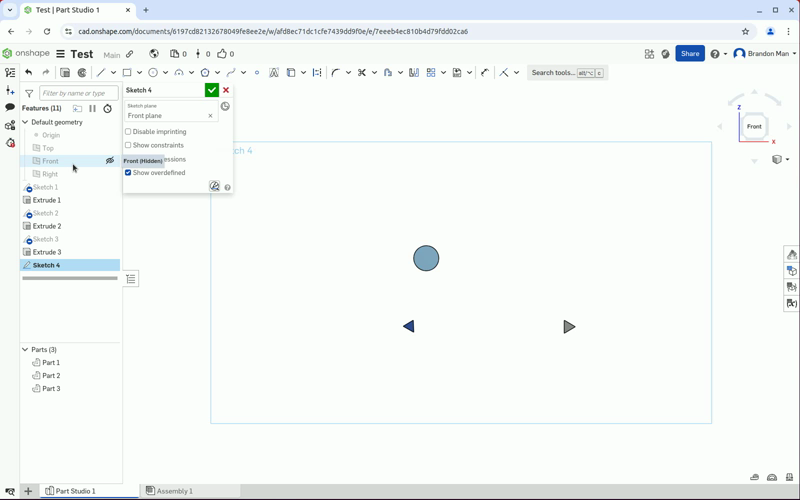
mouse_move(73, 352)
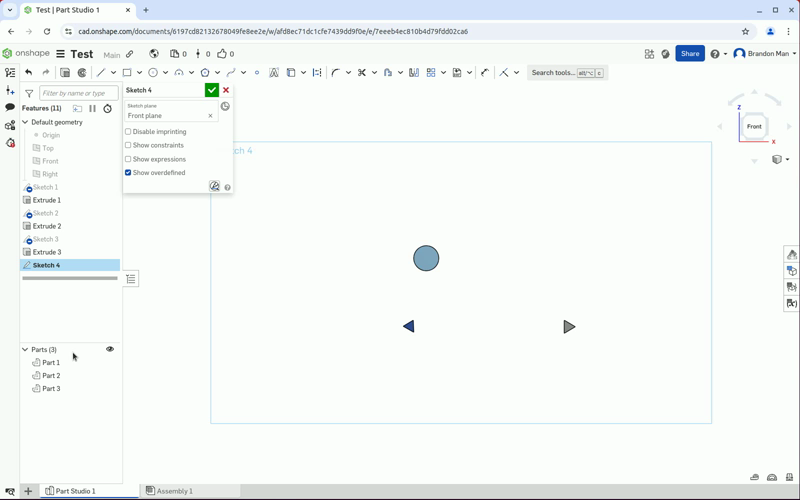
key(y)
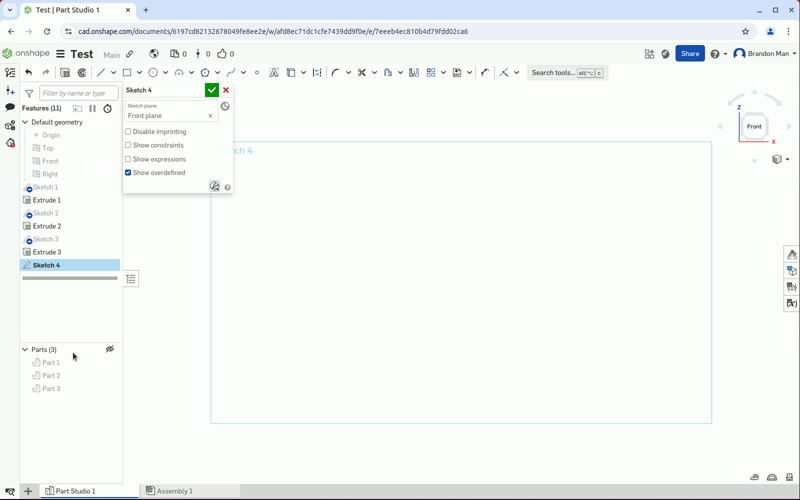
key(l)
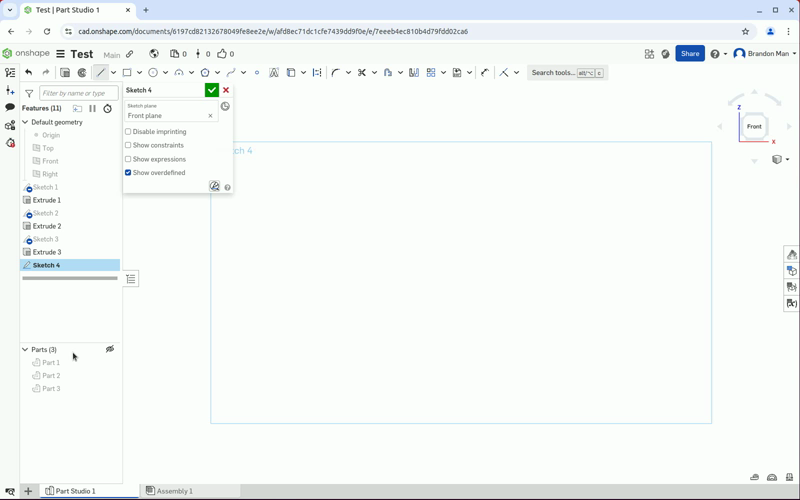
key_down(shift)
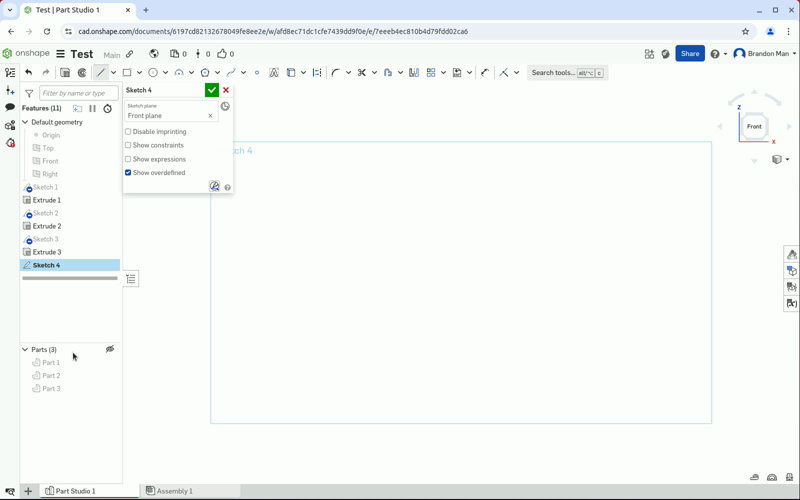
mouse_move(412, 331)
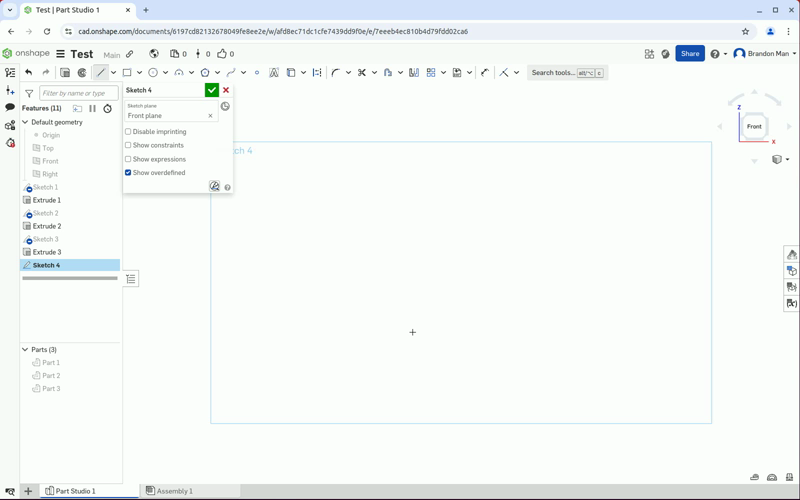
click(412, 331)
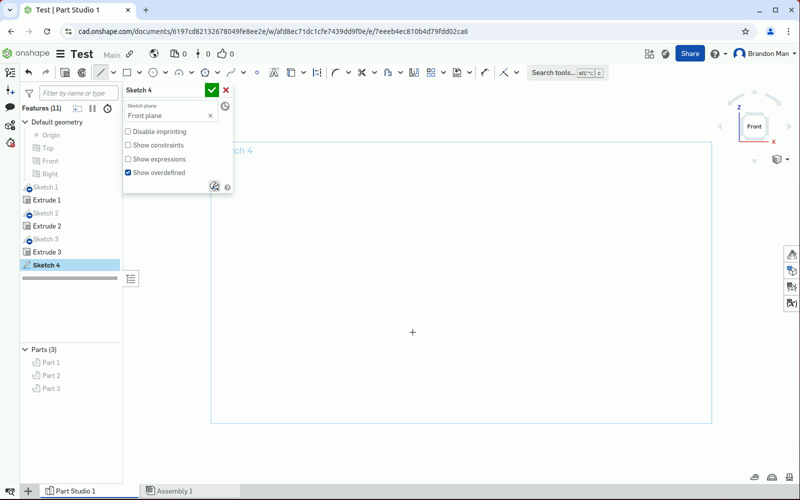
key_up(shift)
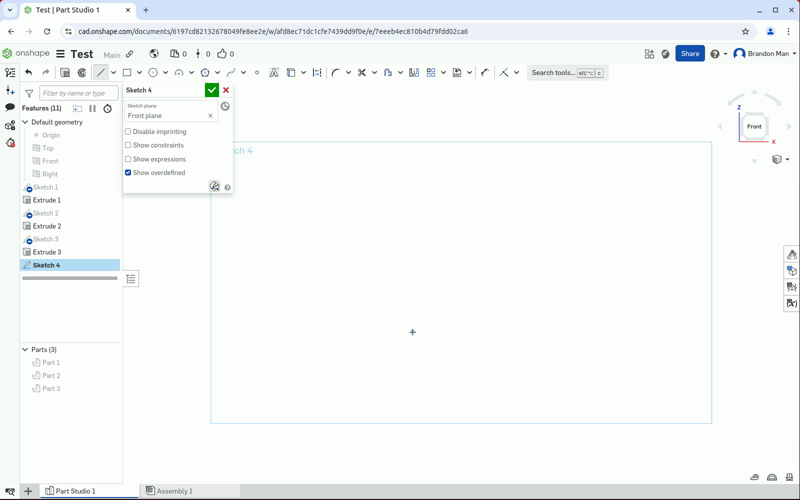
key_down(shift)
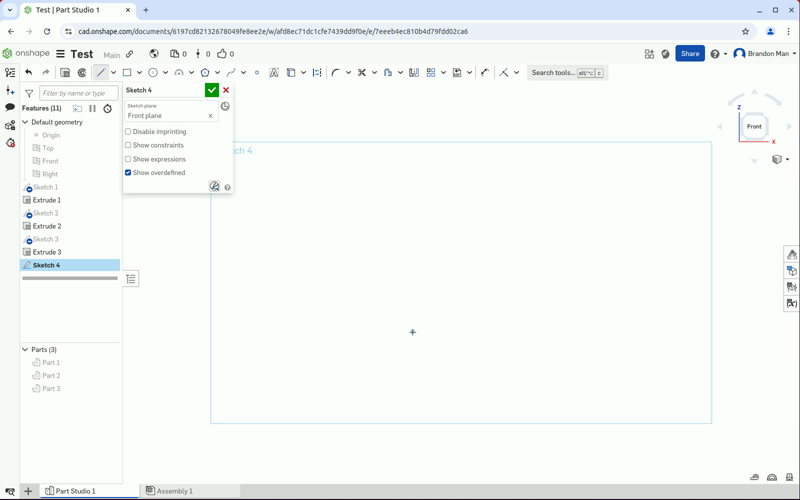
mouse_move(563, 331)
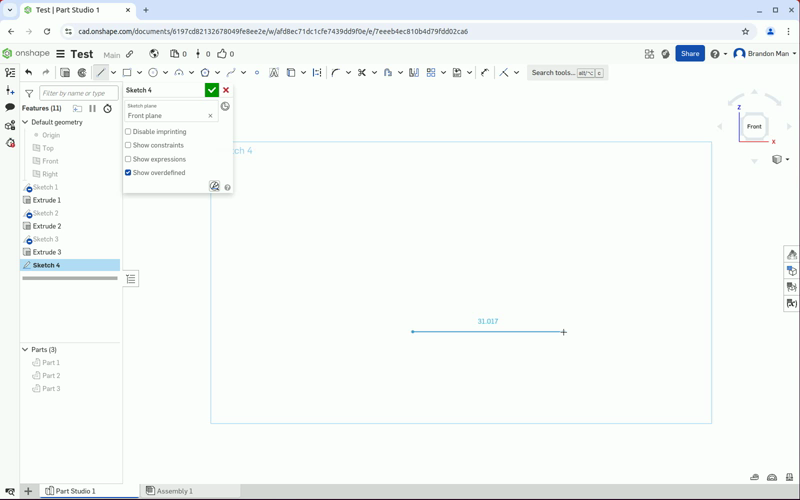
click(563, 331)
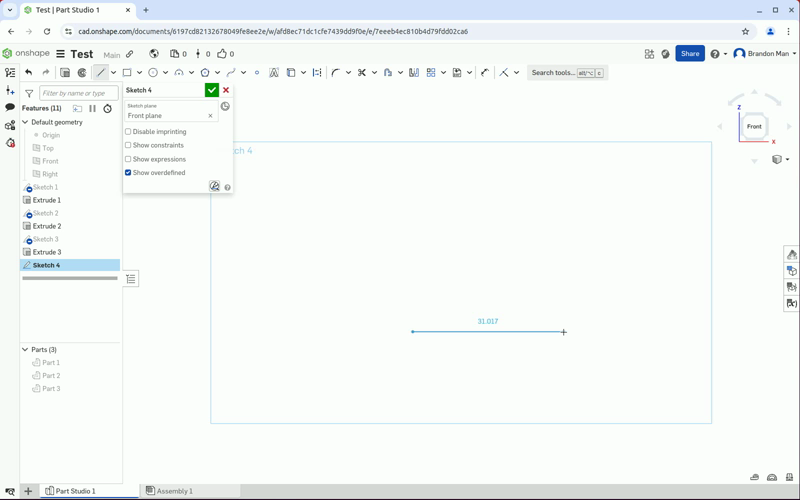
key_up(shift)
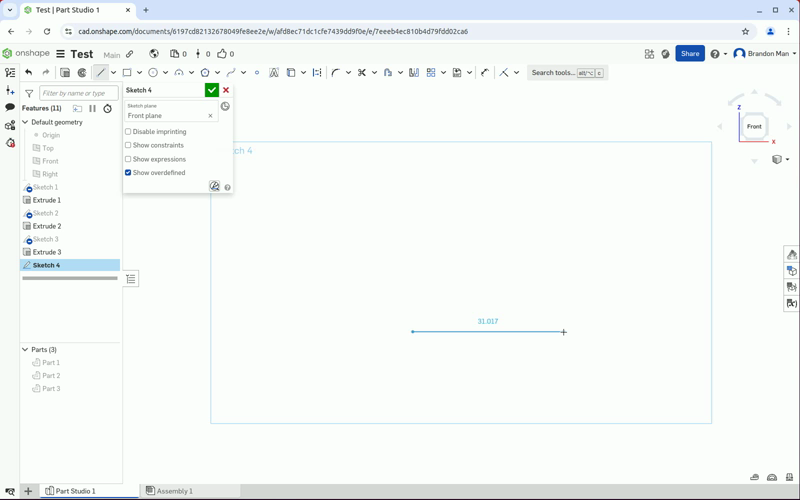
key_down(shift)
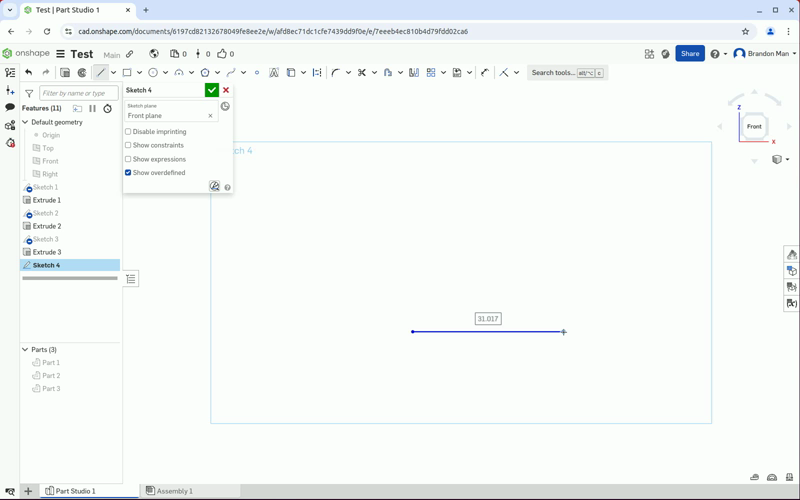
mouse_move(589, 331)
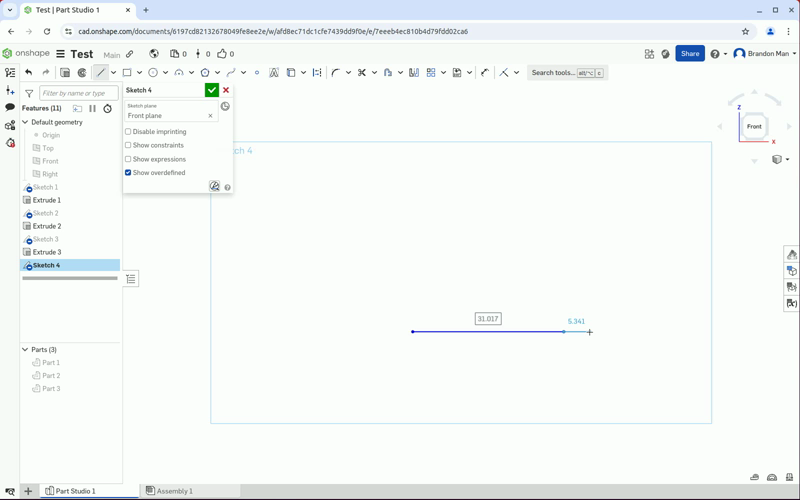
mouse_move(563, 320)
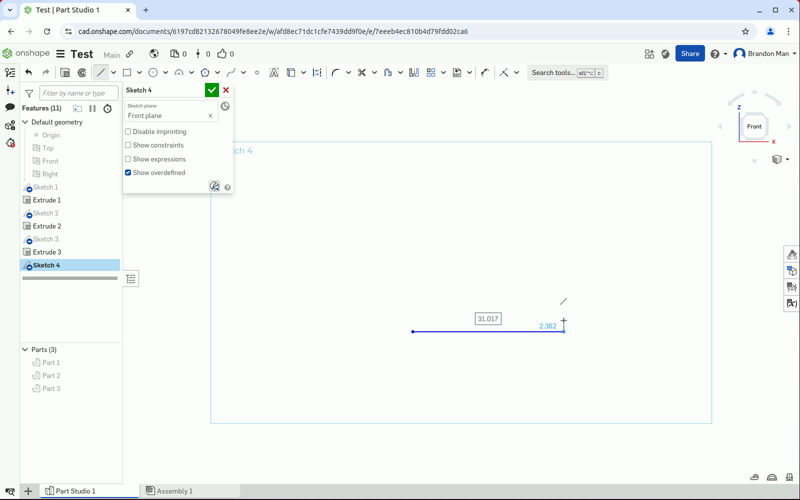
click(563, 320)
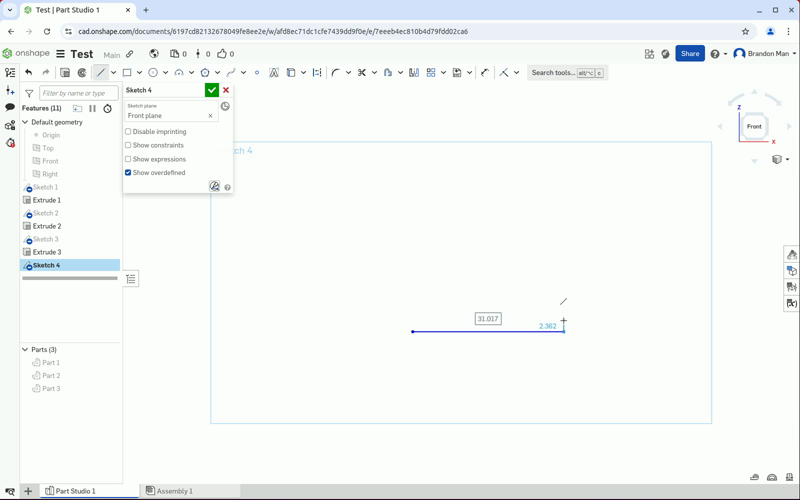
key_up(shift)
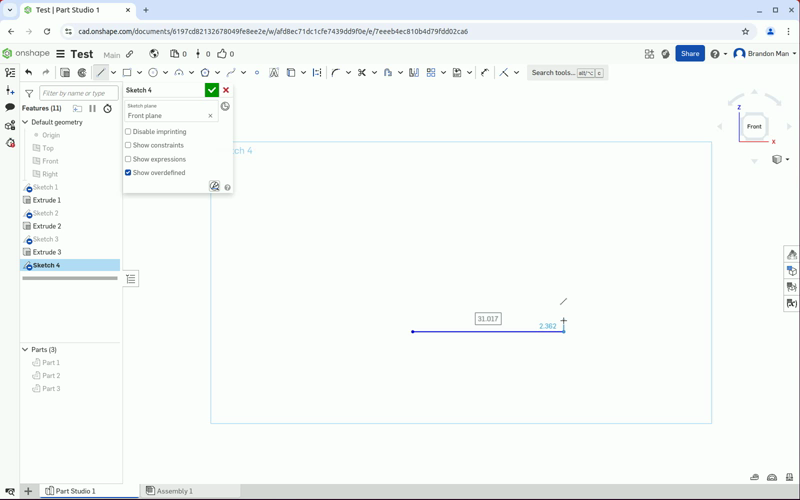
key_down(shift)
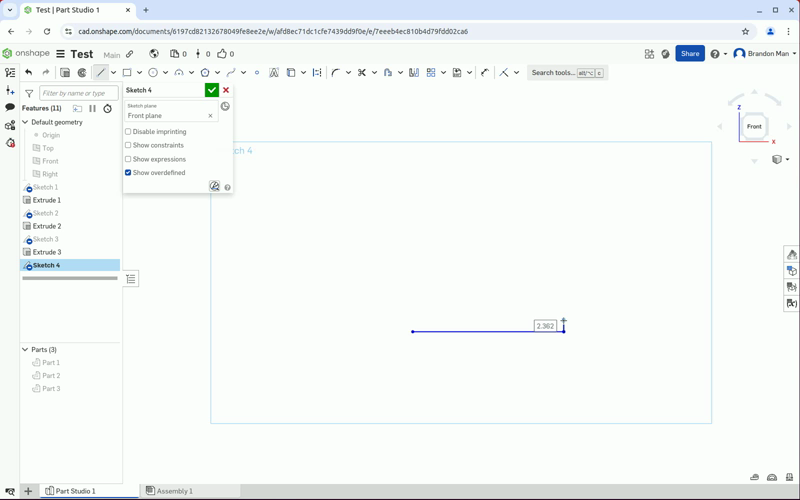
mouse_move(412, 320)
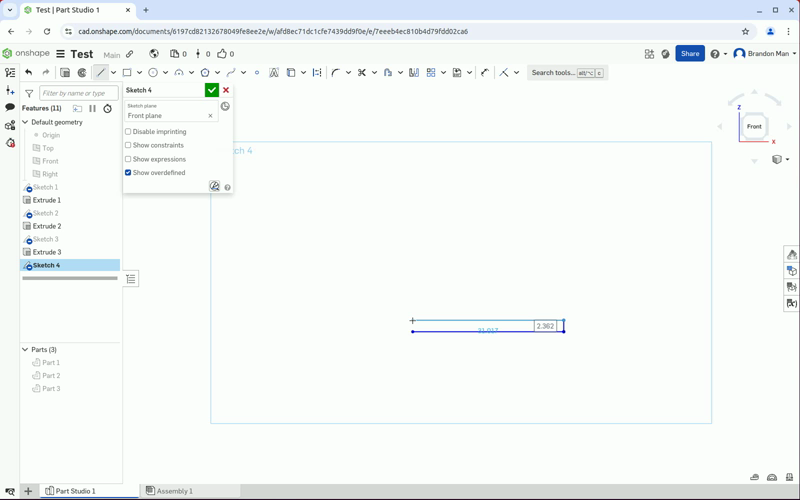
click(412, 320)
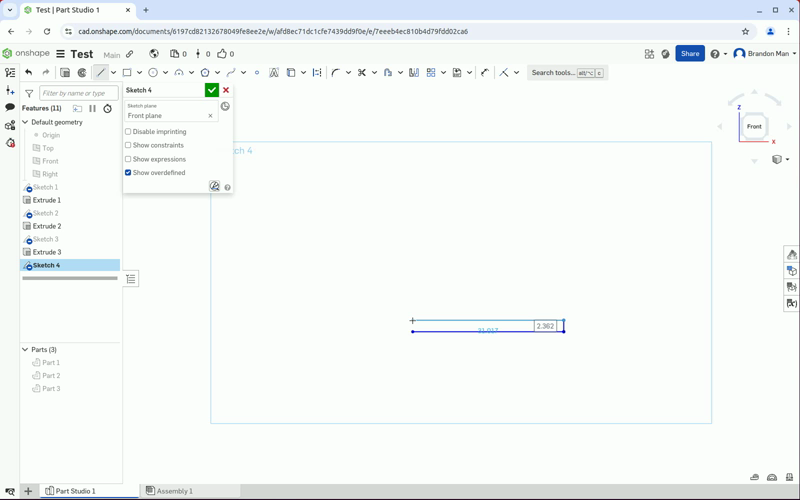
key_up(shift)
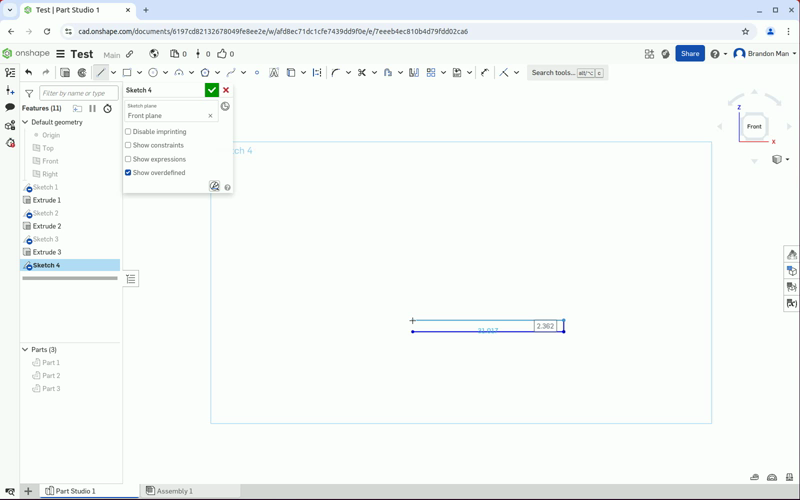
mouse_move(442, 320)
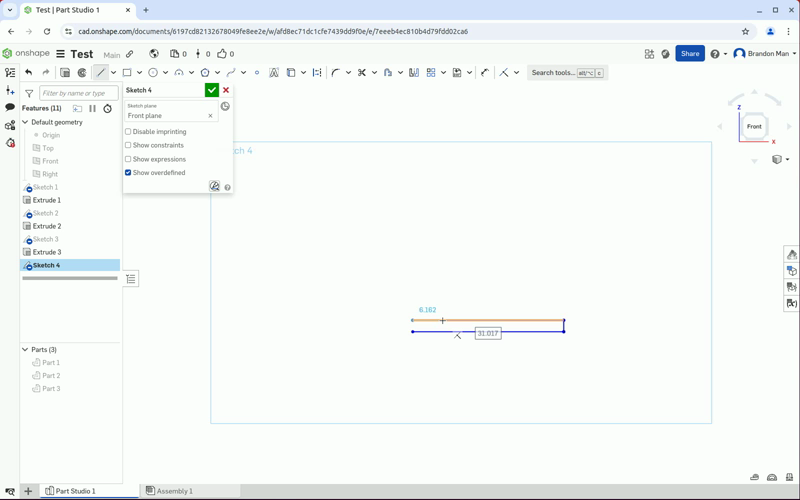
key_down(shift)
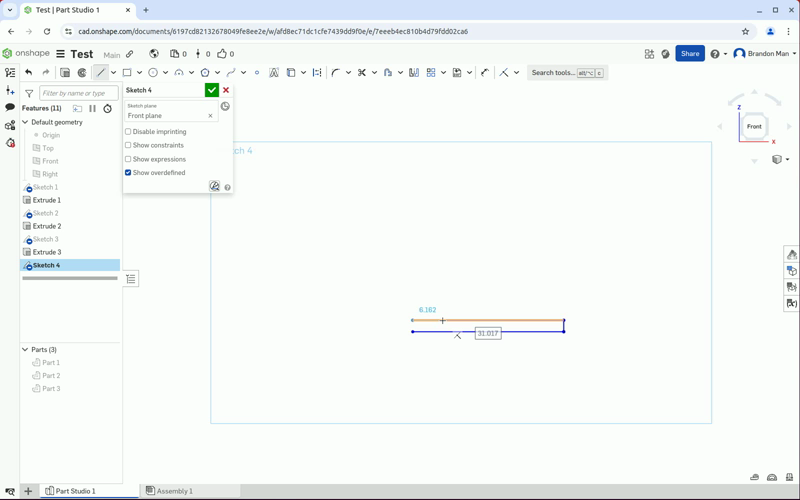
mouse_move(412, 331)
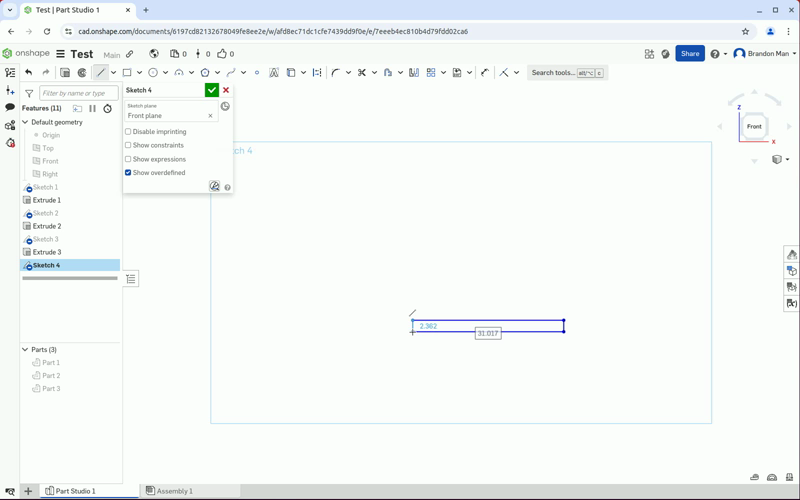
key_up(shift)
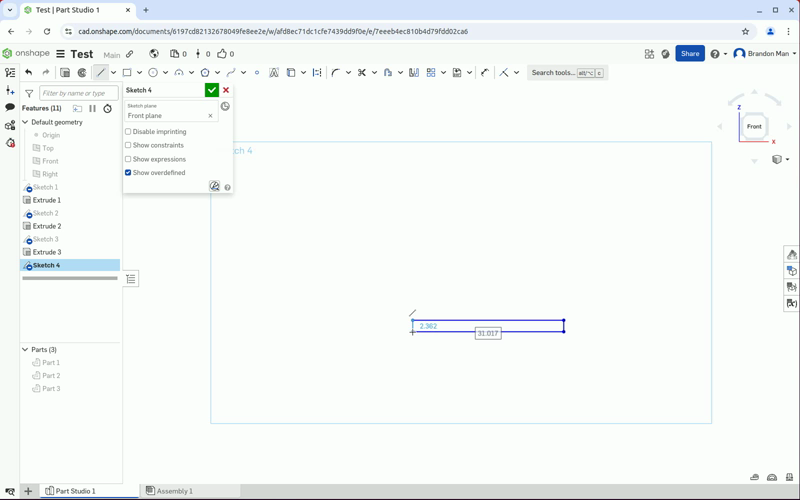
click(412, 331)
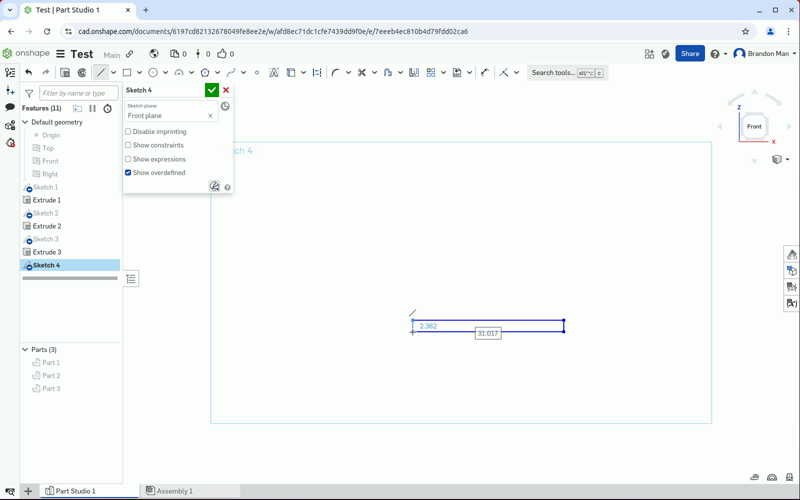
key(esc)
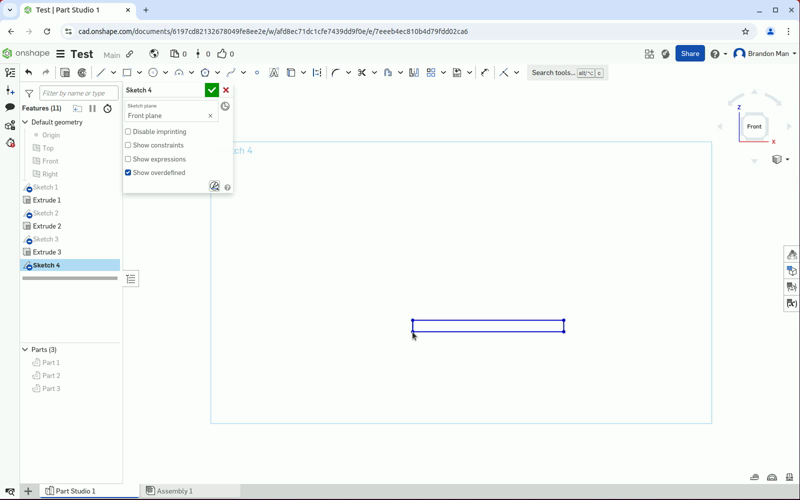
mouse_move(561, 323)
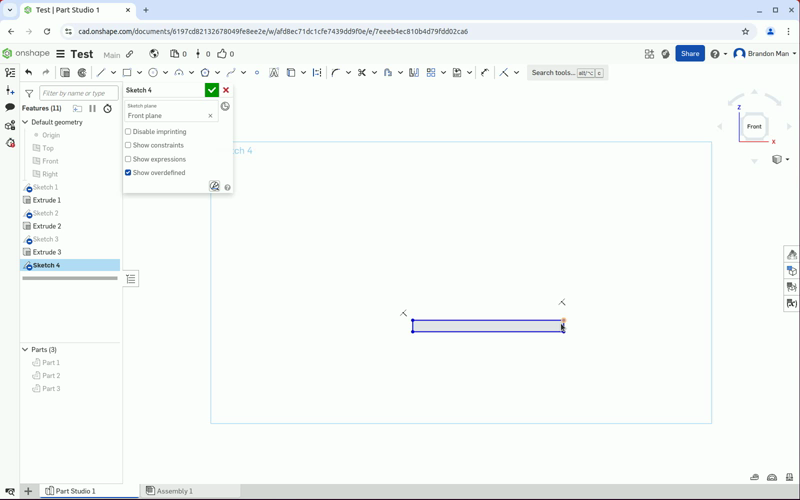
scroll(6)
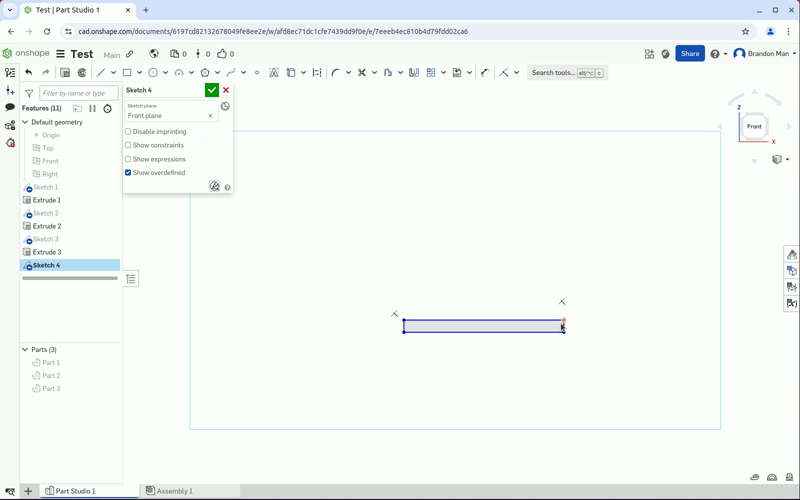
scroll(6)
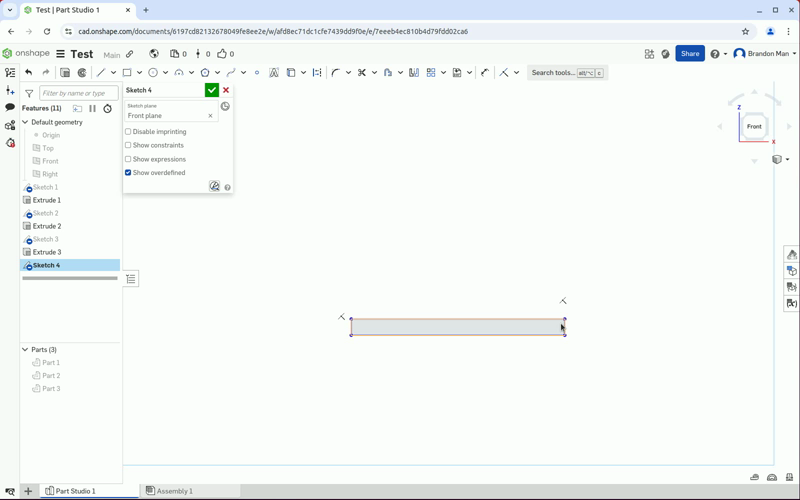
scroll(6)
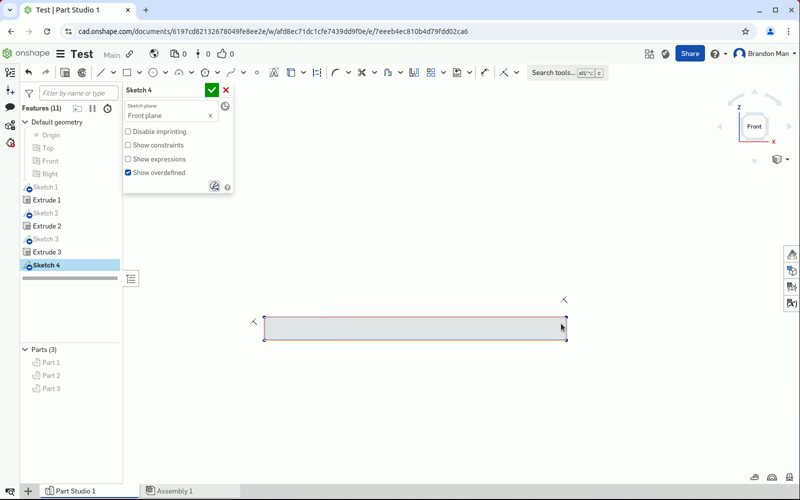
scroll(6)
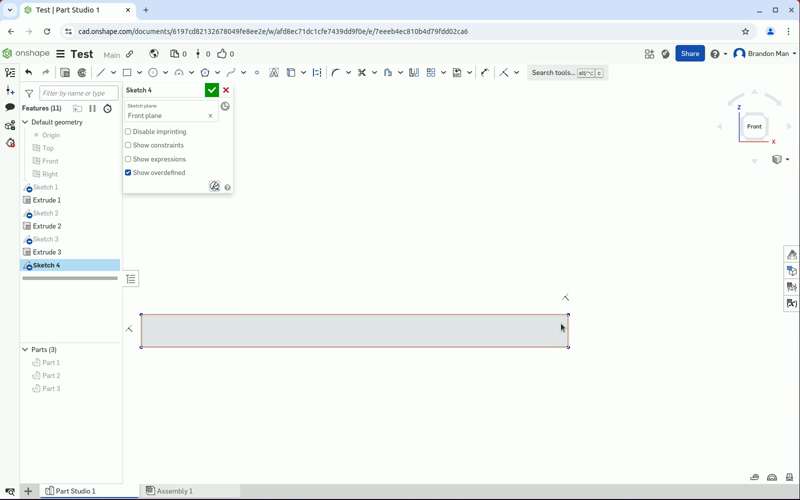
scroll(6)
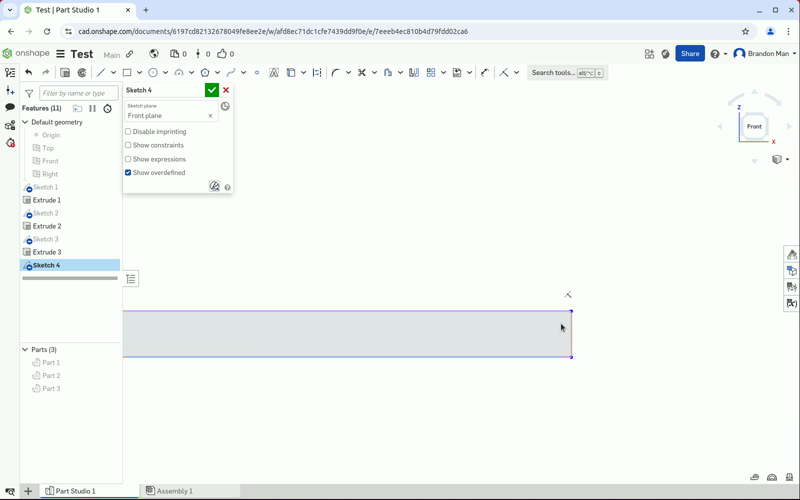
scroll(6)
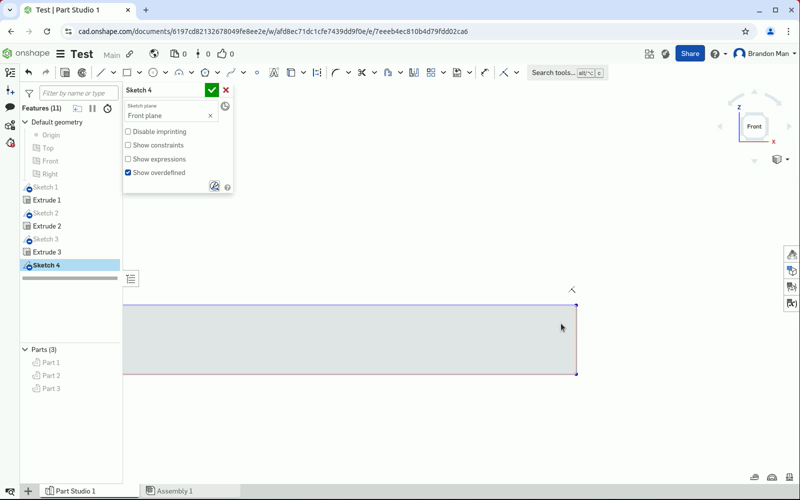
scroll(6)
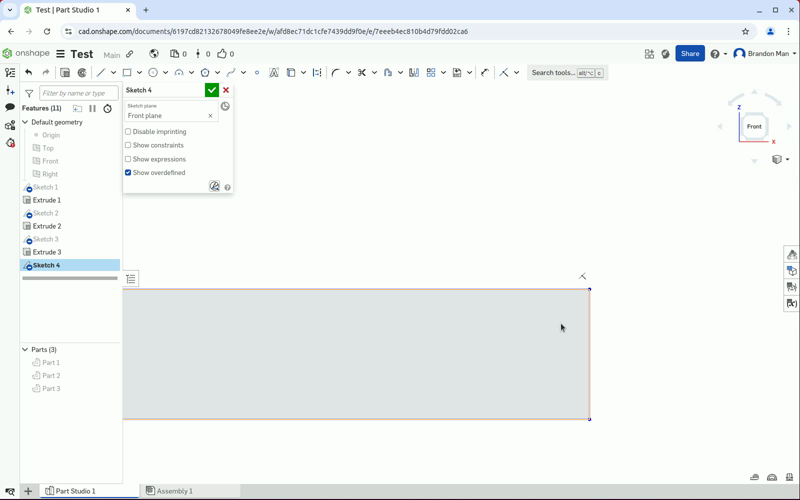
click(561, 323)
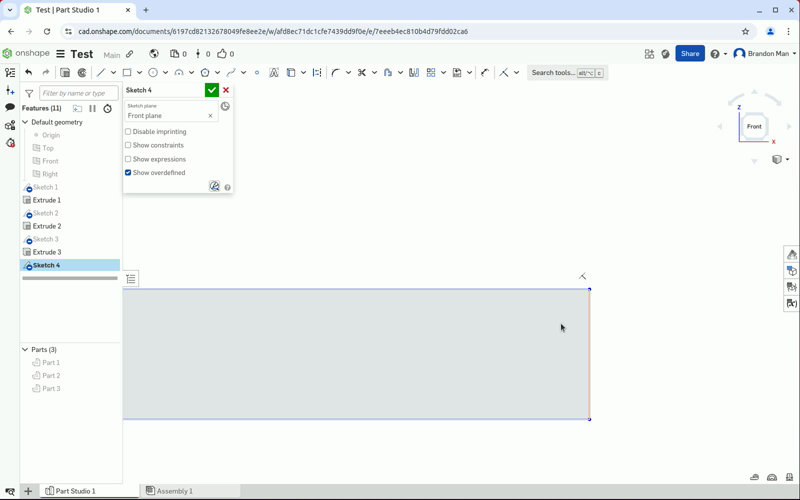
scroll(-6)
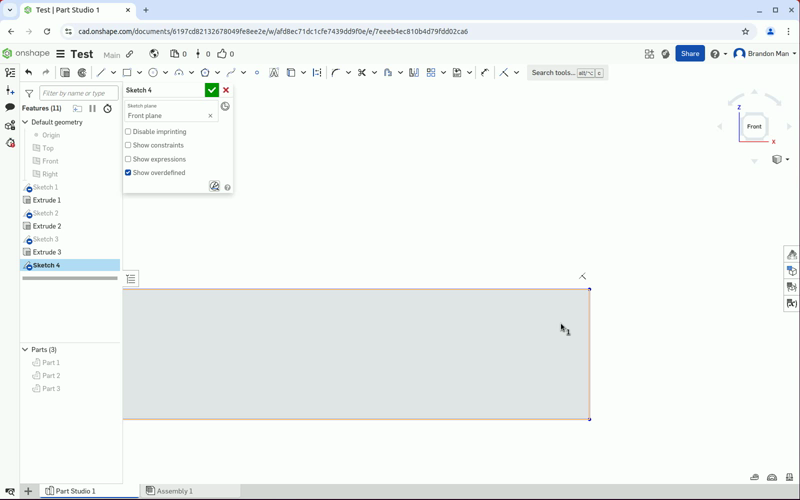
scroll(-6)
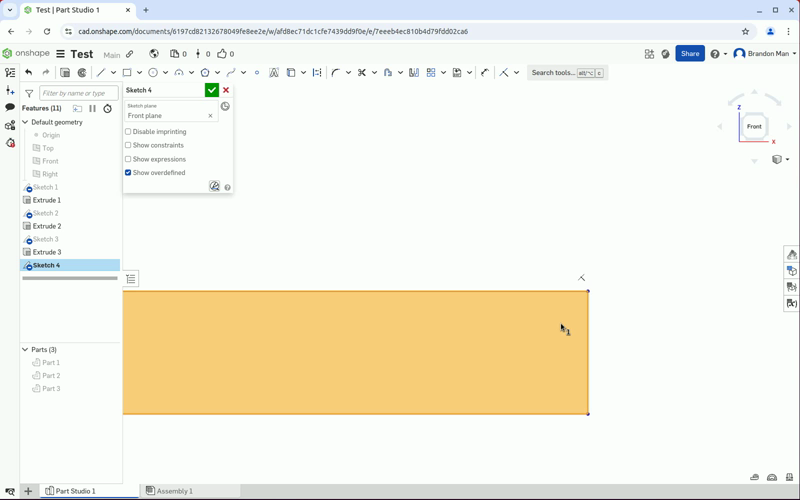
scroll(-6)
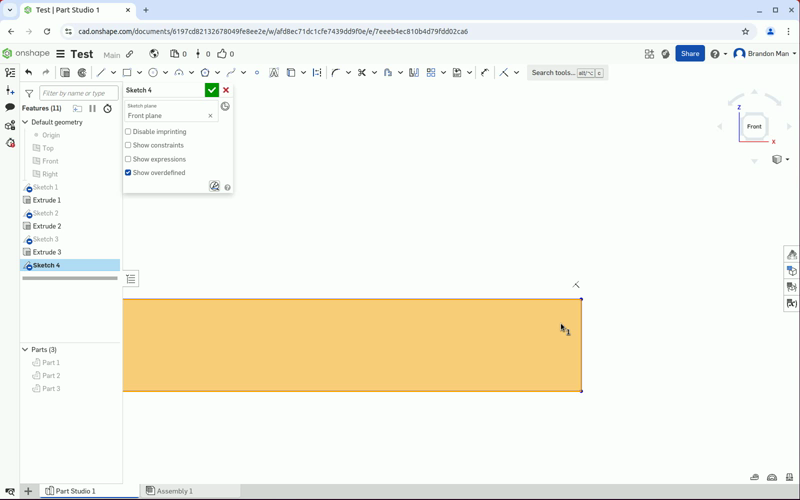
scroll(-6)
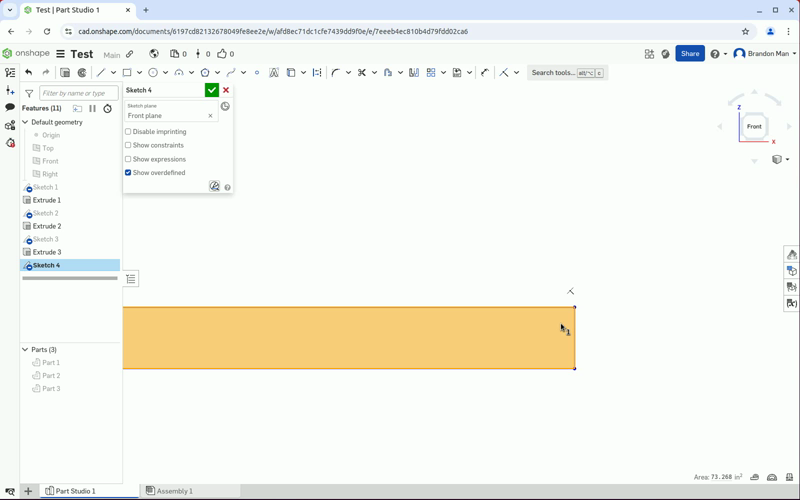
scroll(-6)
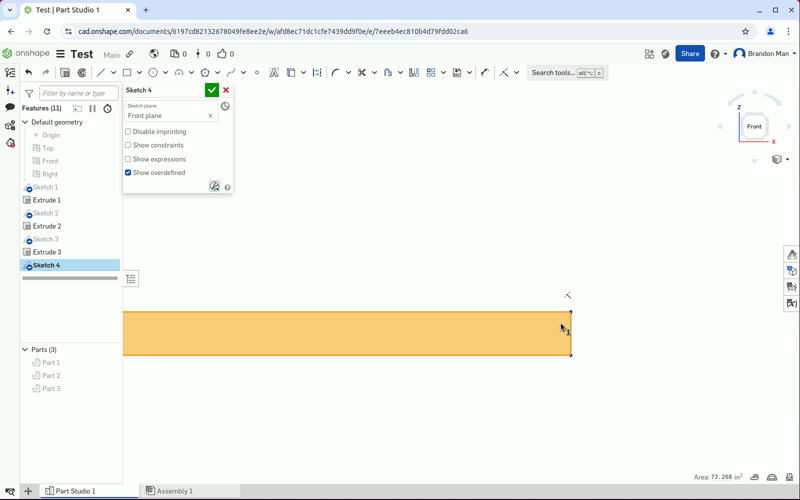
scroll(-6)
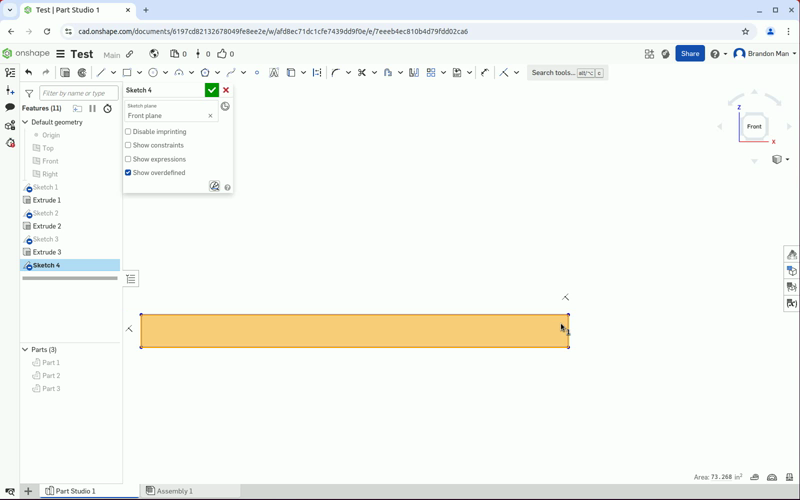
scroll(-6)
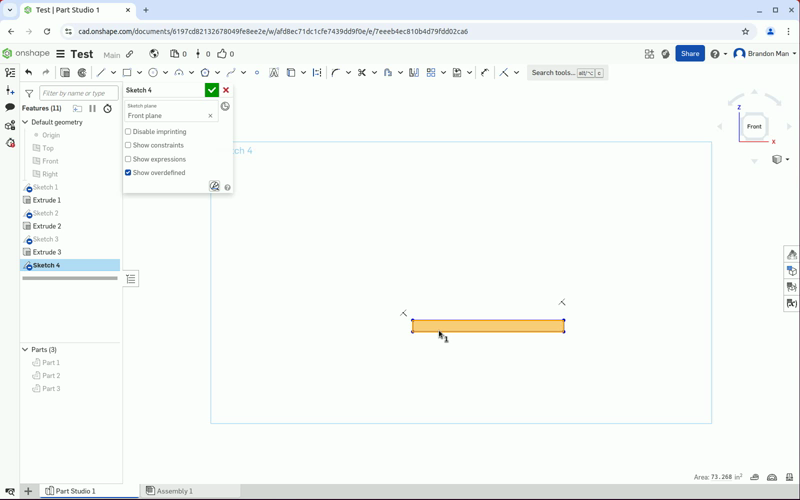
mouse_move(73, 352)
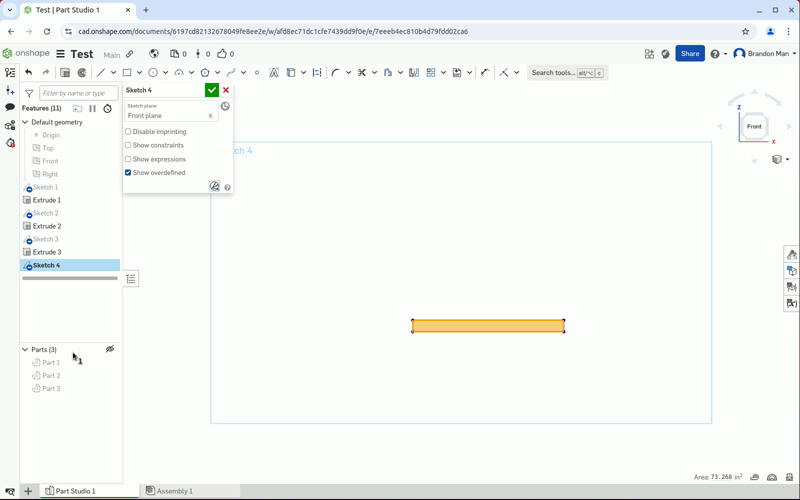
key(shift+y)
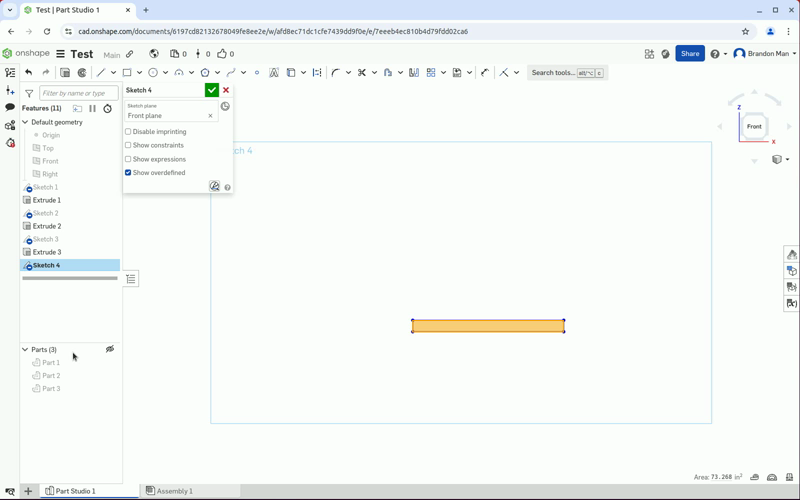
key(shift+e)
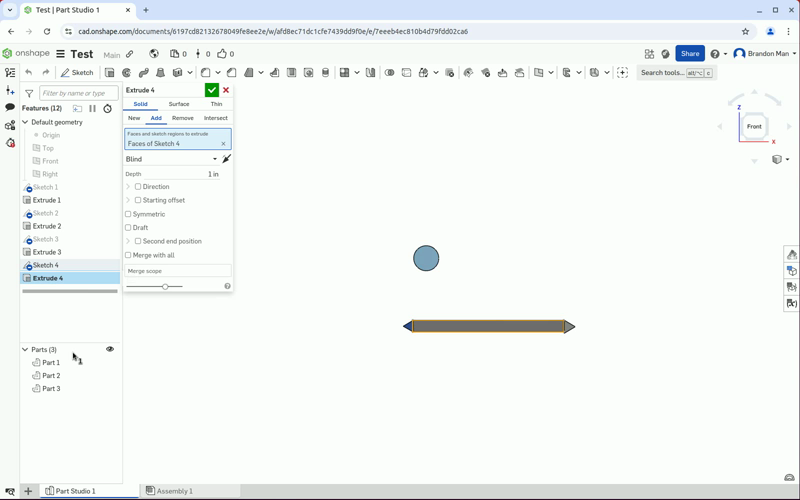
mouse_move(143, 106)
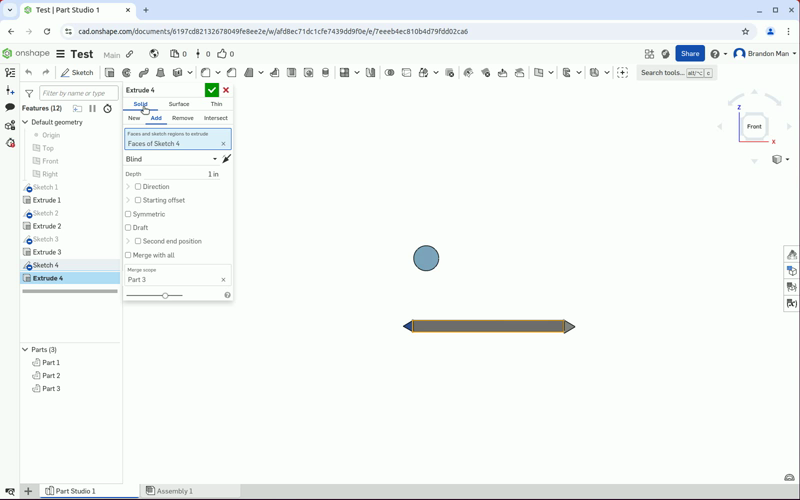
click(143, 106)
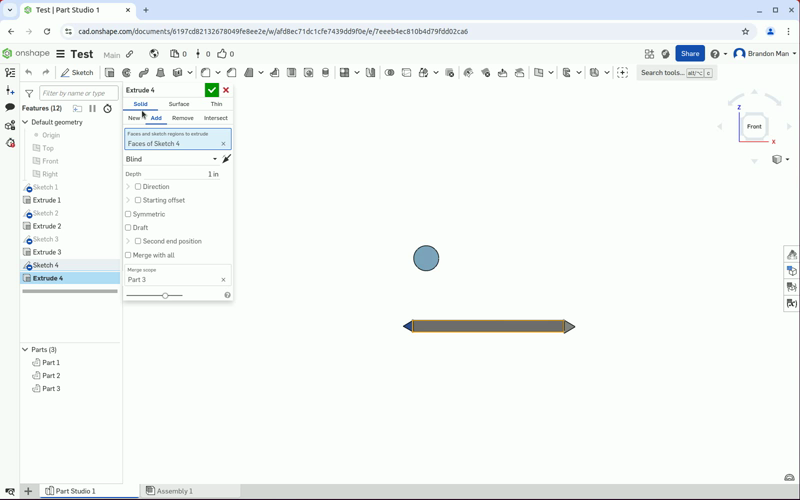
mouse_move(137, 120)
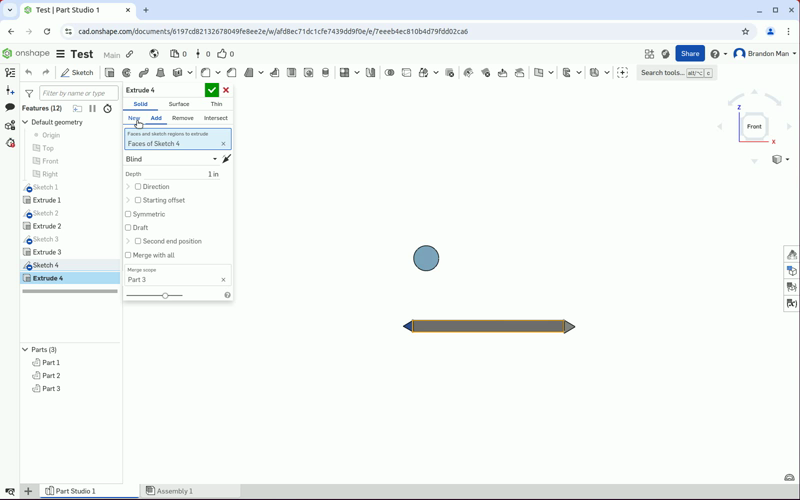
click(137, 120)
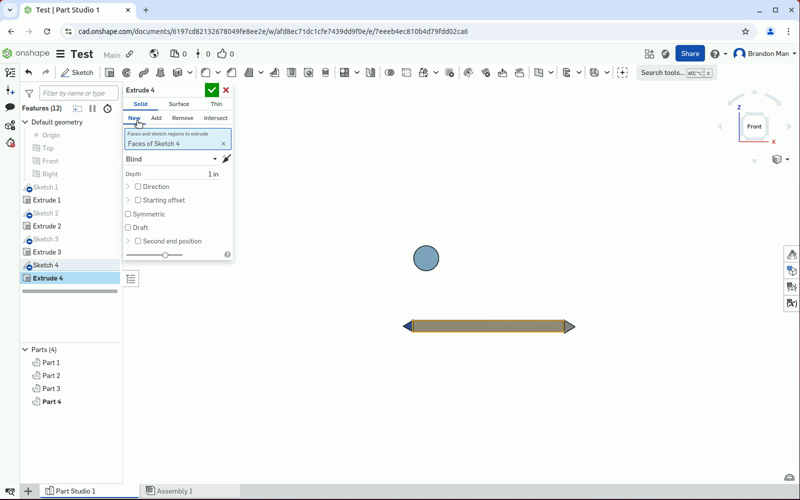
key(tab, 4)
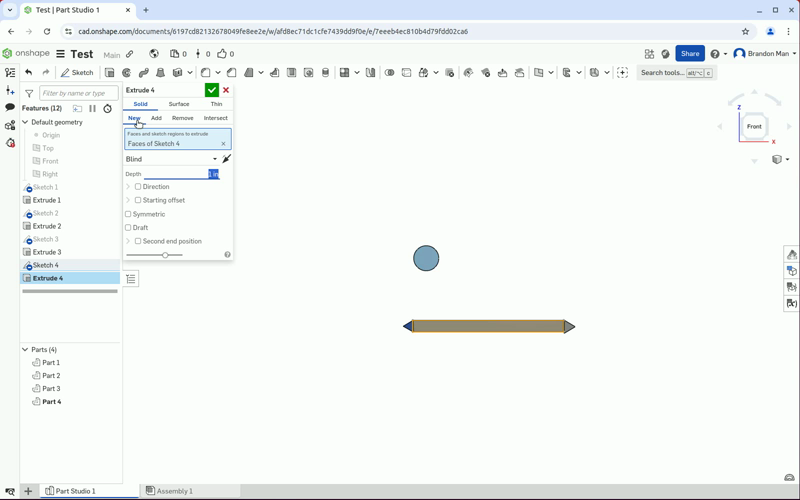
text(2.166)
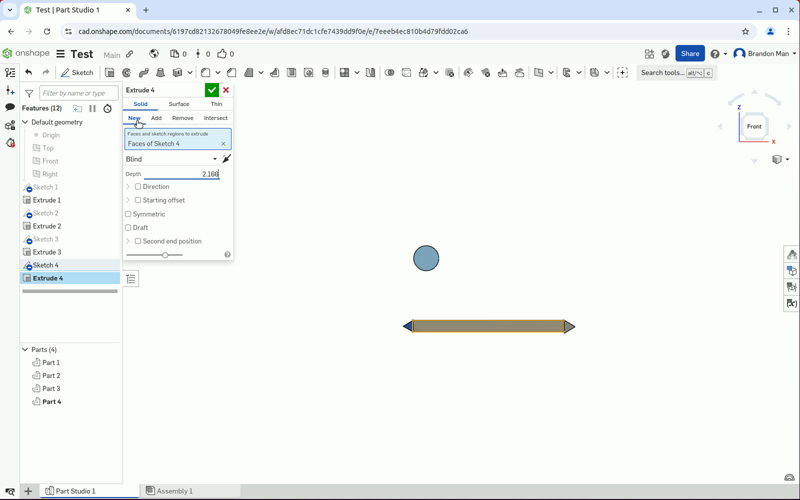
key(enter)
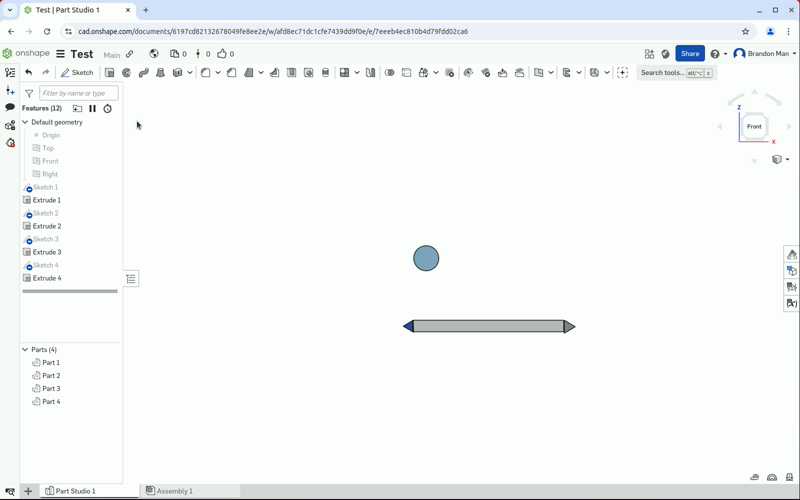
key(shift+h)
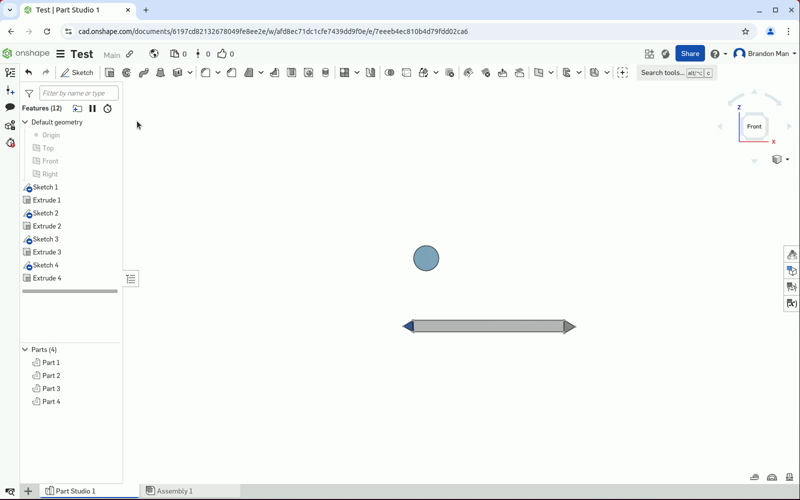
key(shift+h)
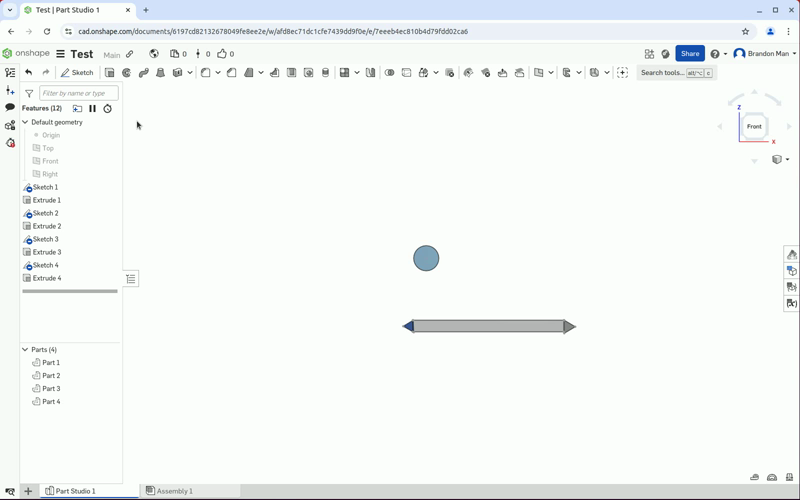
key(shift+7)
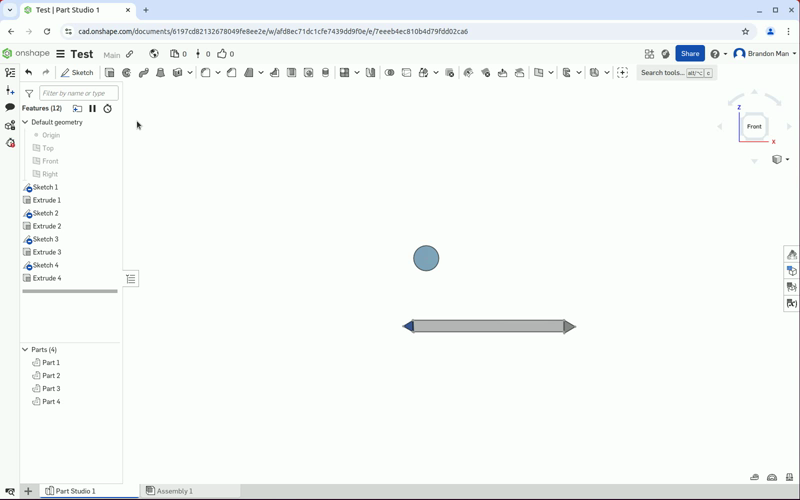
key(left, 2)
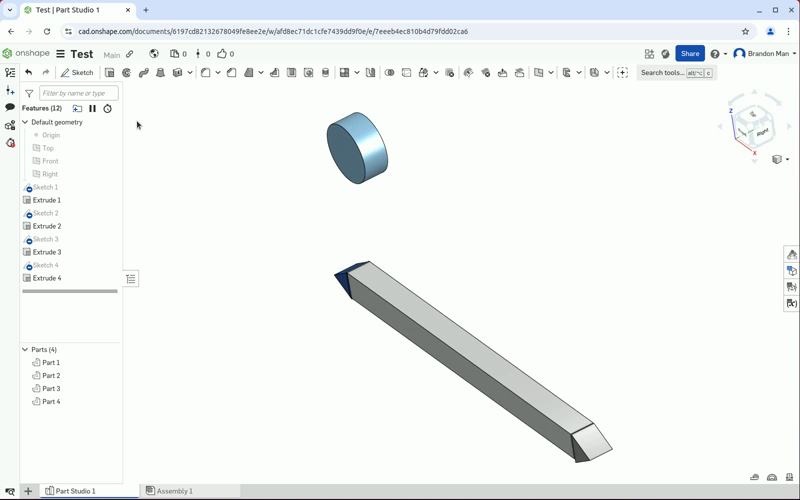
key(down, 2)
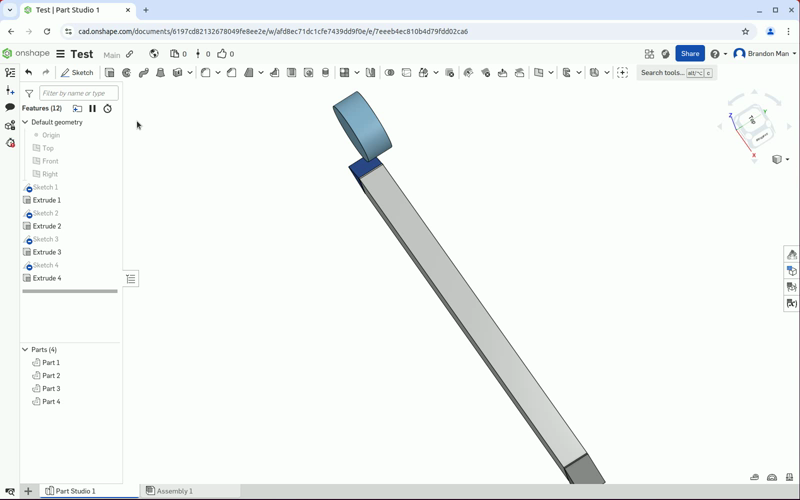
key(up, 2)
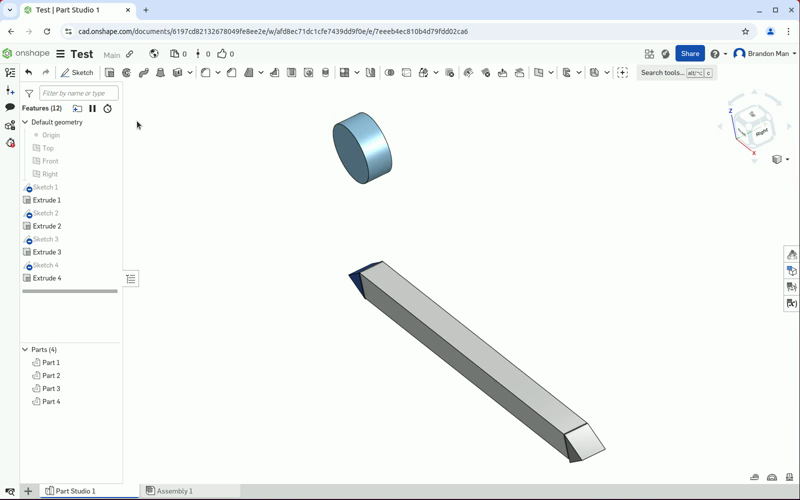
key(right, 2)
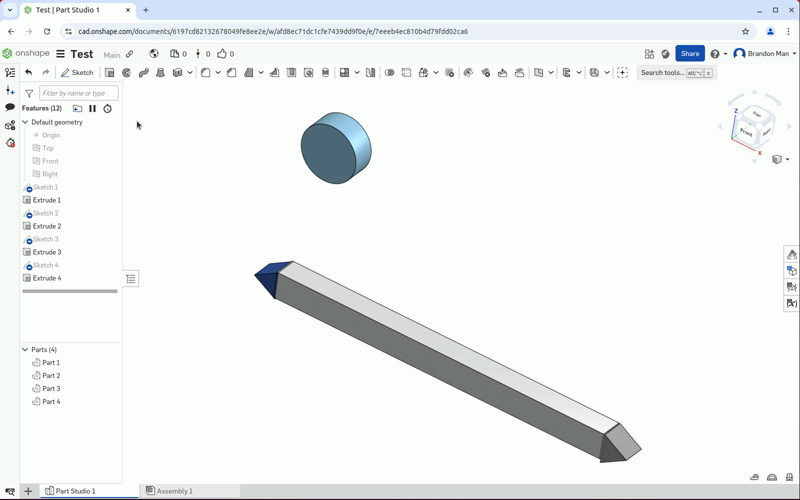
mouse_move(73, 189)
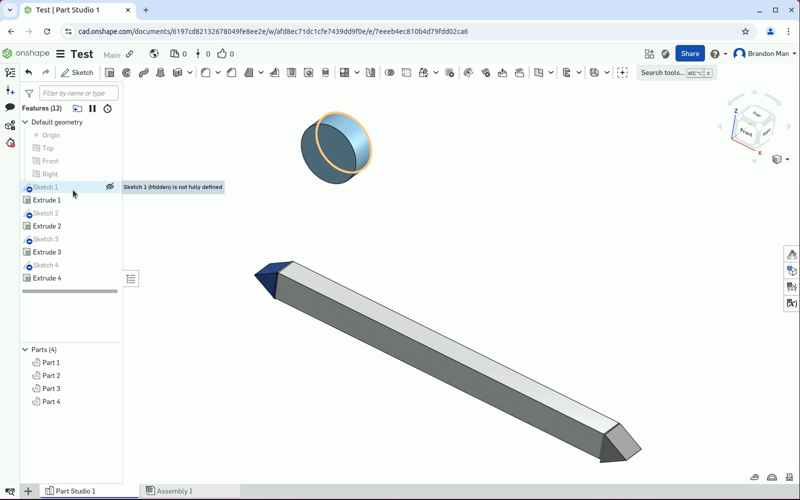
click(73, 189)